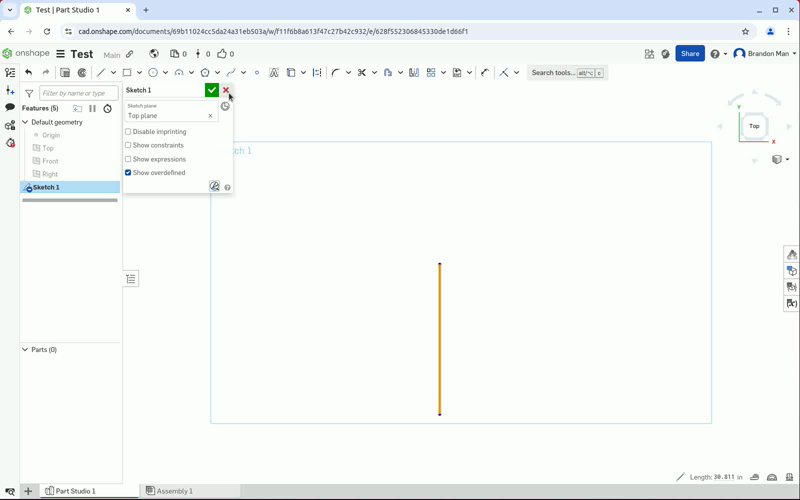
key(shift+h)
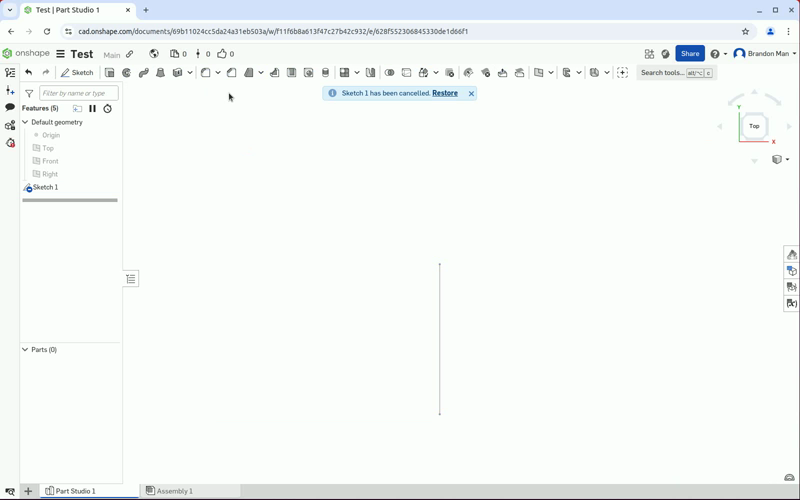
key(shift+s)
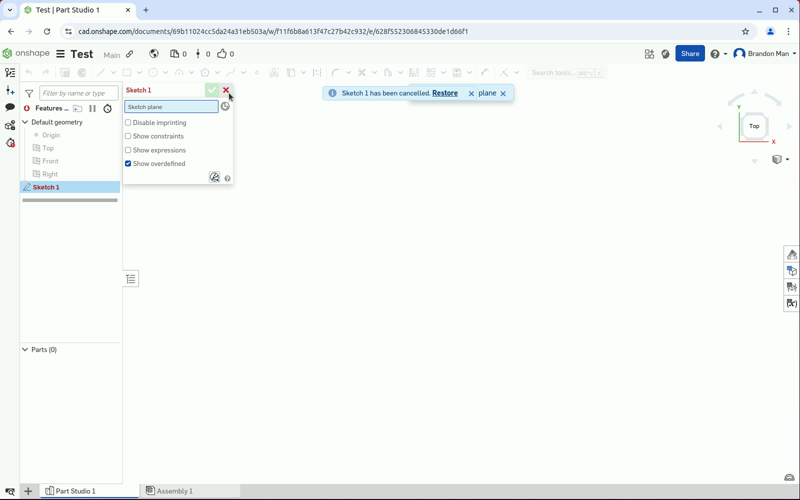
mouse_move(73, 150)
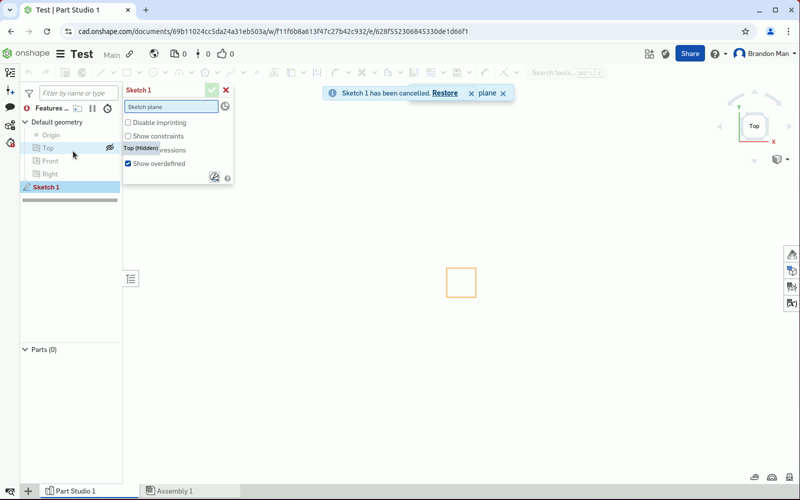
click(73, 150)
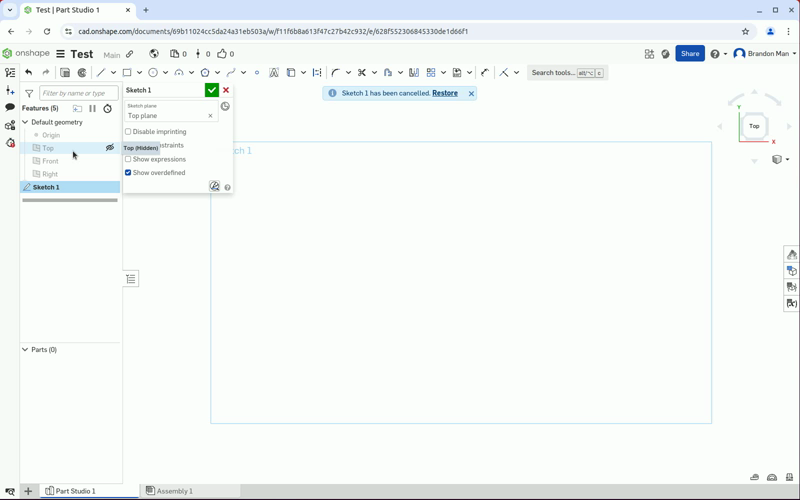
mouse_move(73, 352)
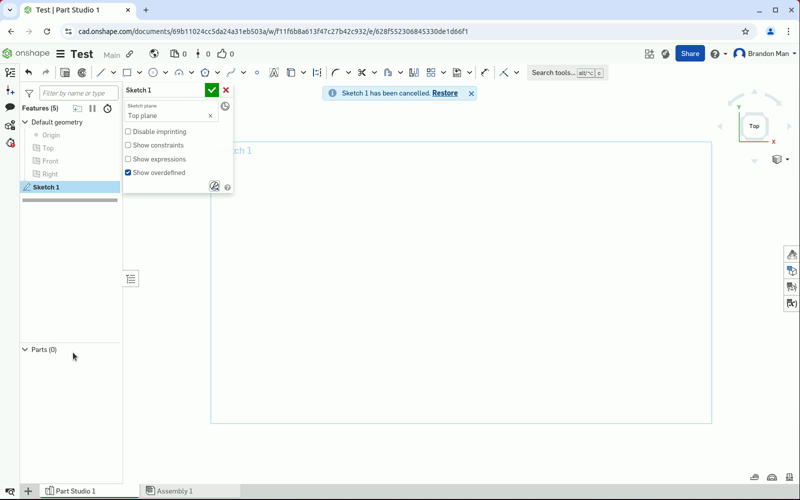
key(y)
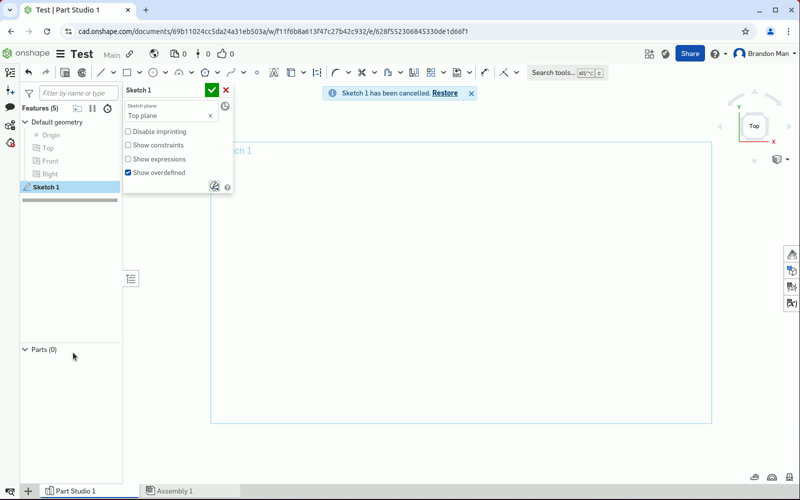
key(l)
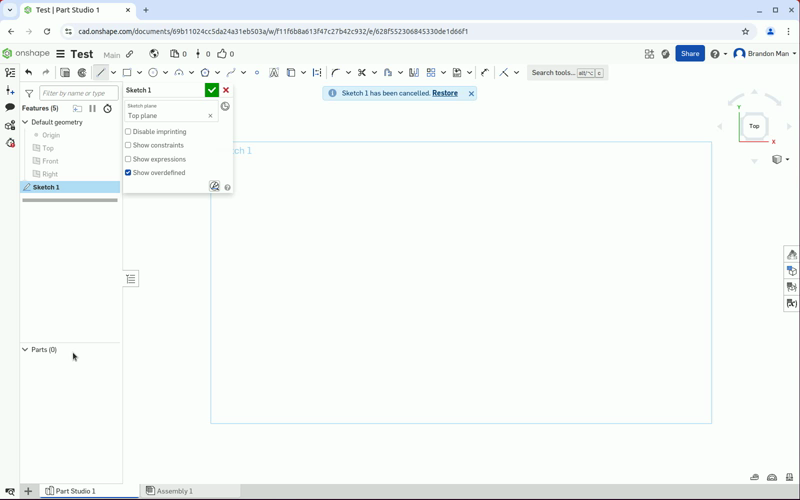
key_down(shift)
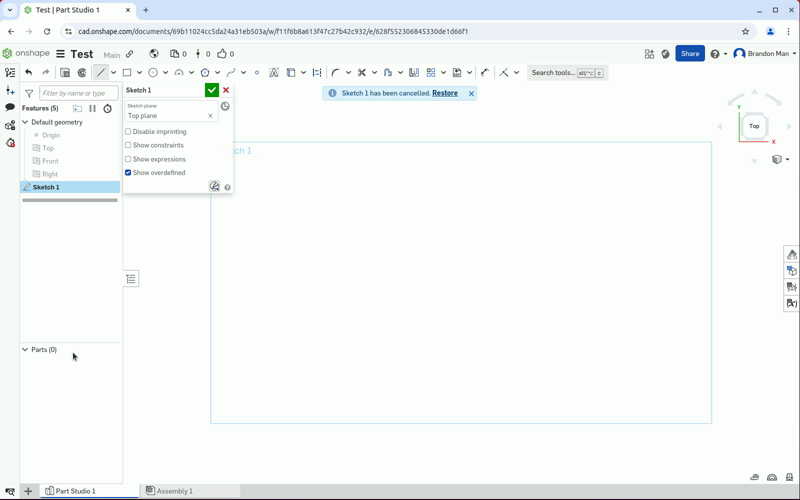
mouse_move(436, 309)
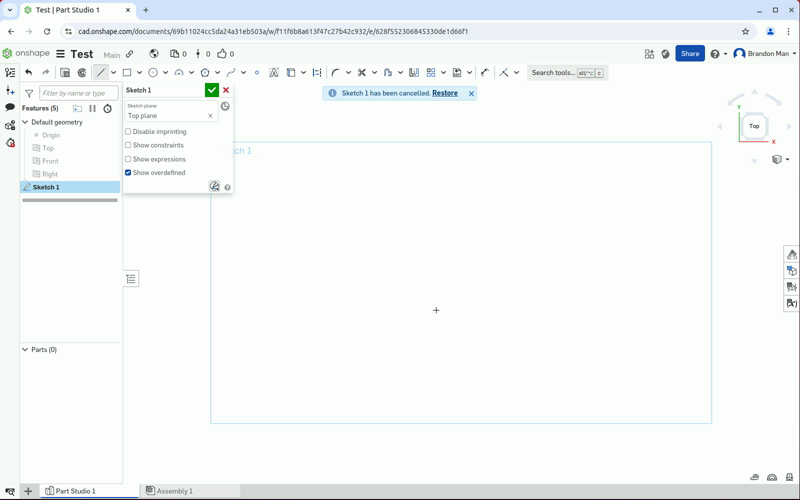
click(436, 309)
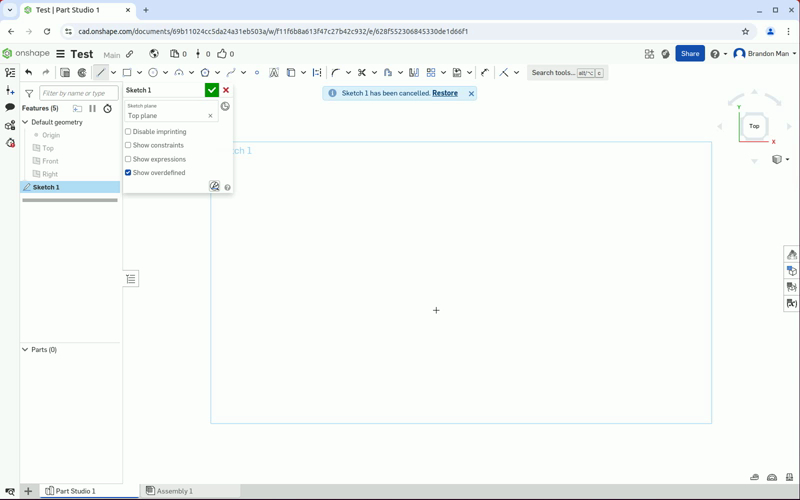
key_up(shift)
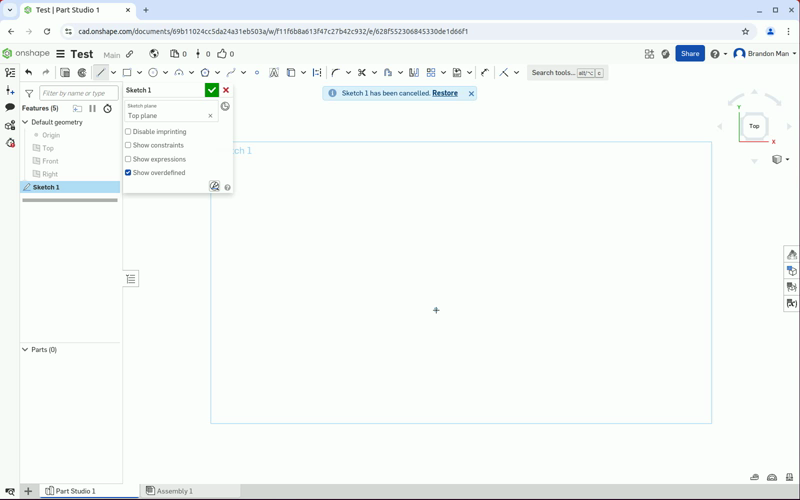
key_down(shift)
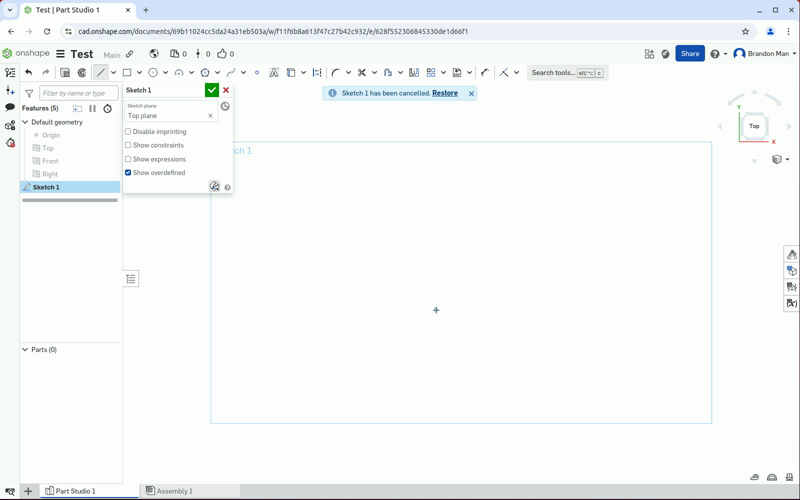
mouse_move(504, 309)
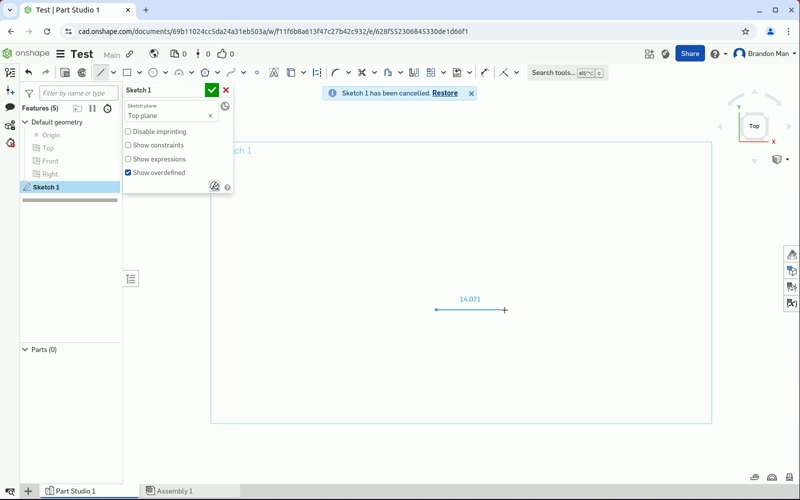
click(504, 309)
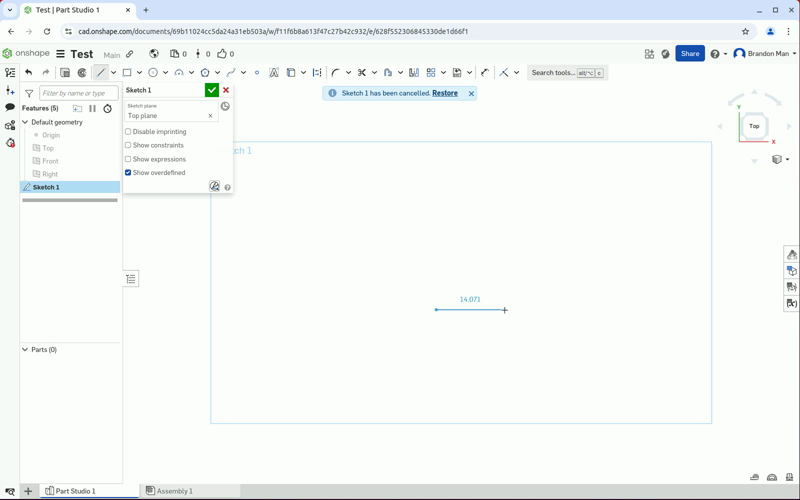
key_up(shift)
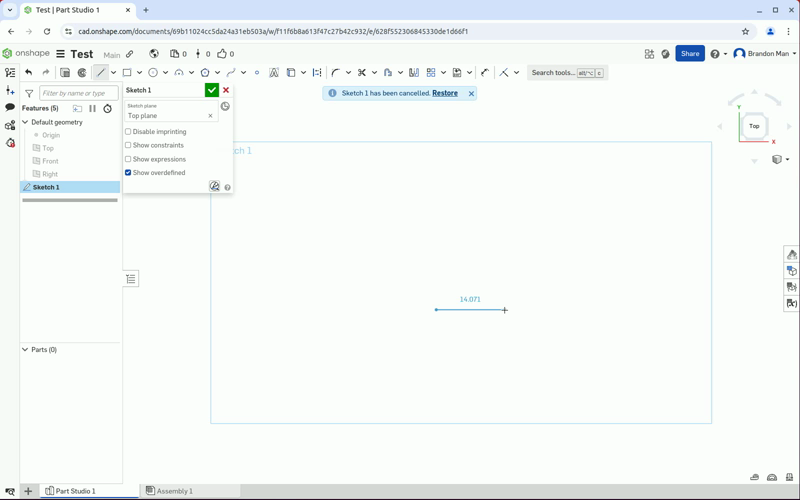
key_down(shift)
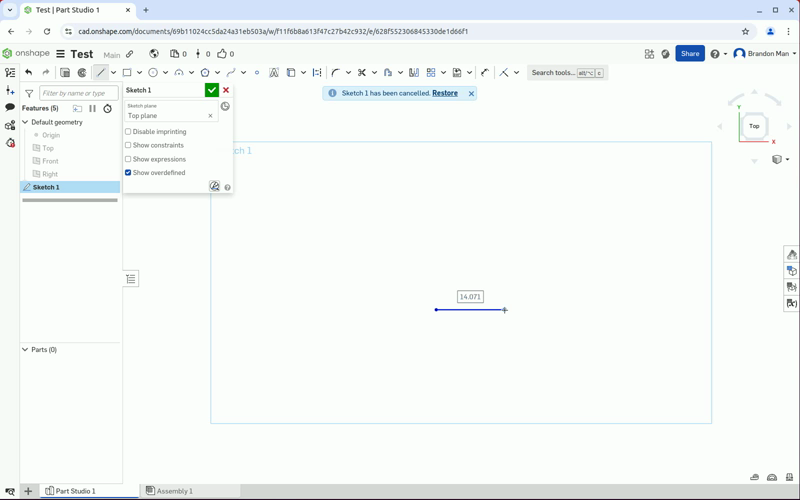
mouse_move(534, 309)
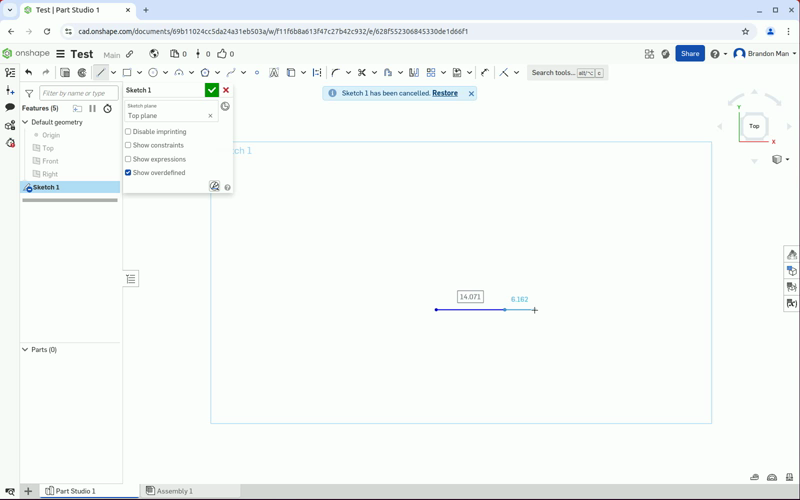
mouse_move(504, 254)
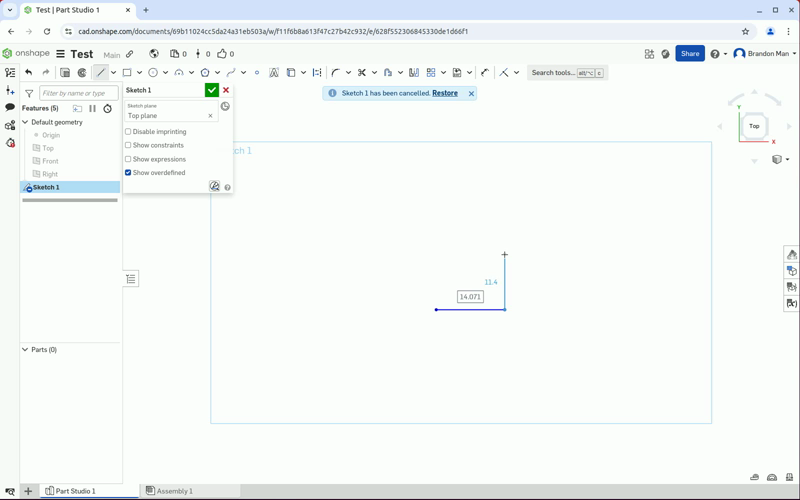
click(504, 254)
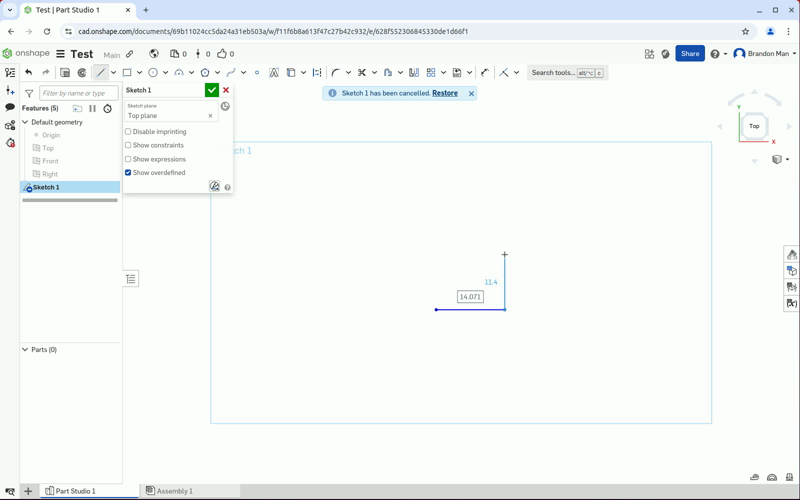
key_up(shift)
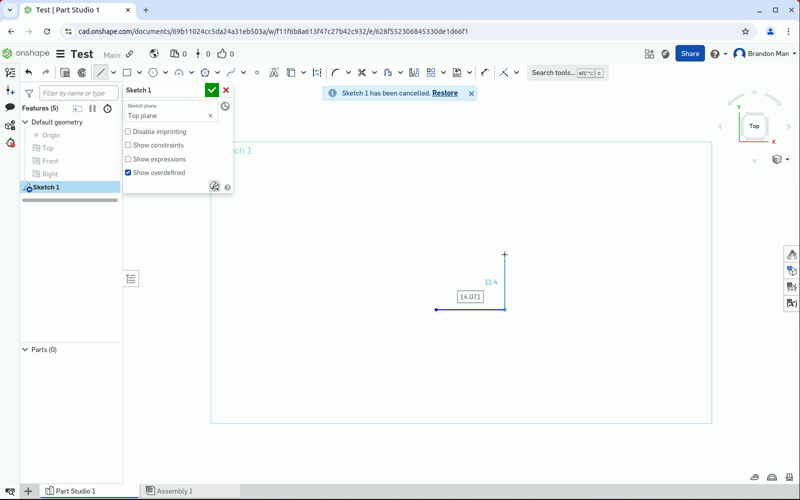
key_down(shift)
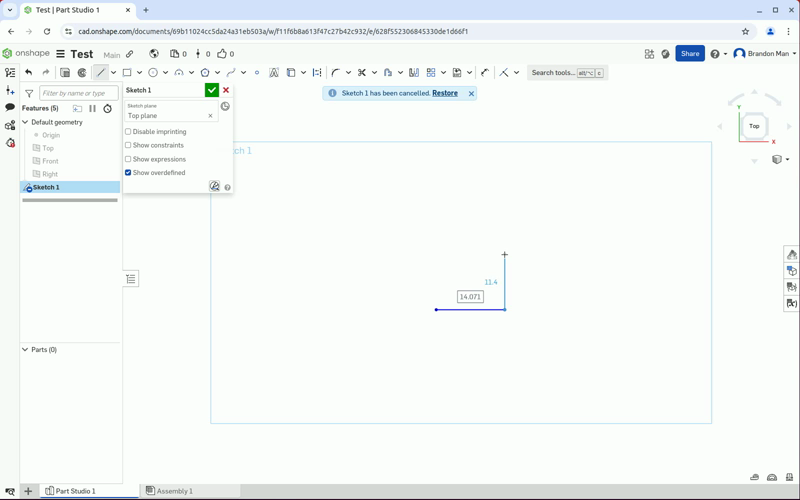
mouse_move(436, 254)
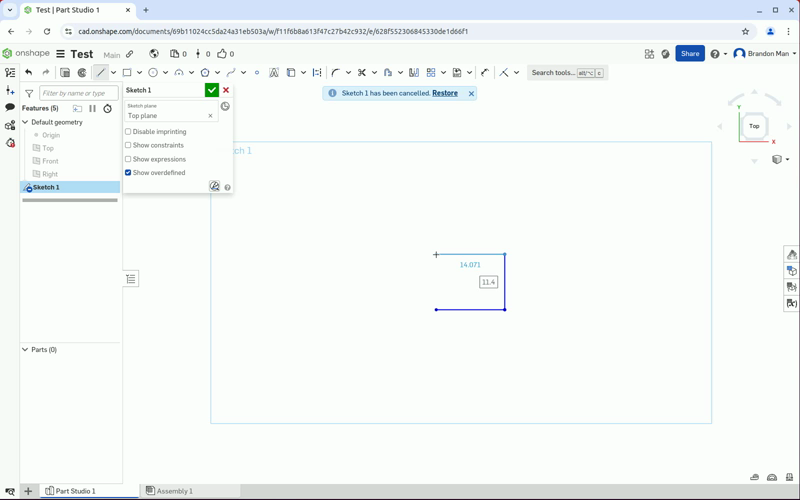
click(436, 254)
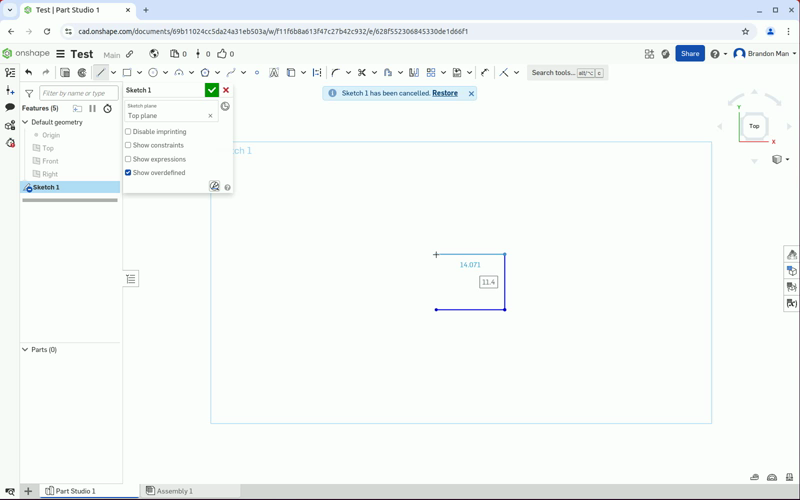
key_up(shift)
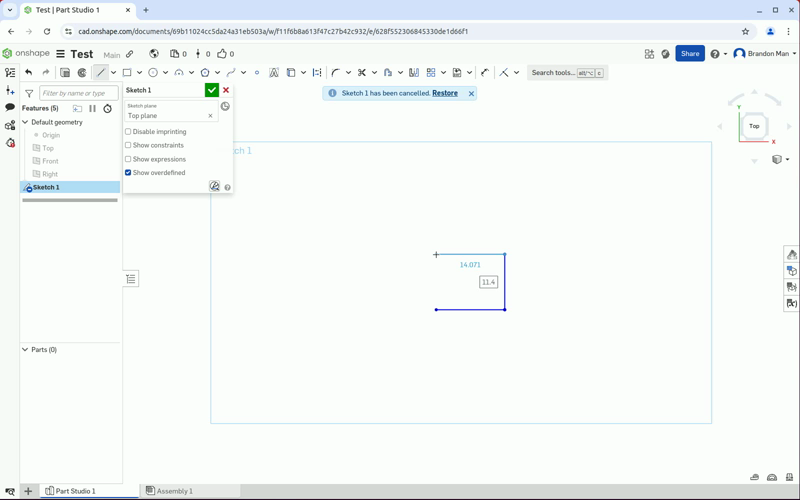
mouse_move(466, 254)
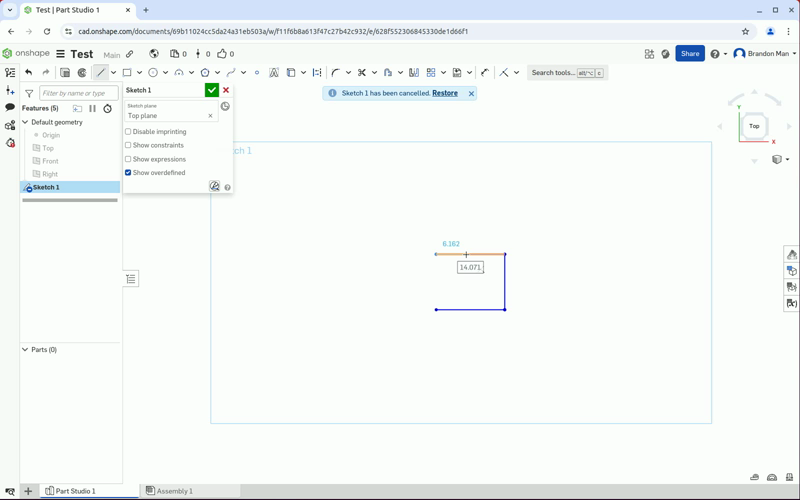
key_down(shift)
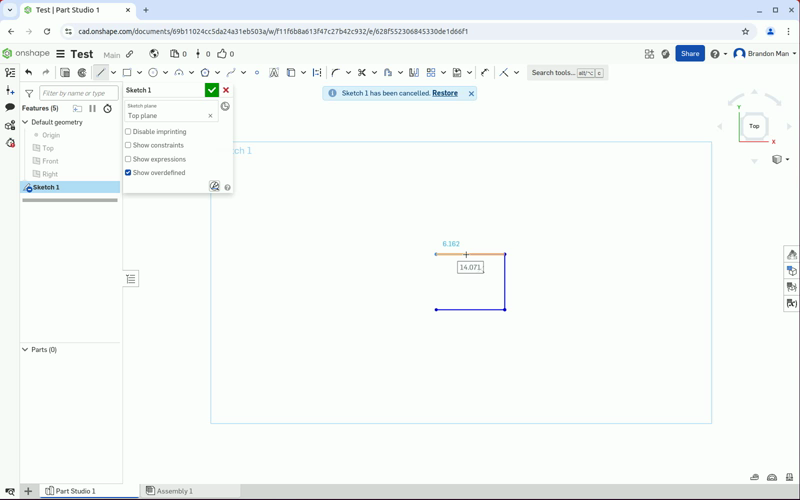
mouse_move(436, 309)
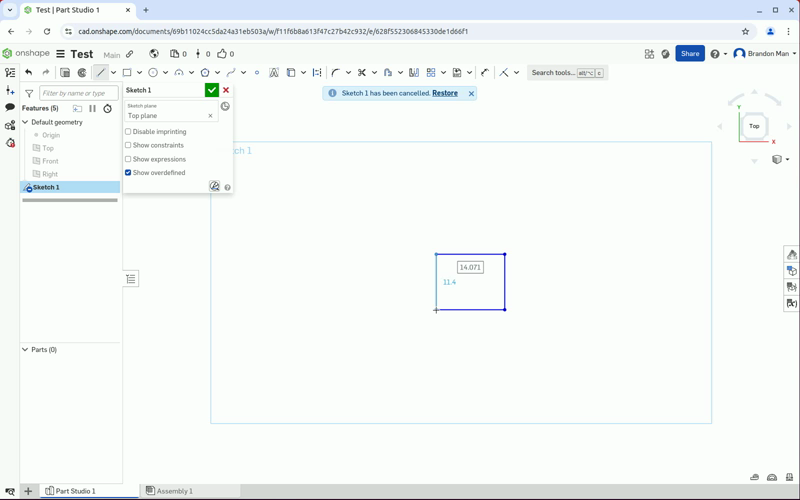
key_up(shift)
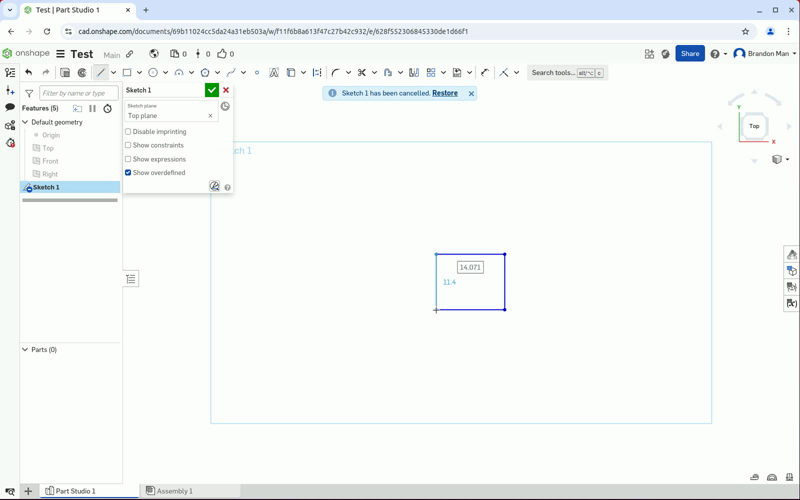
click(436, 309)
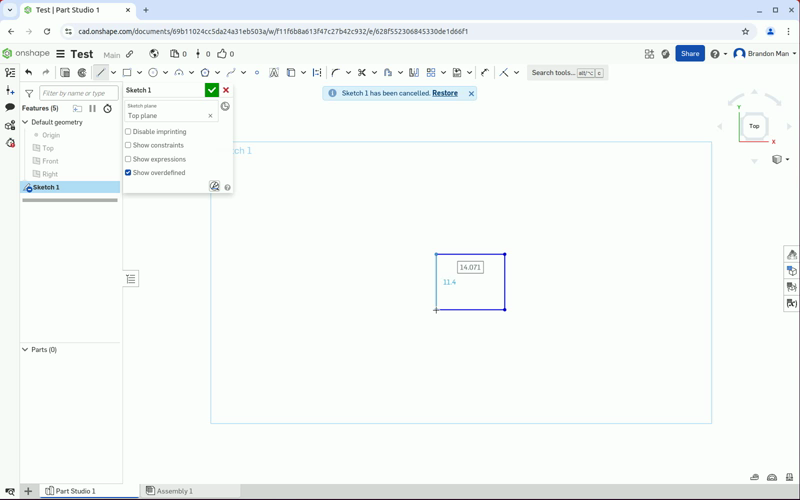
key(esc)
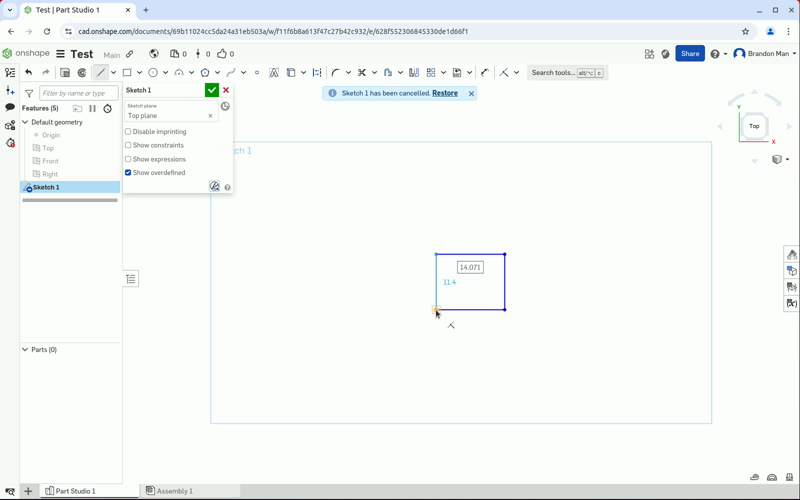
mouse_move(441, 305)
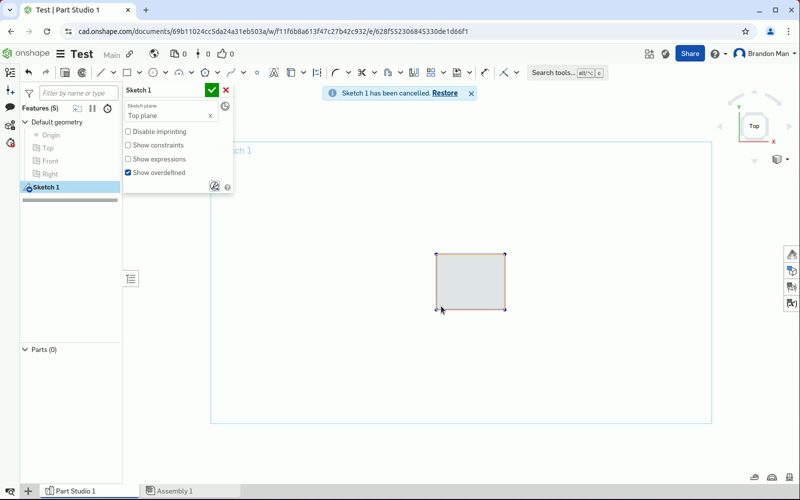
click(441, 305)
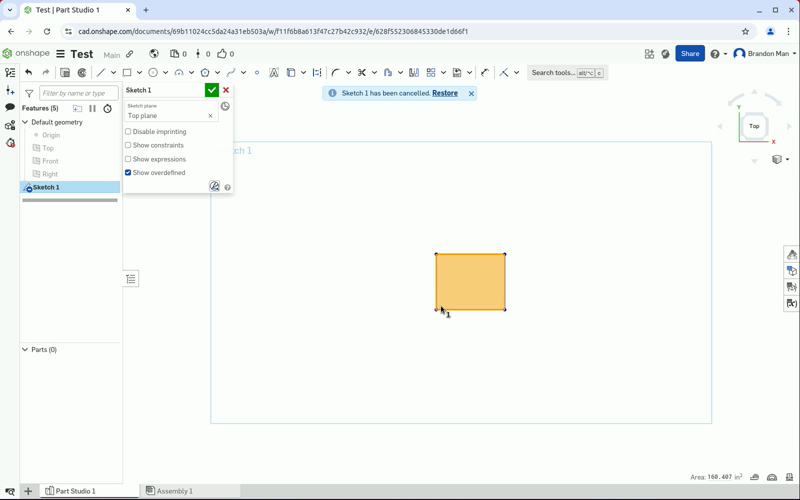
mouse_move(73, 352)
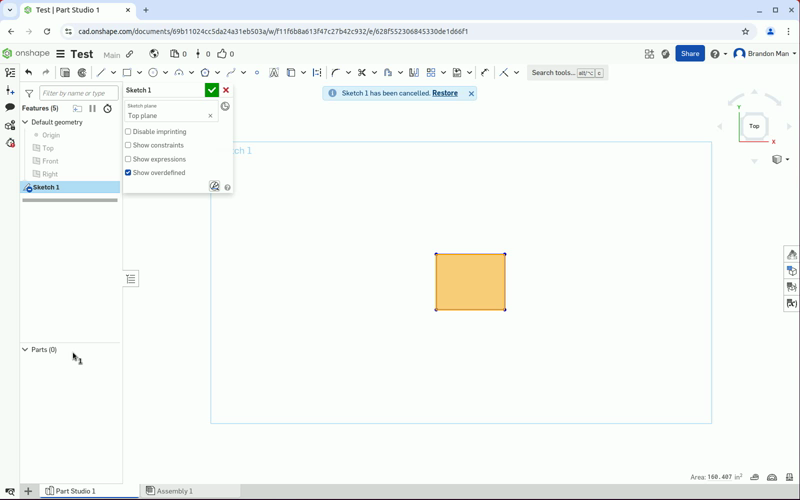
key(shift+y)
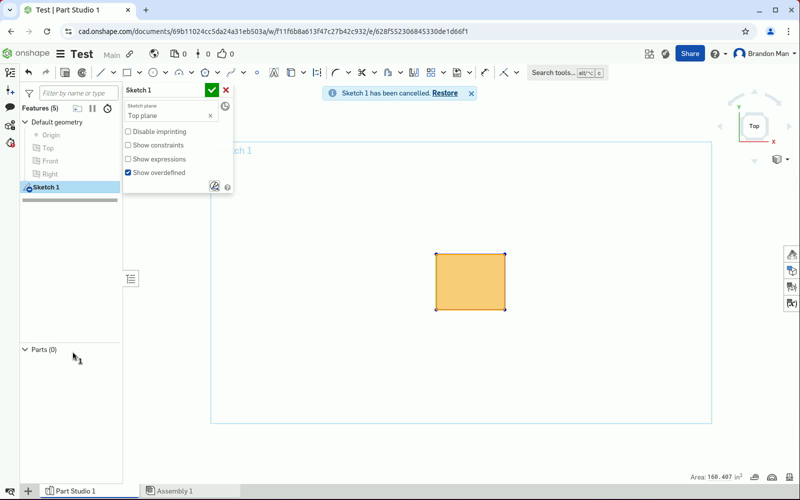
key(shift+e)
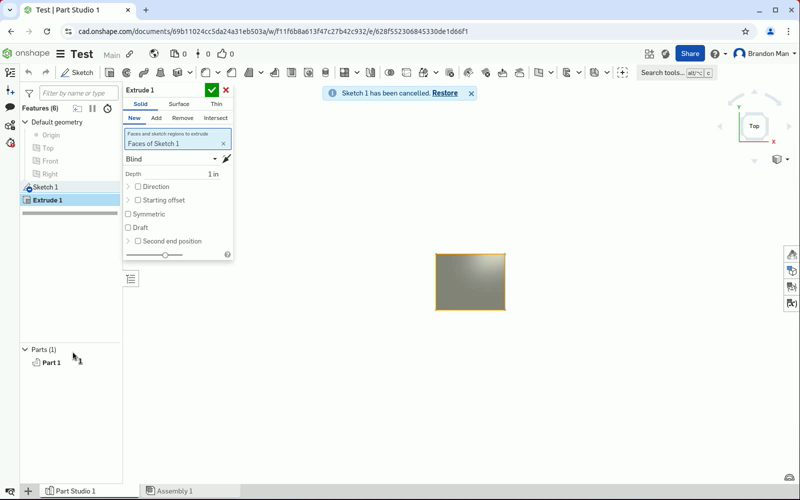
mouse_move(143, 106)
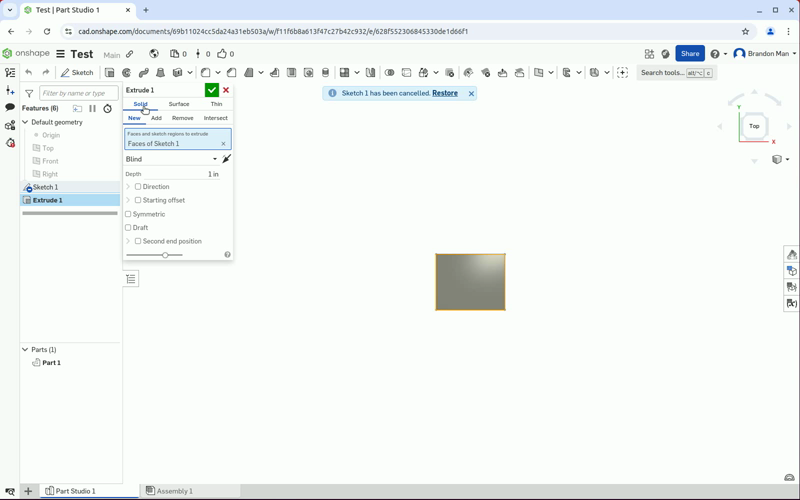
click(143, 106)
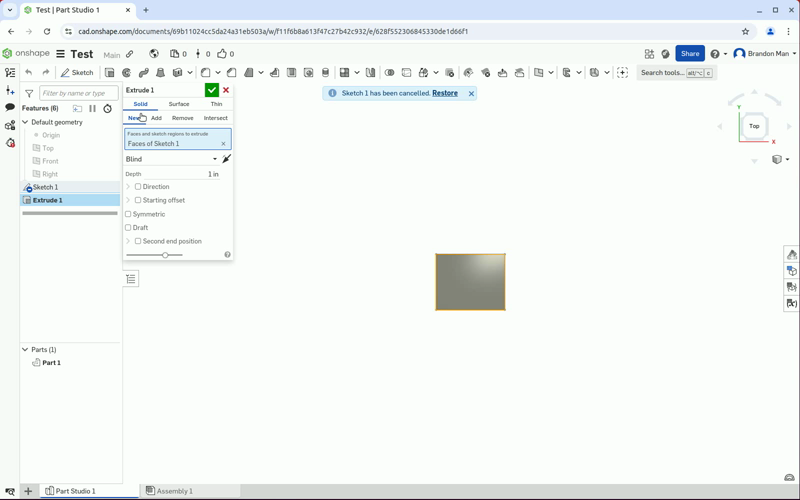
mouse_move(137, 120)
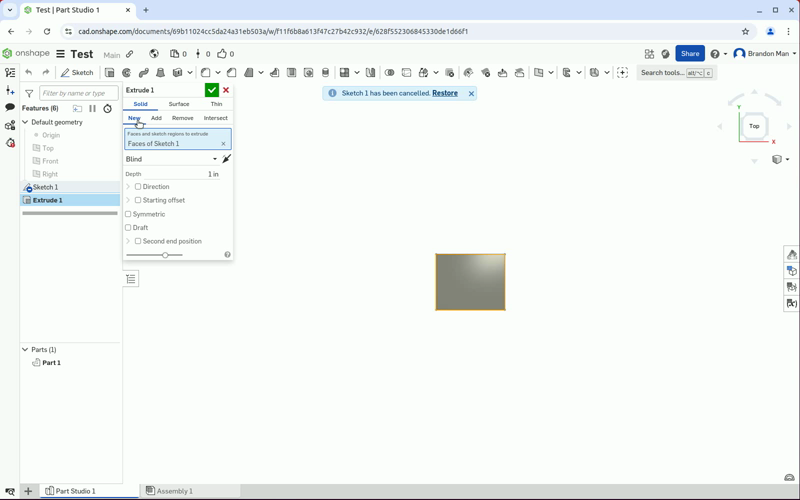
click(137, 120)
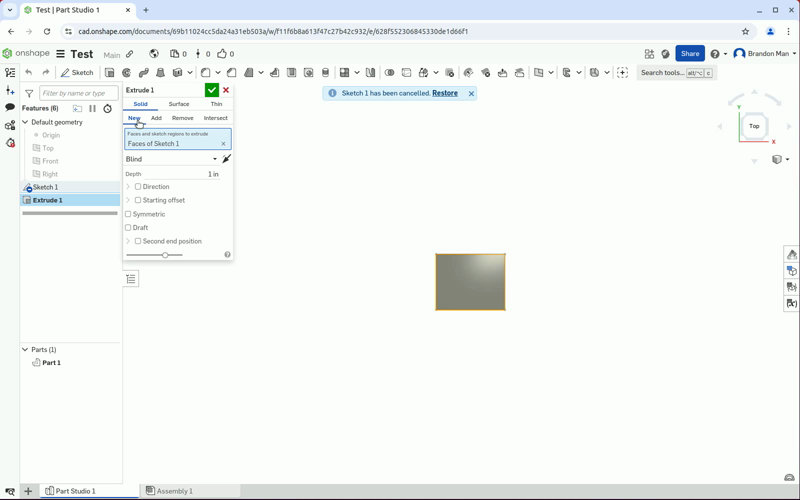
key(tab, 4)
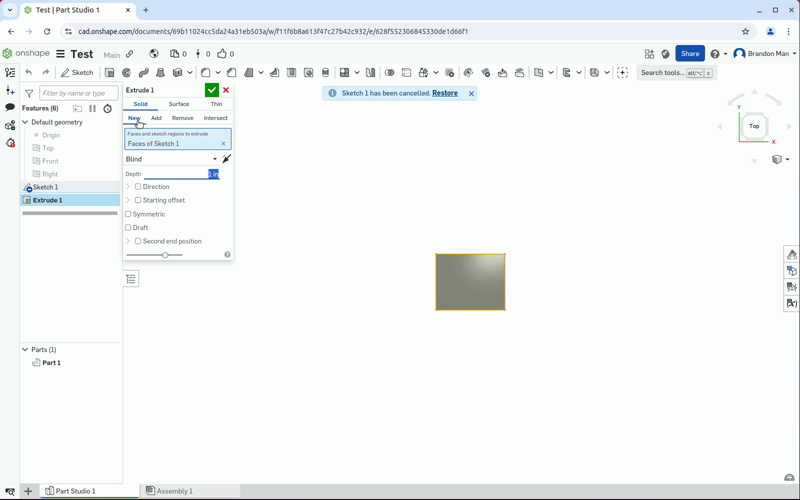
text(20.46)
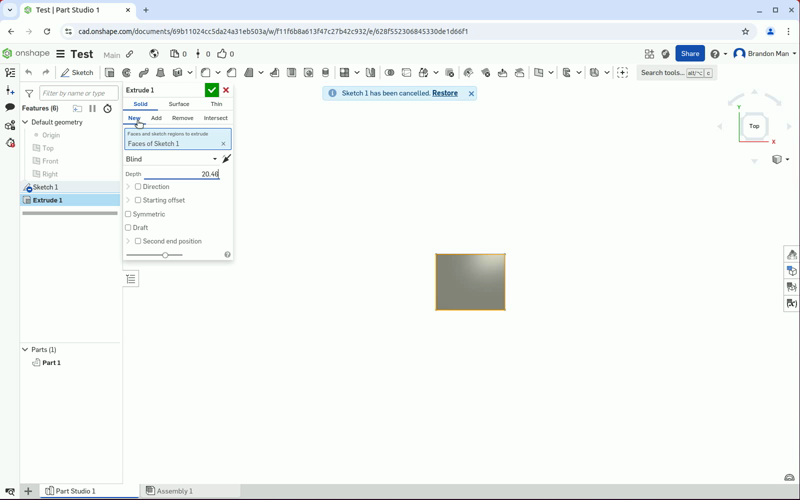
key(enter)
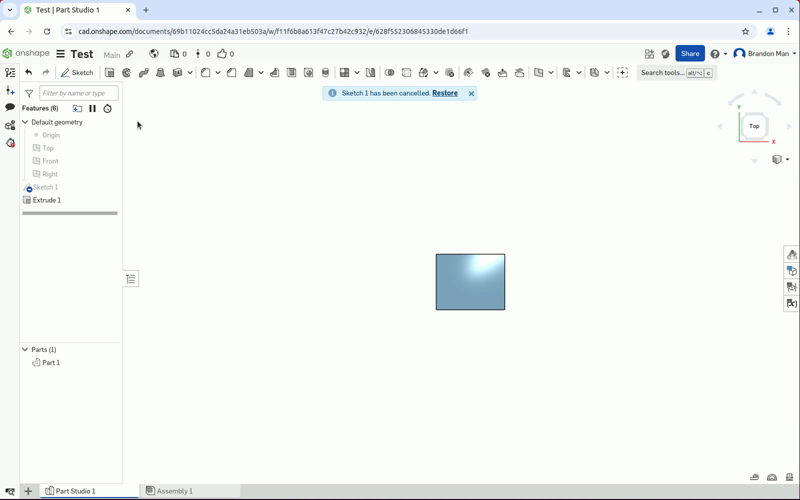
key(shift+h)
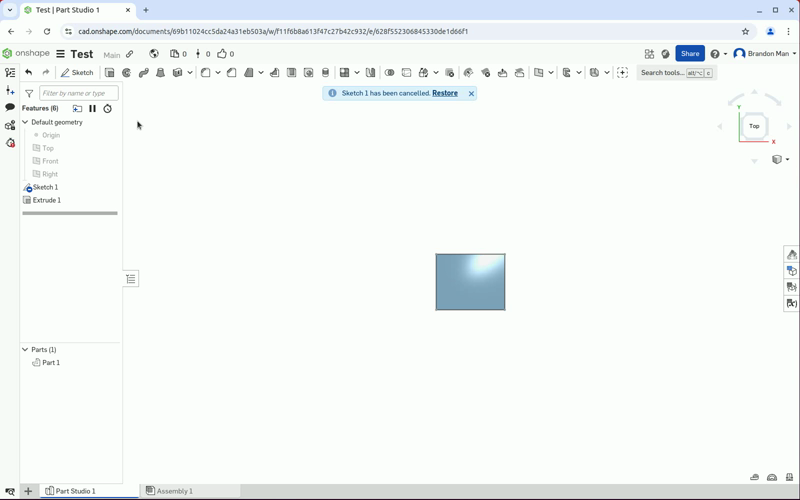
key(shift+h)
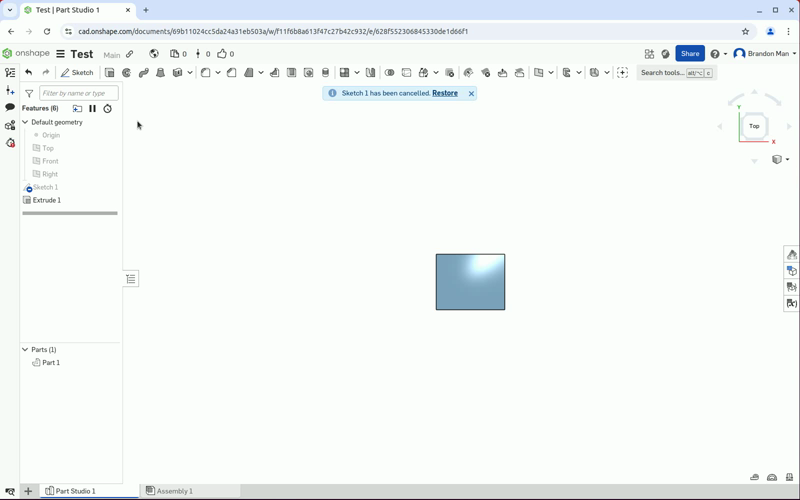
mouse_move(73, 189)
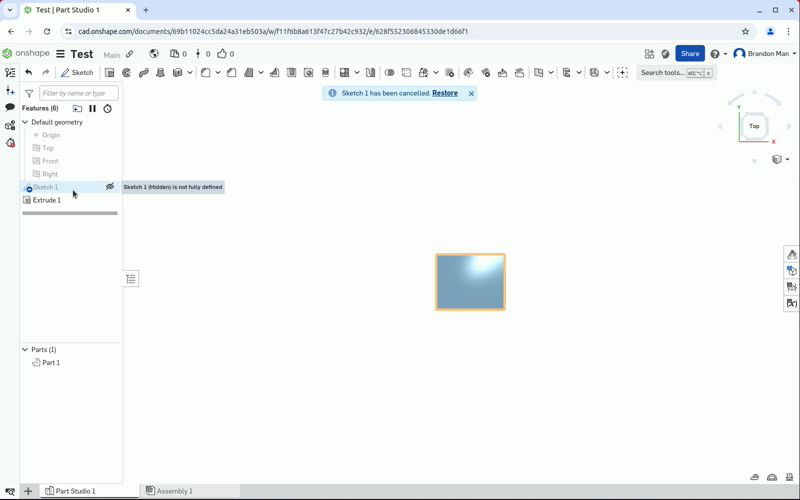
click(73, 189)
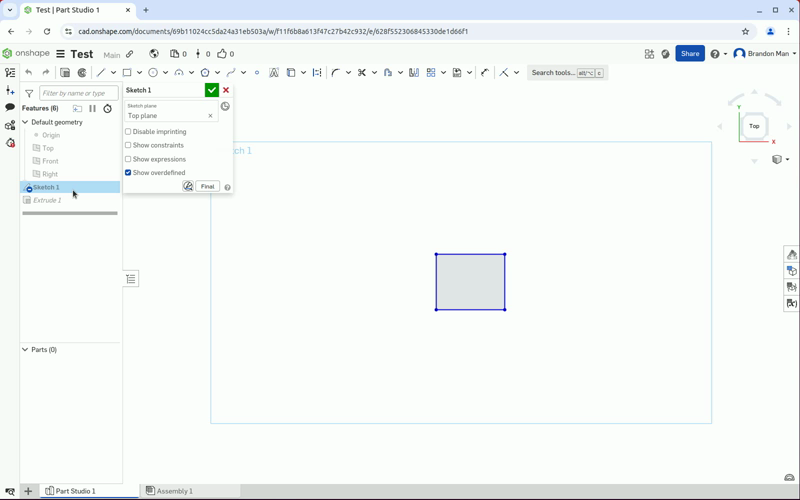
mouse_move(229, 92)
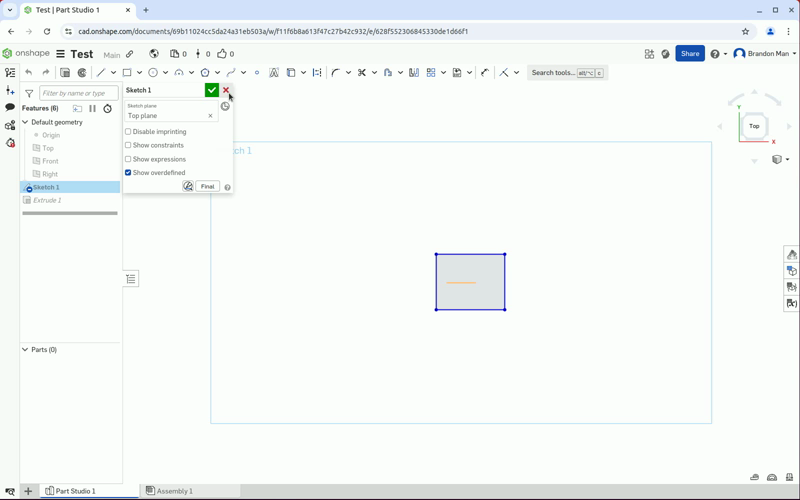
click(229, 92)
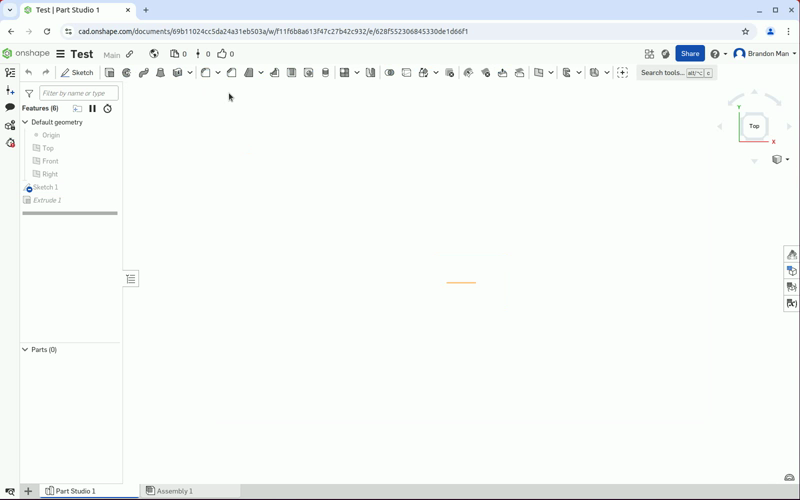
mouse_move(73, 352)
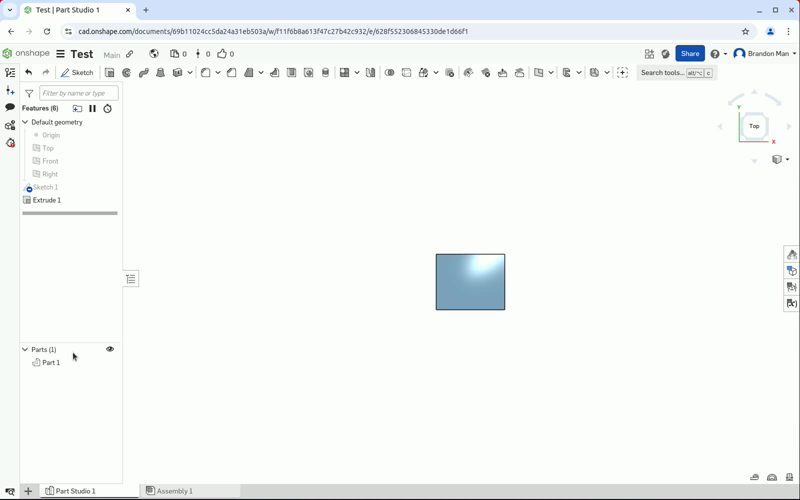
key(y)
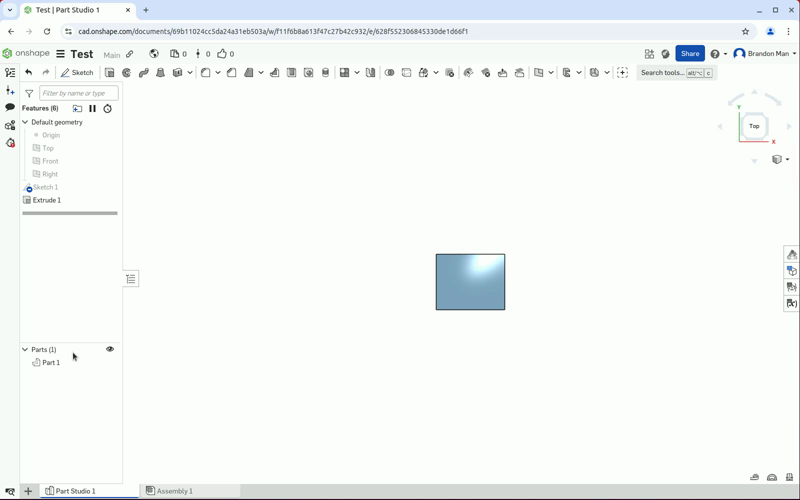
key(shift+p)
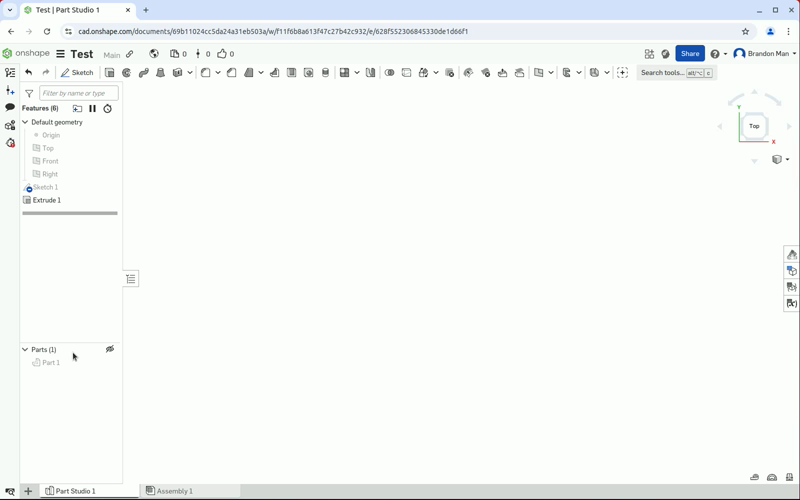
key(space)
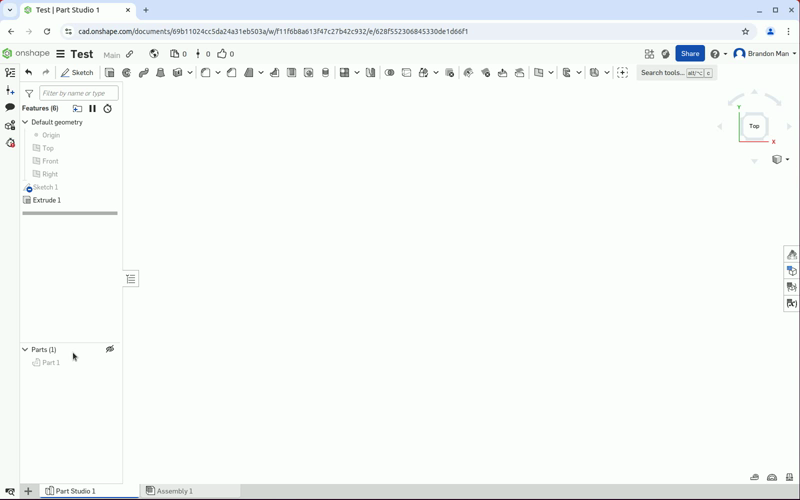
key_down(shift)
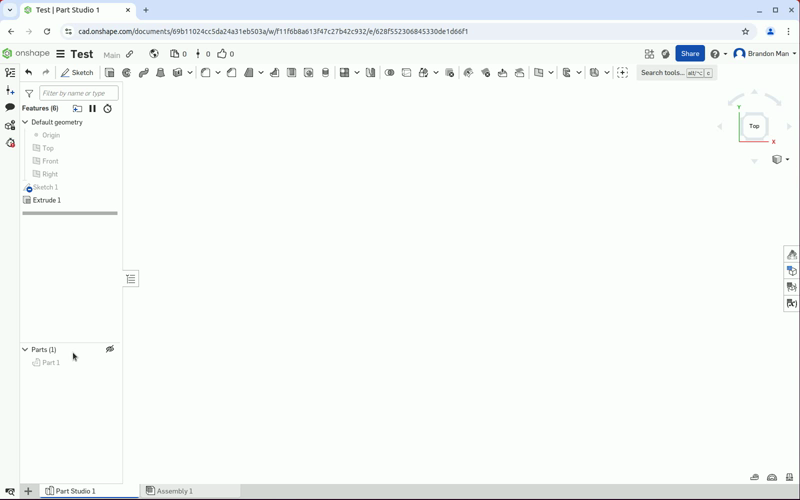
key(up)
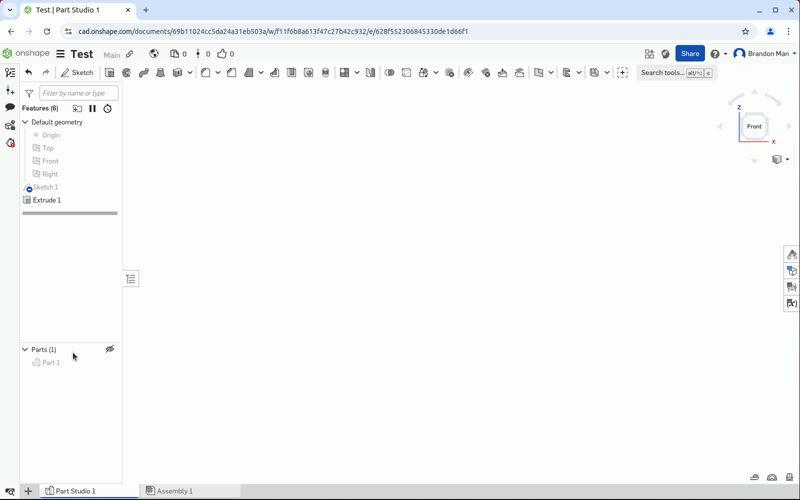
key_up(shift)
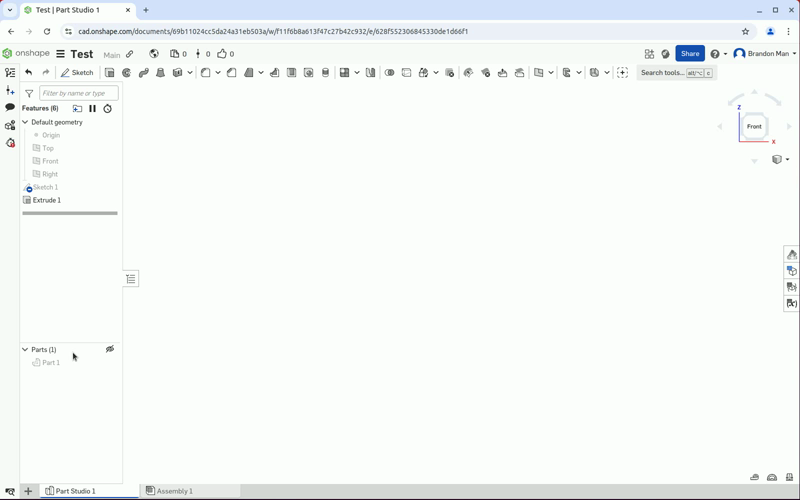
key(space)
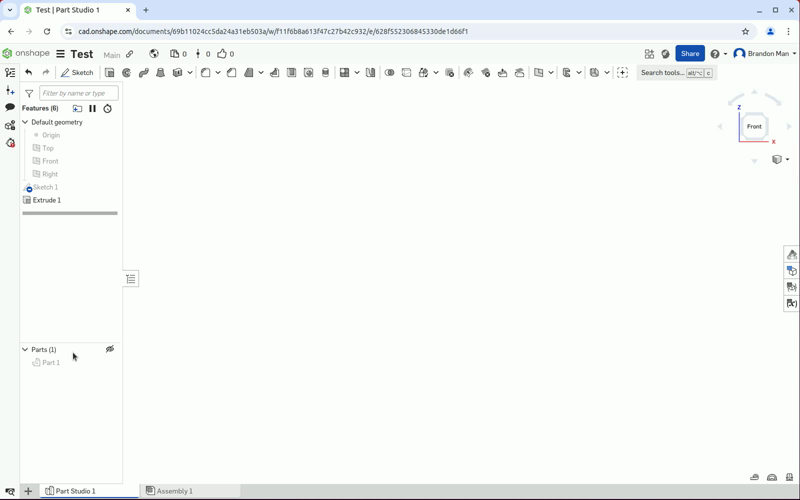
key_down(shift)
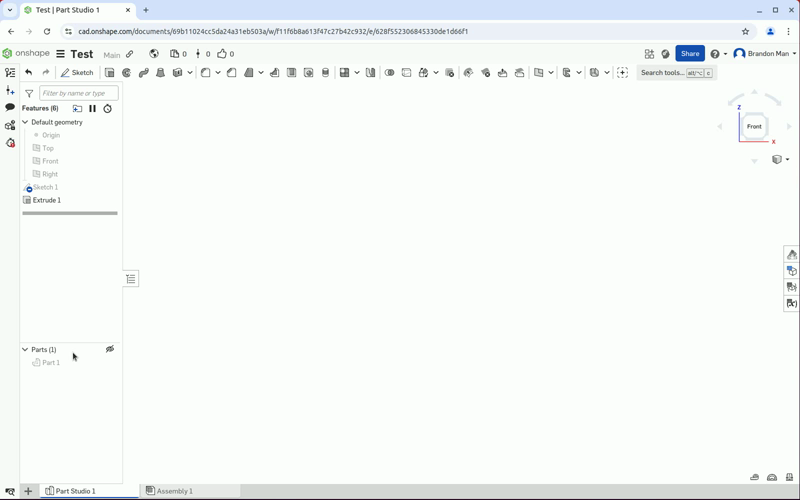
key(left)
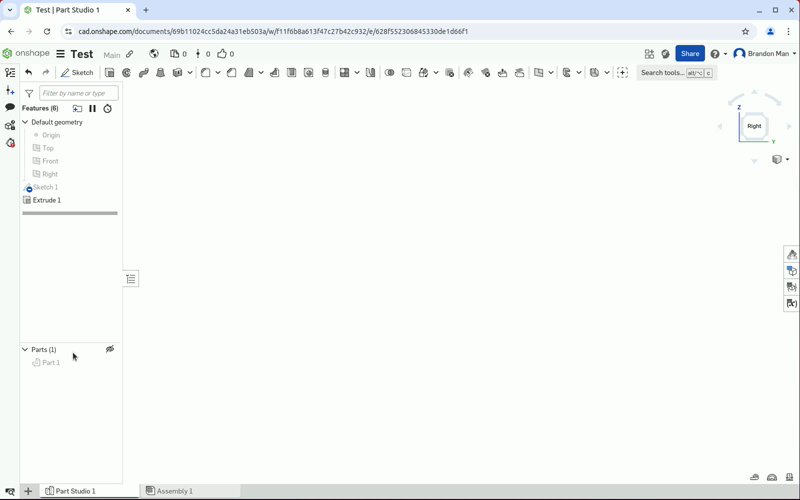
key_up(shift)
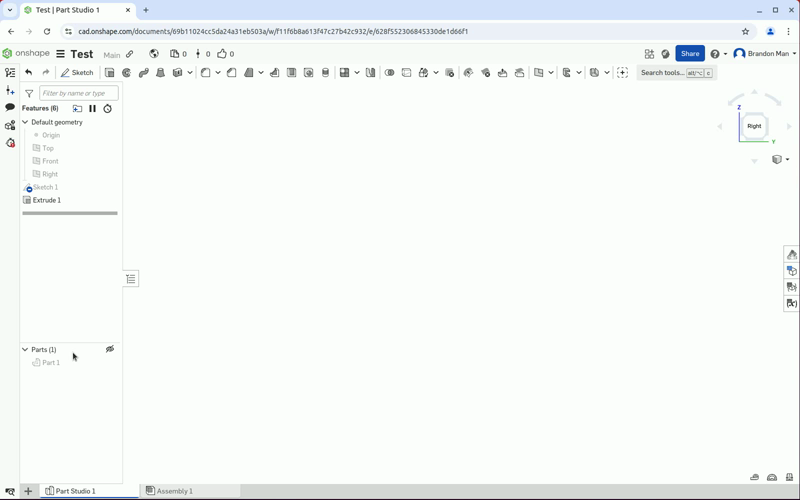
mouse_move(73, 352)
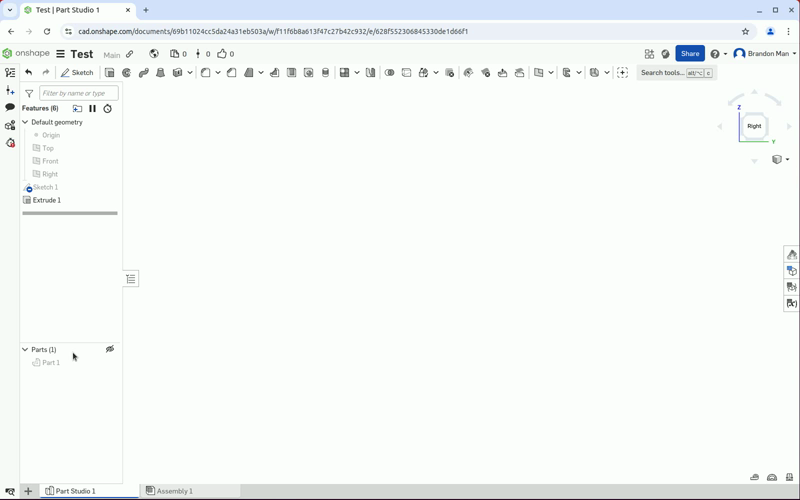
key(shift+y)
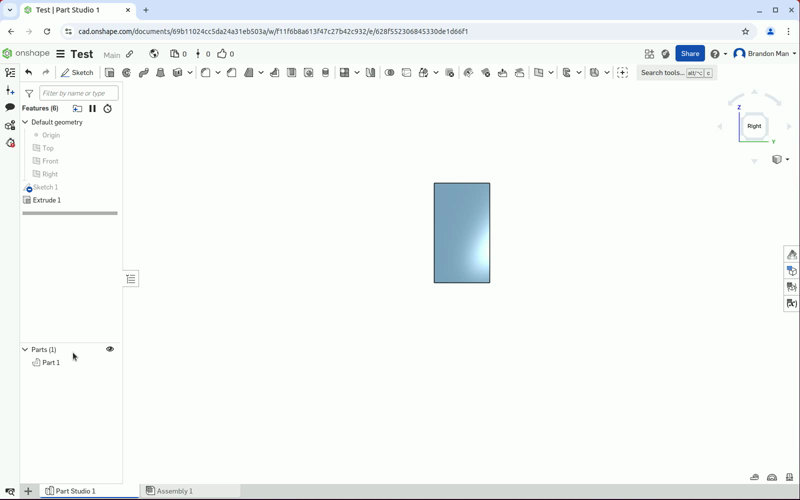
mouse_move(541, 75)
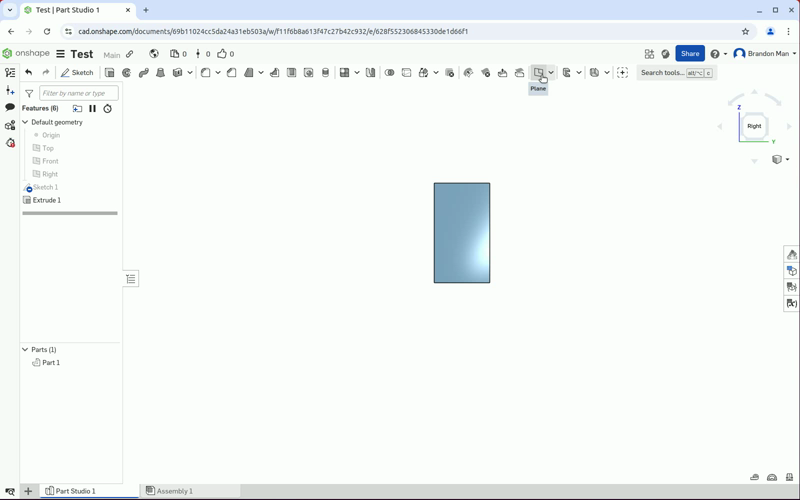
click(541, 75)
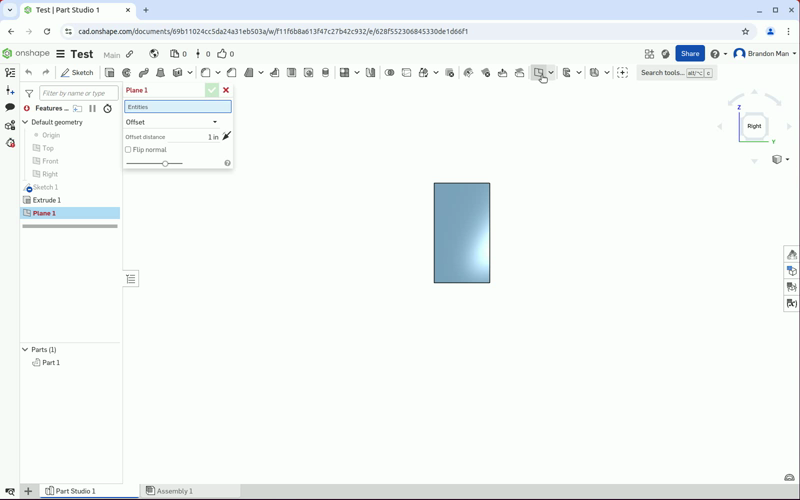
mouse_move(73, 176)
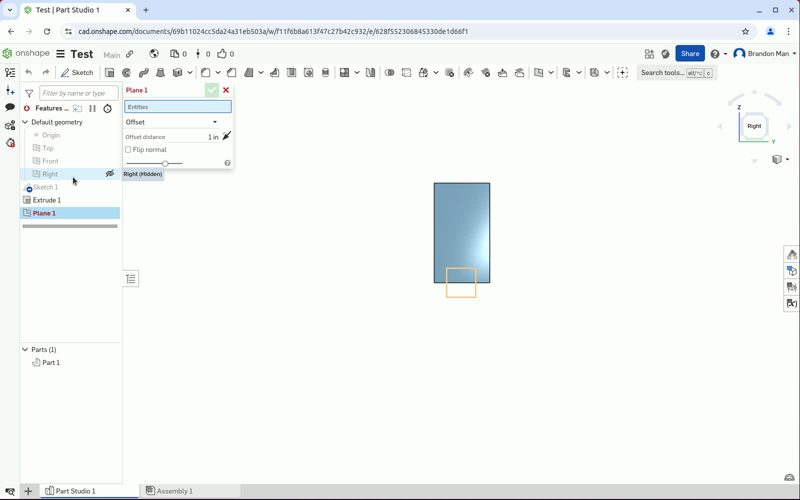
click(73, 176)
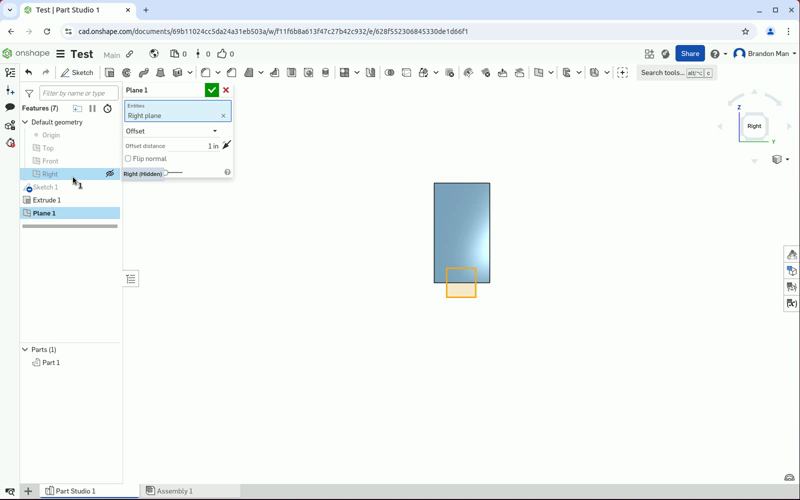
key(tab, 2)
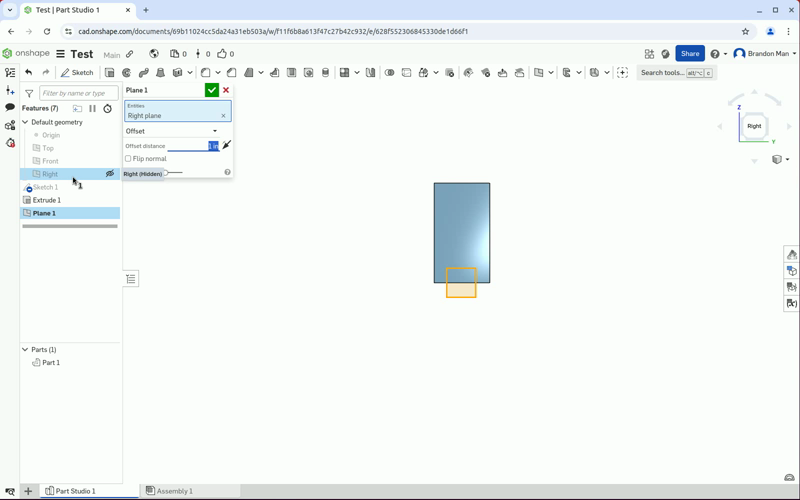
text(8.904)
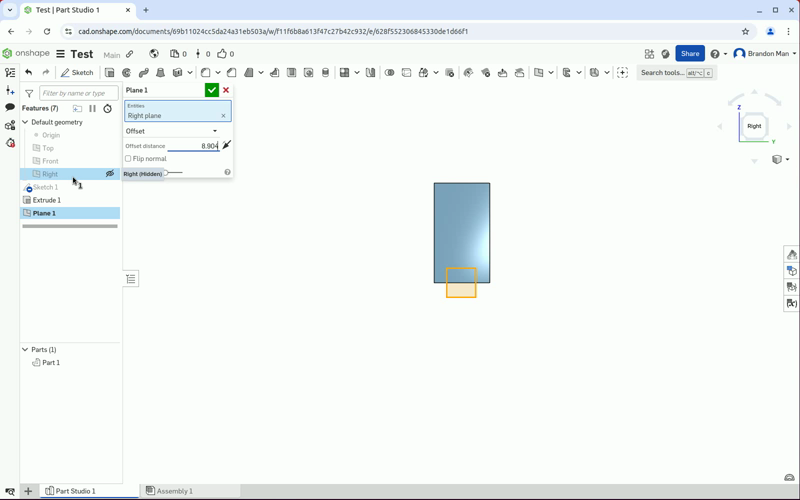
key(enter, 2)
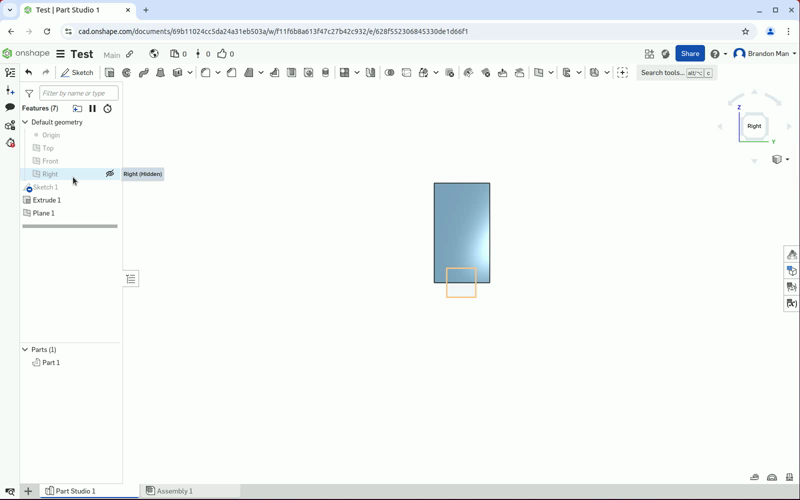
key(shift+s)
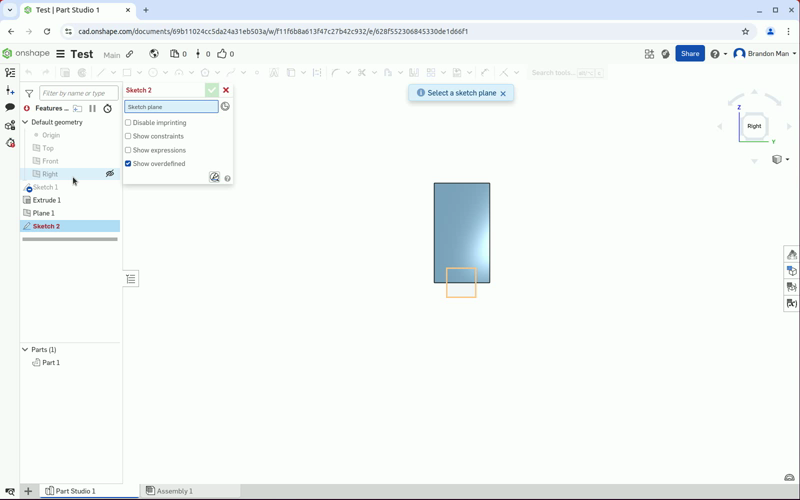
mouse_move(73, 215)
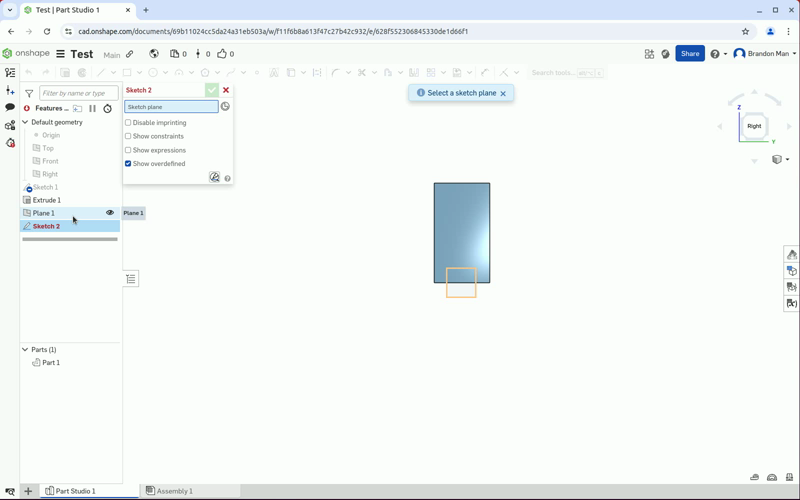
click(73, 215)
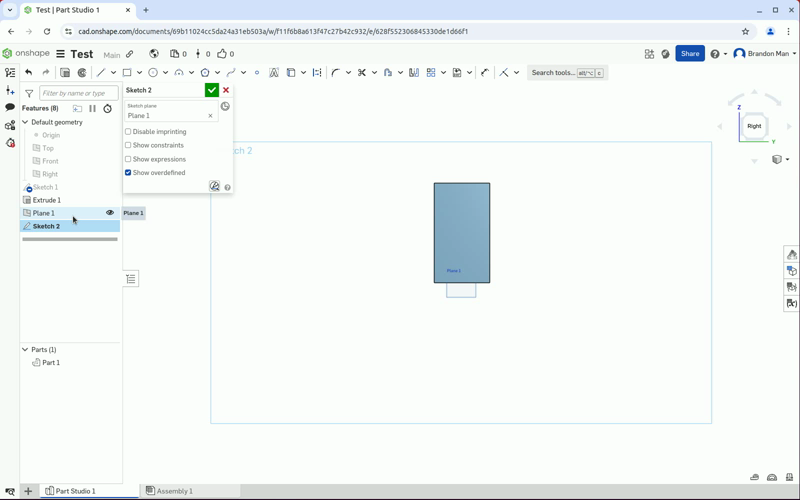
mouse_move(73, 352)
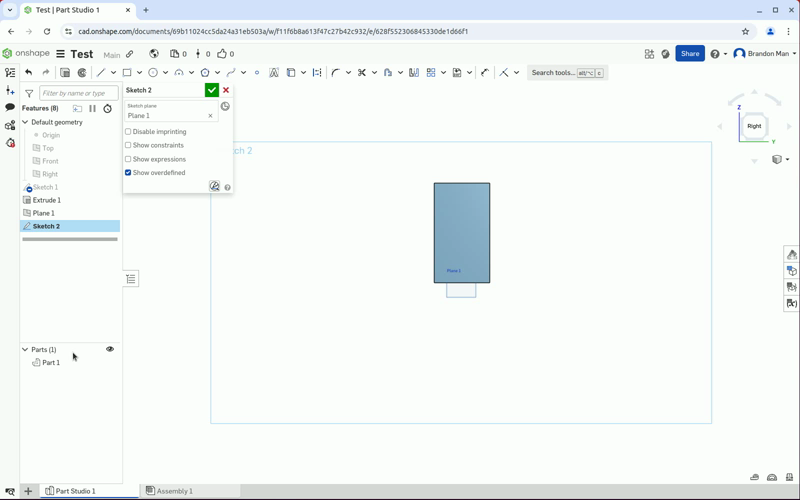
key(y)
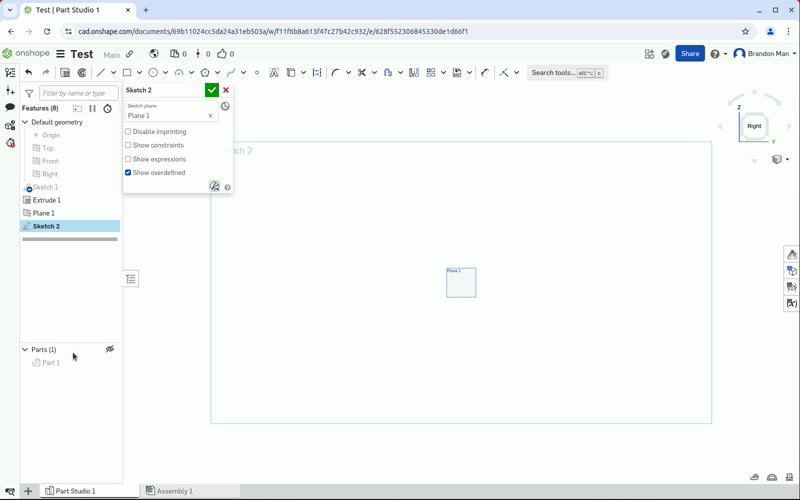
key(l)
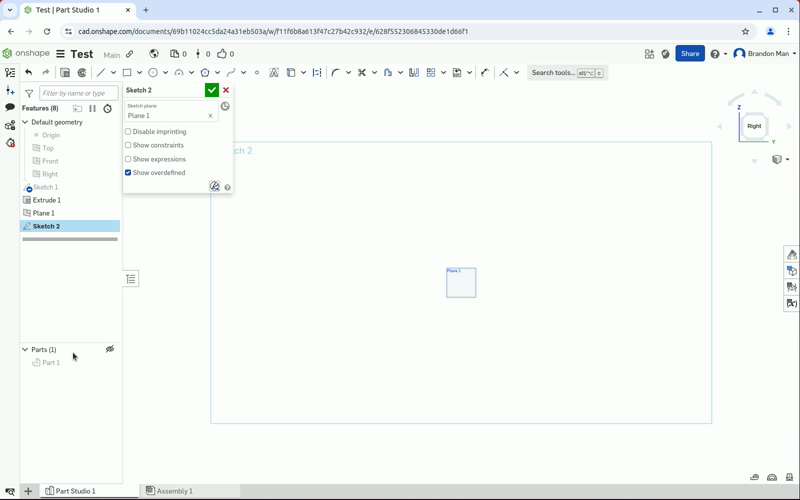
key_down(shift)
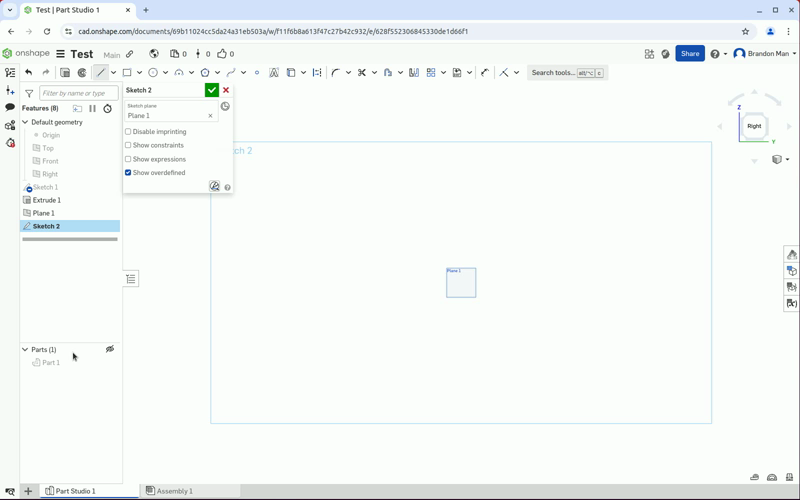
mouse_move(433, 225)
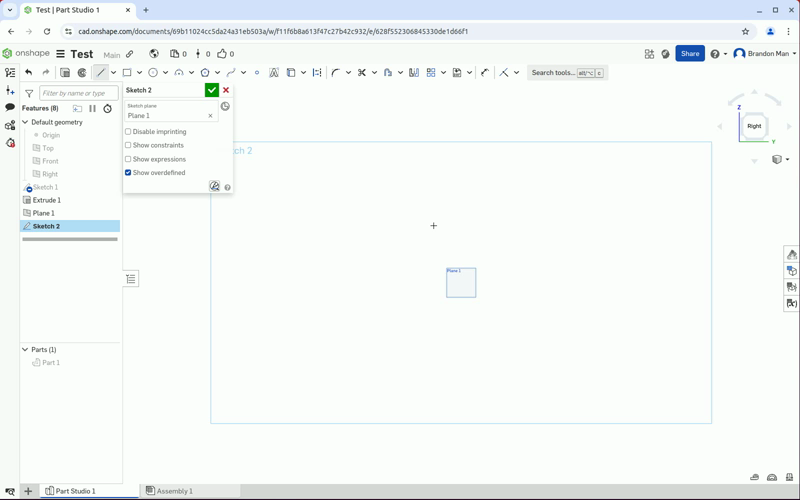
click(433, 225)
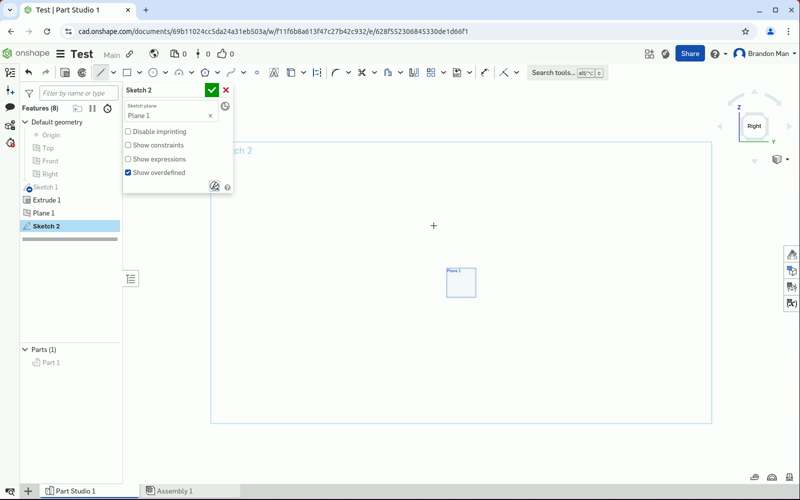
key_up(shift)
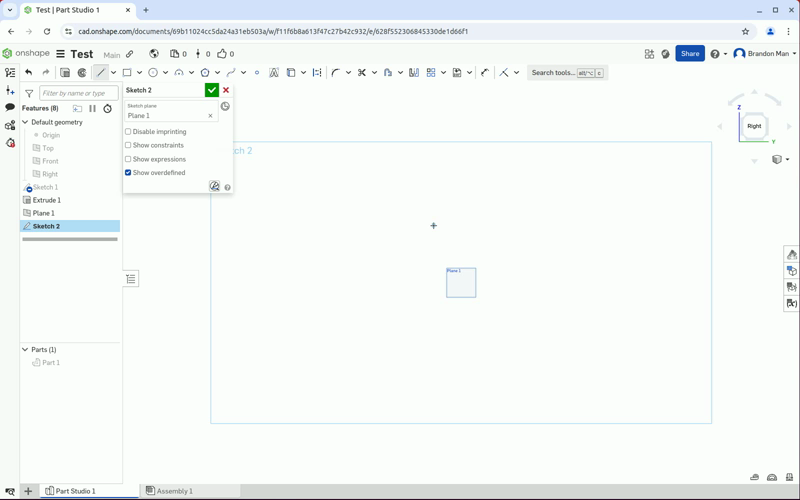
key_down(shift)
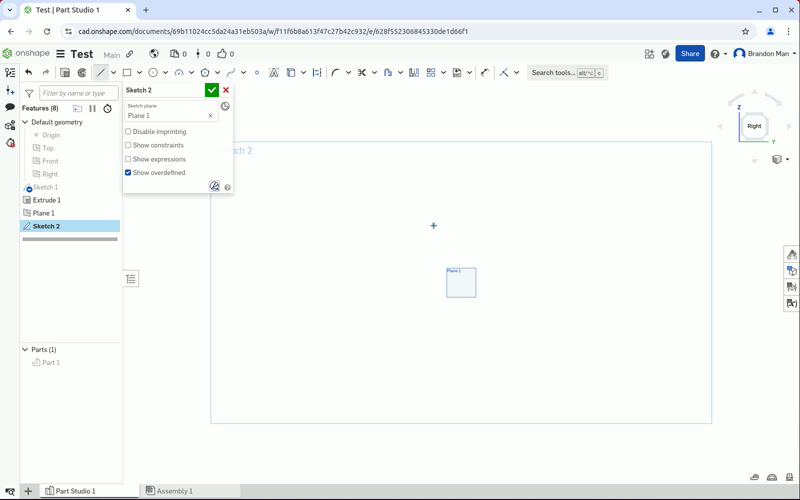
mouse_move(463, 225)
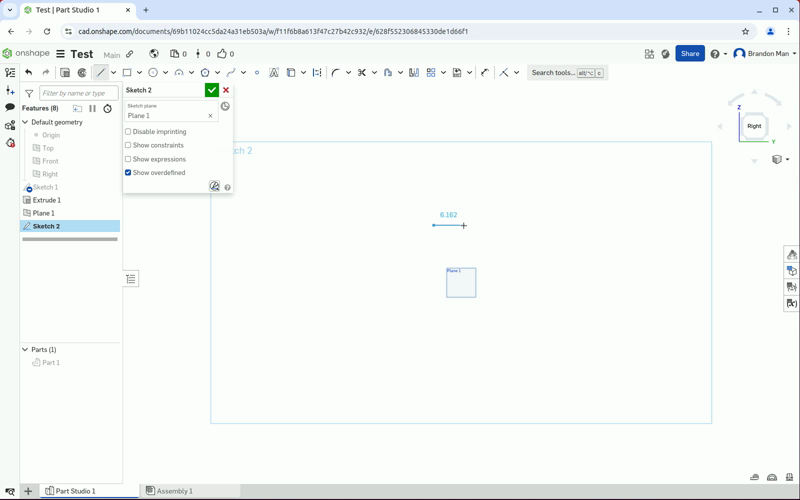
mouse_move(433, 184)
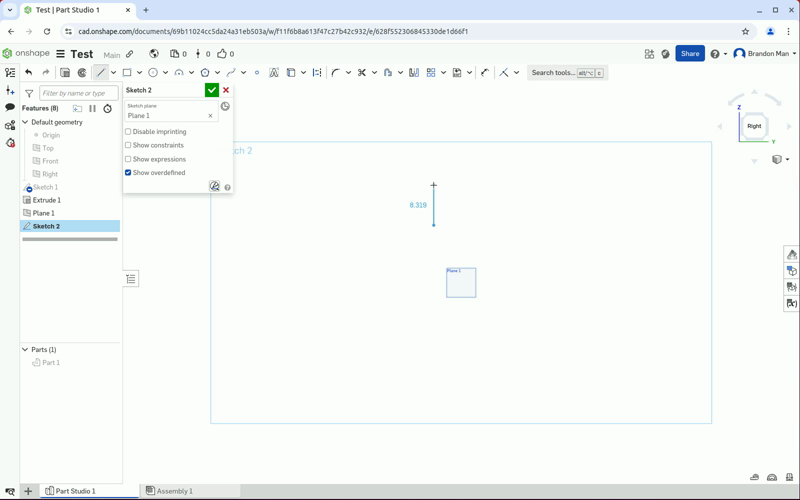
click(433, 184)
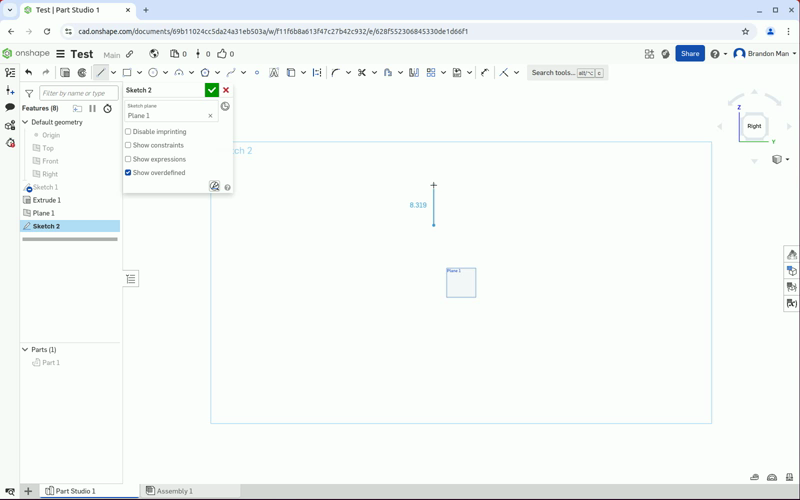
key_up(shift)
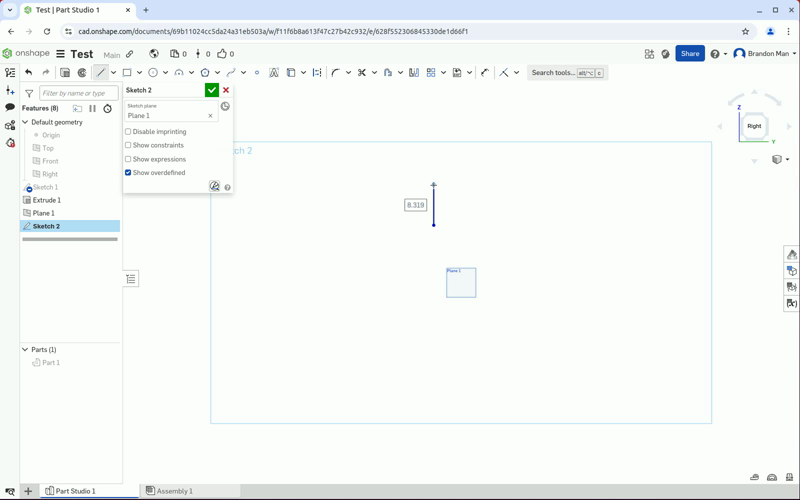
key(esc)
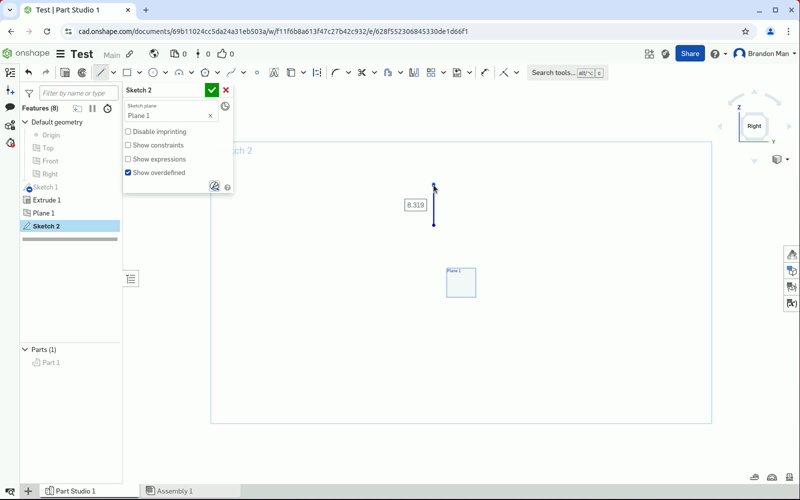
key(a)
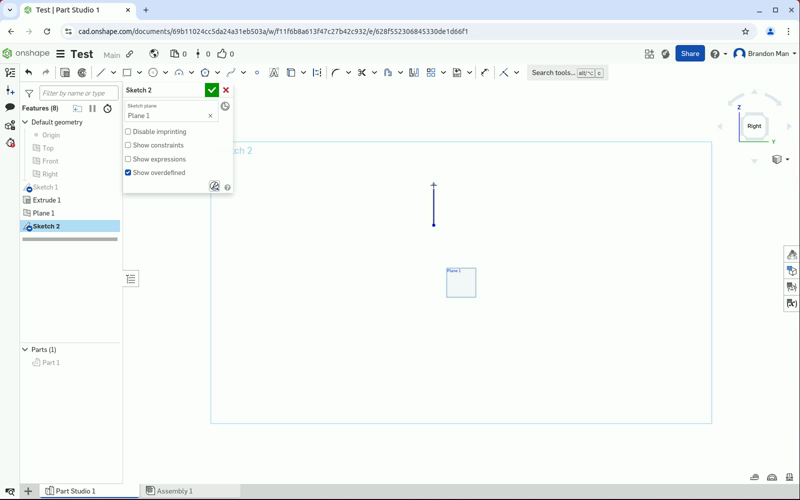
mouse_move(433, 184)
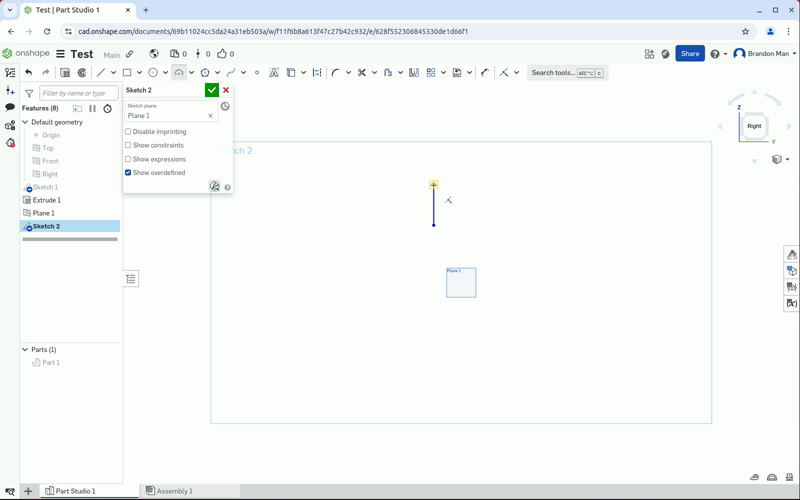
click(433, 184)
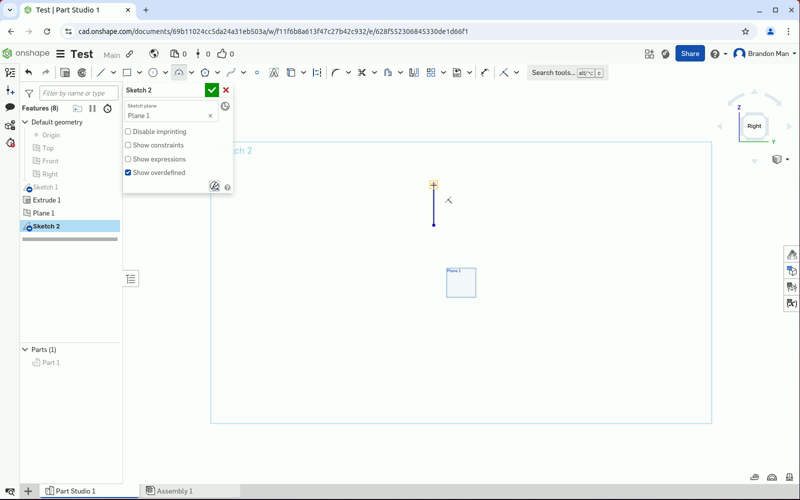
mouse_move(433, 225)
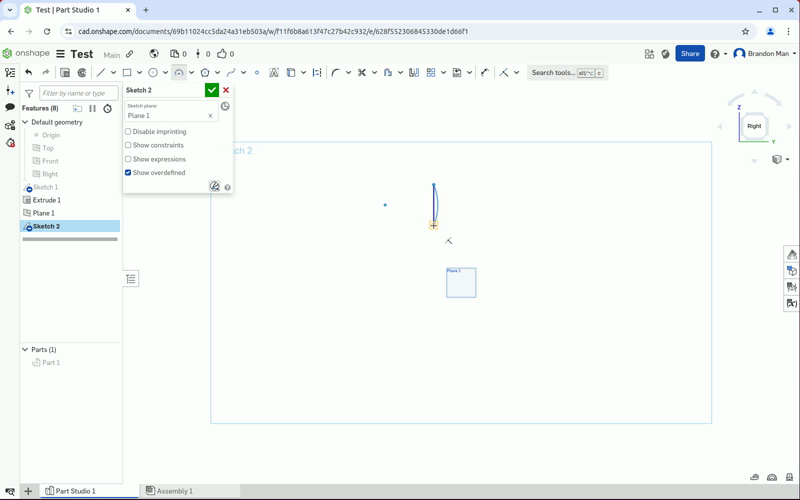
click(433, 225)
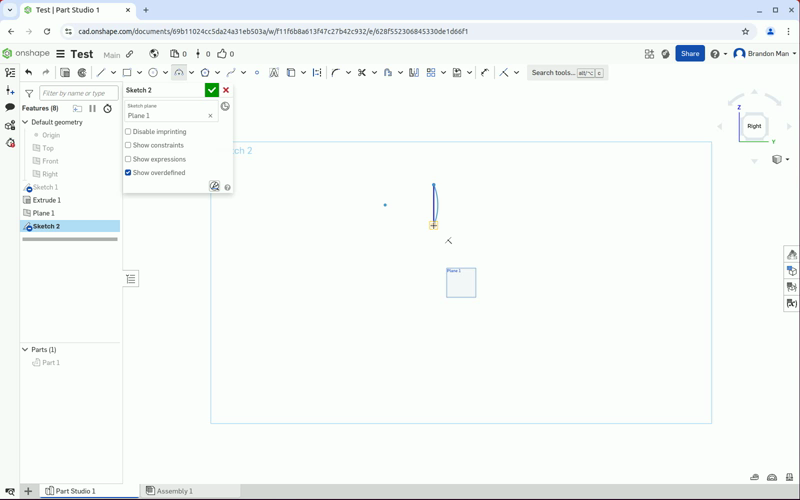
key_down(shift)
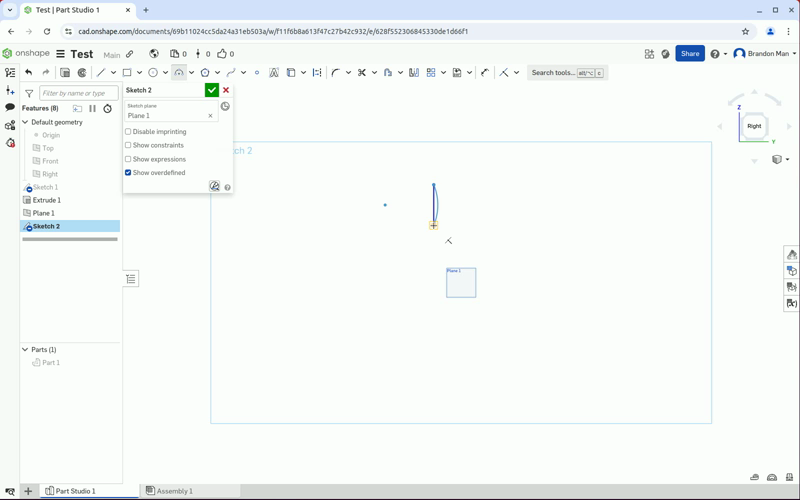
mouse_move(427, 205)
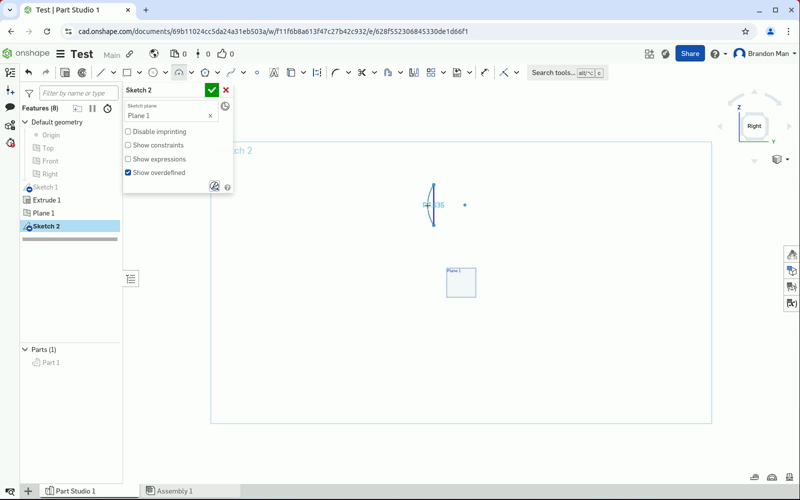
click(427, 205)
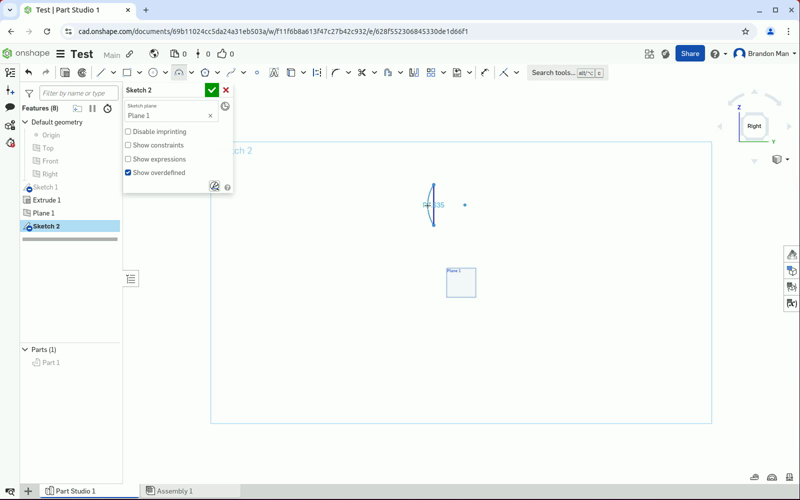
key_up(shift)
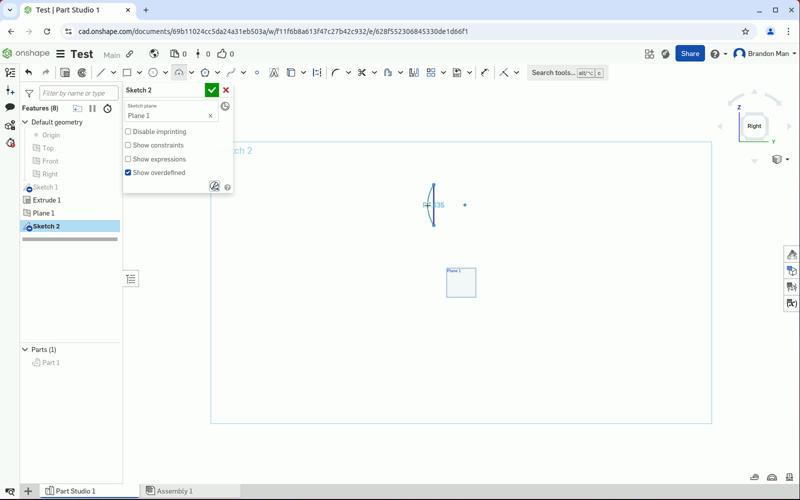
key(esc)
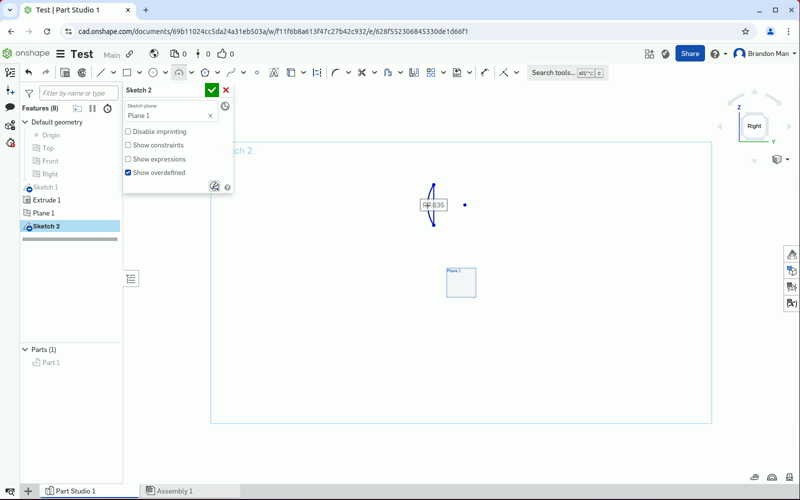
mouse_move(429, 206)
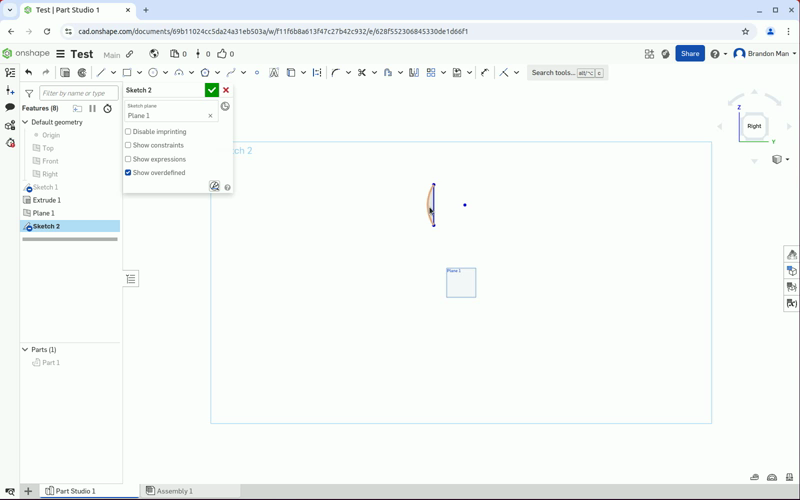
scroll(6)
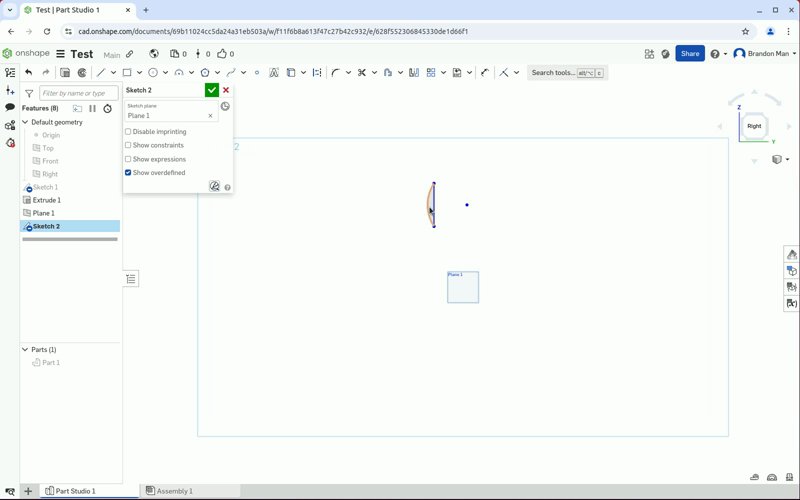
scroll(6)
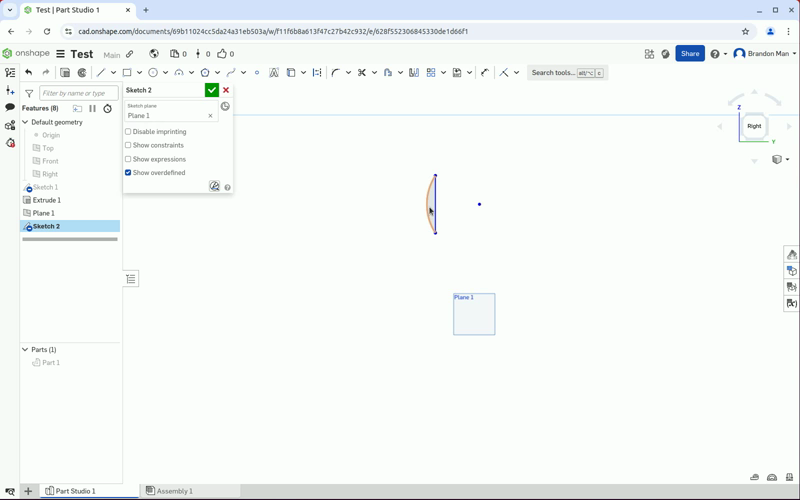
scroll(6)
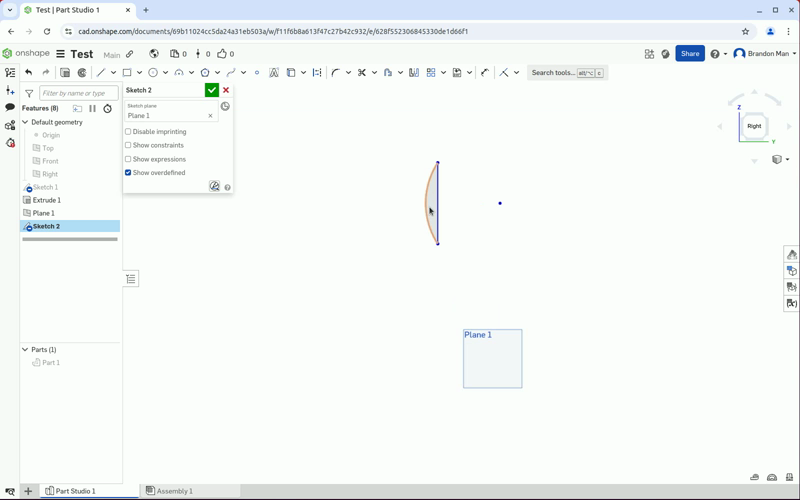
scroll(6)
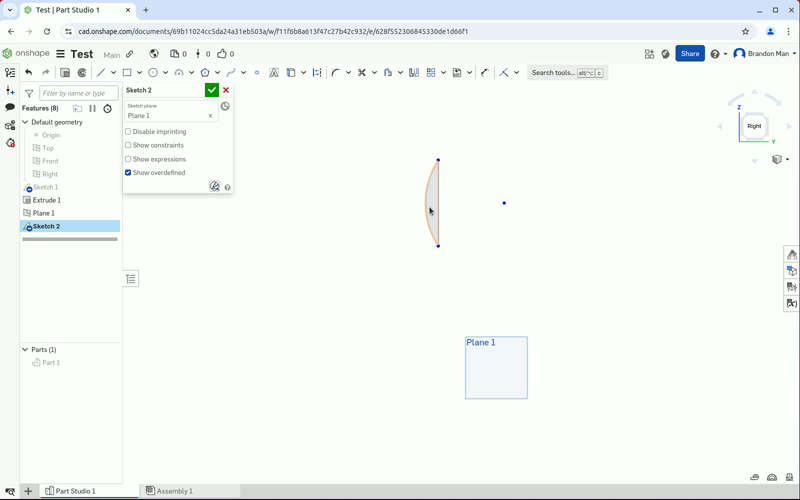
scroll(6)
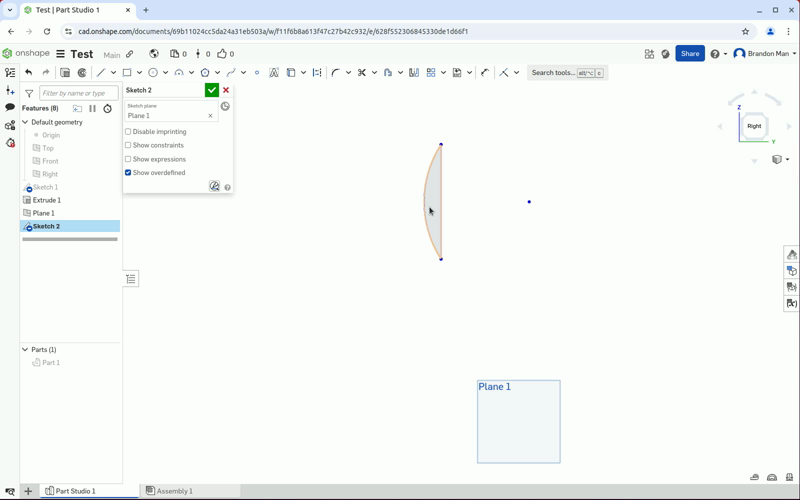
scroll(6)
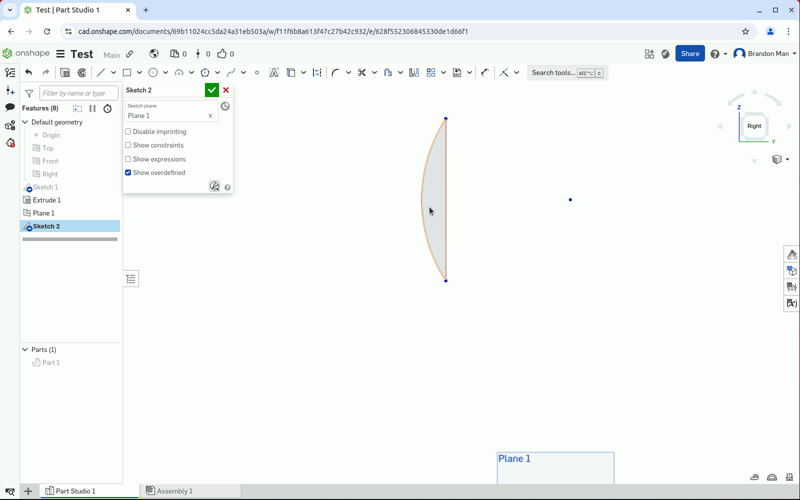
scroll(6)
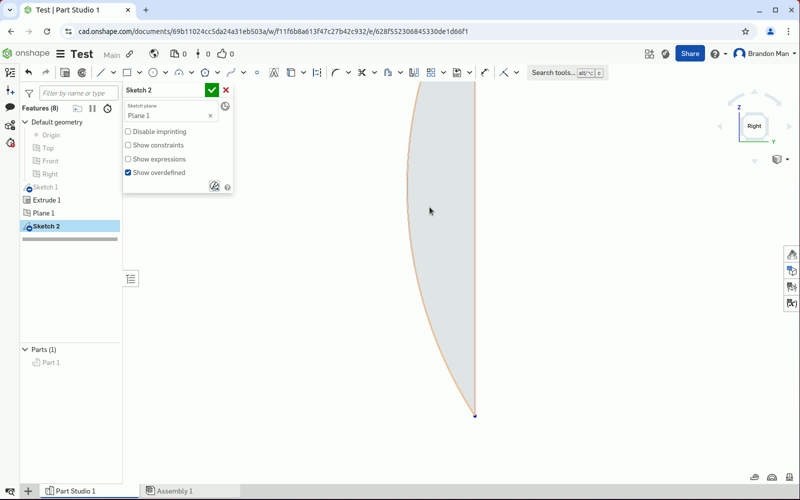
click(429, 206)
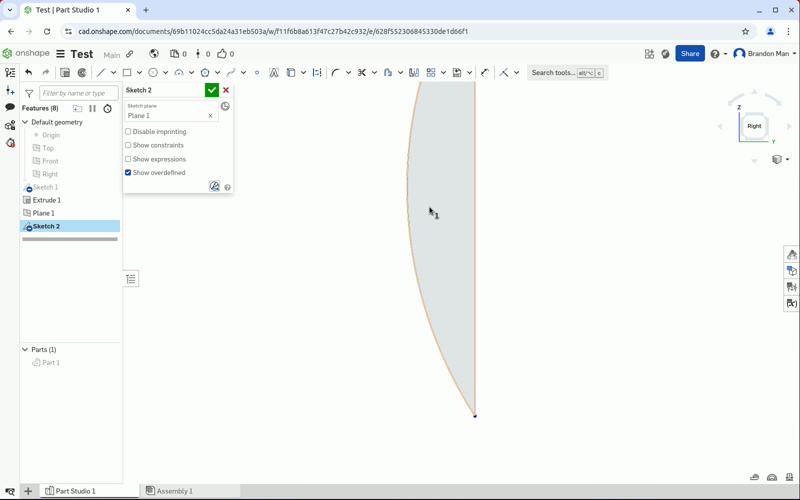
scroll(-6)
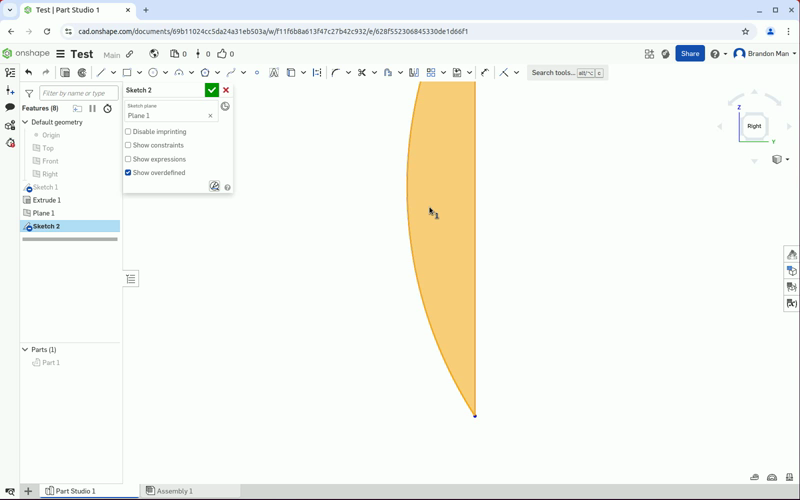
scroll(-6)
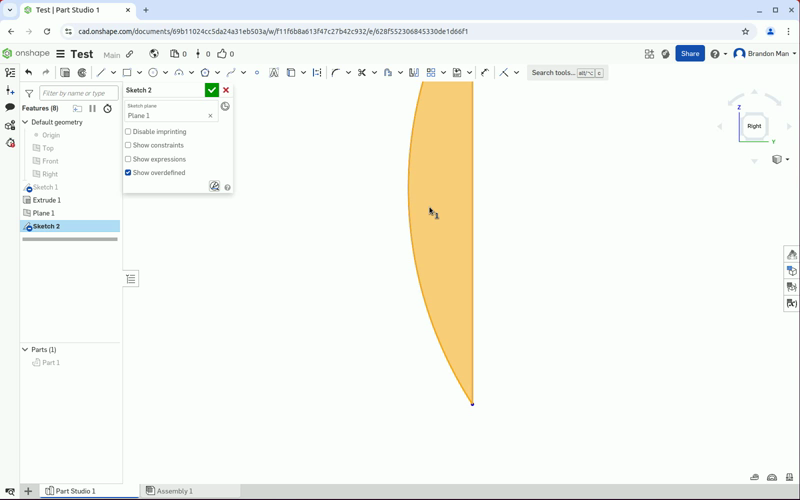
scroll(-6)
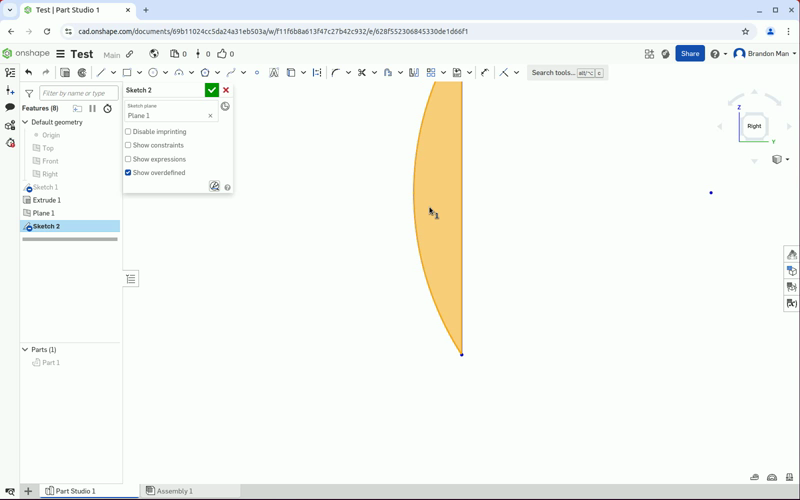
scroll(-6)
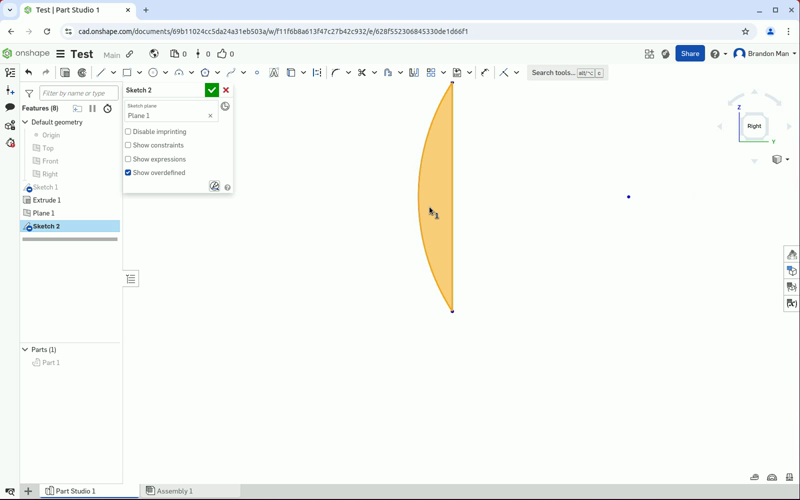
scroll(-6)
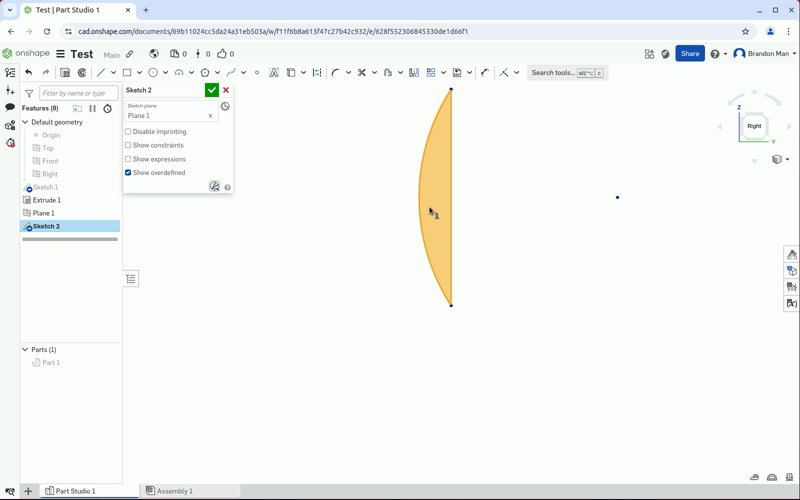
scroll(-6)
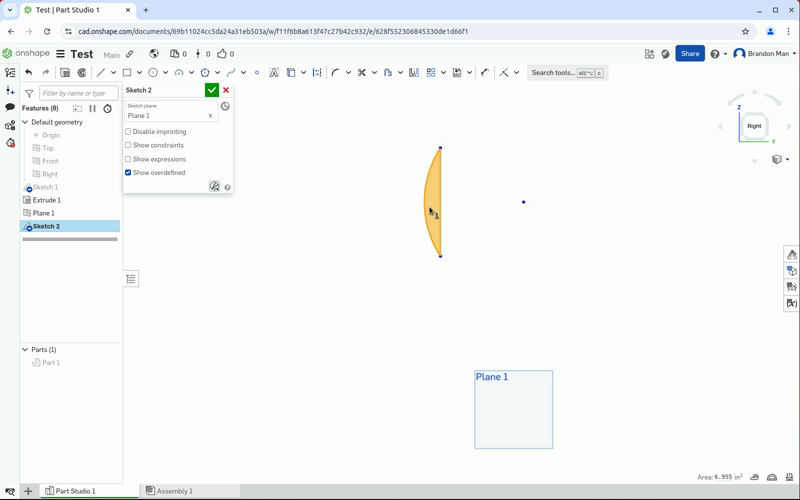
scroll(-6)
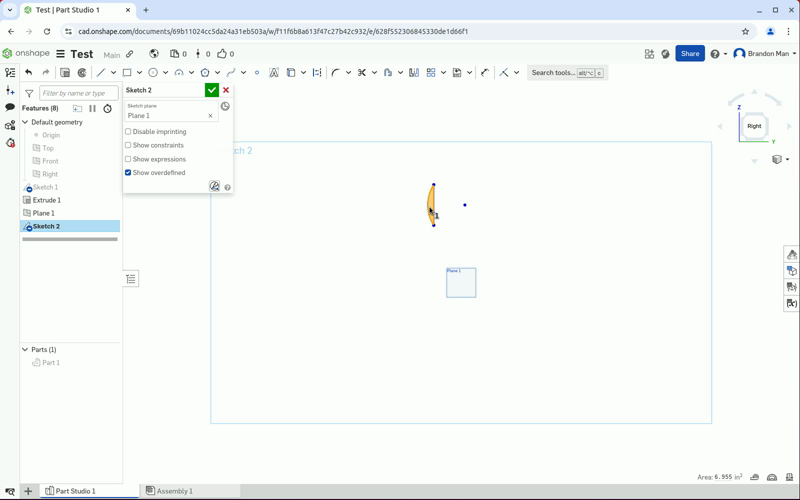
mouse_move(73, 352)
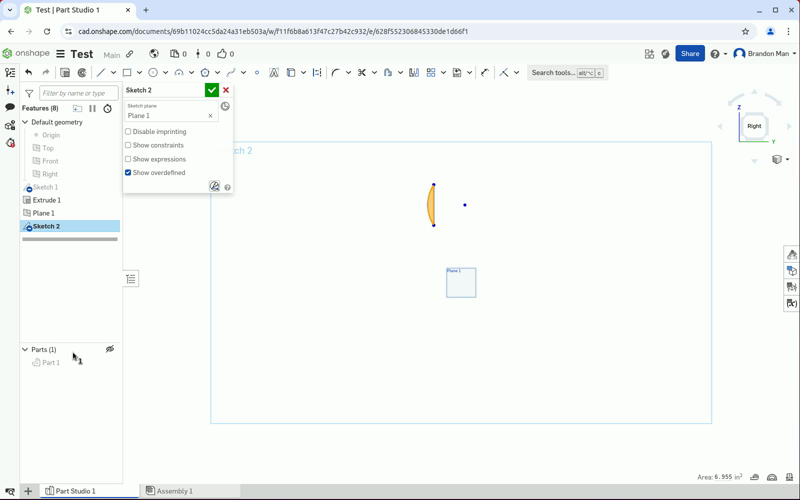
key(shift+y)
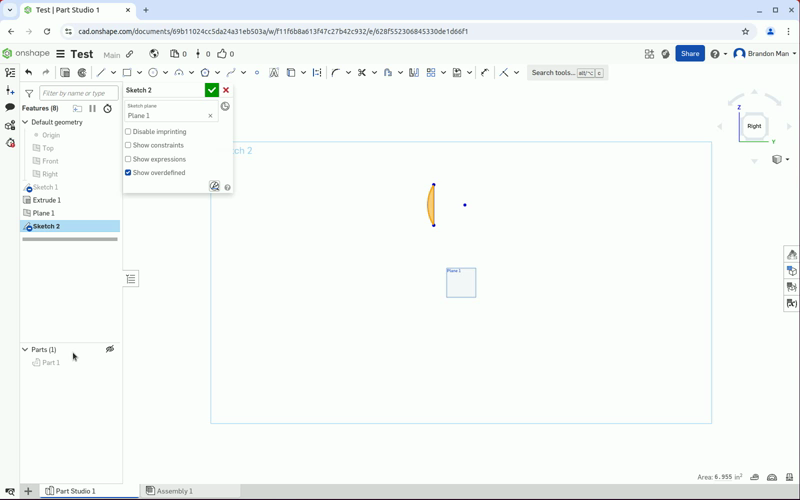
key(shift+e)
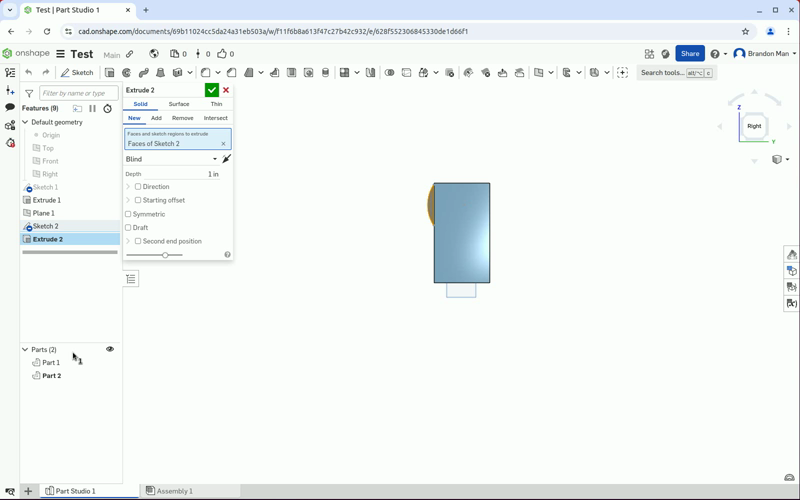
mouse_move(143, 106)
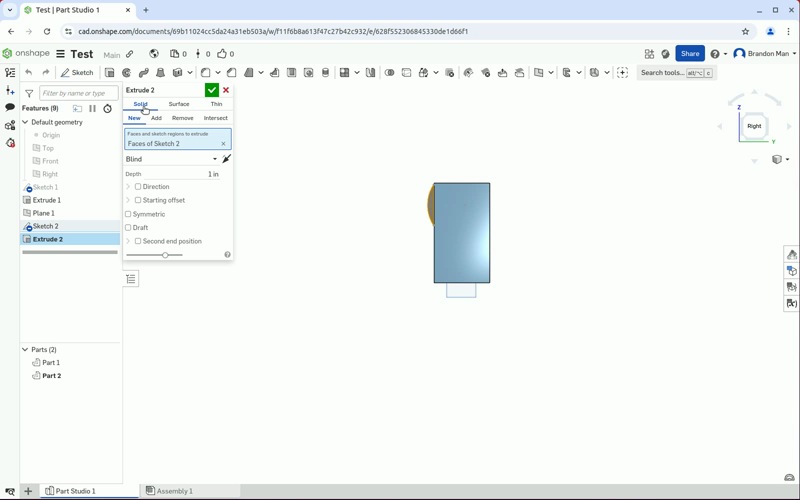
click(143, 106)
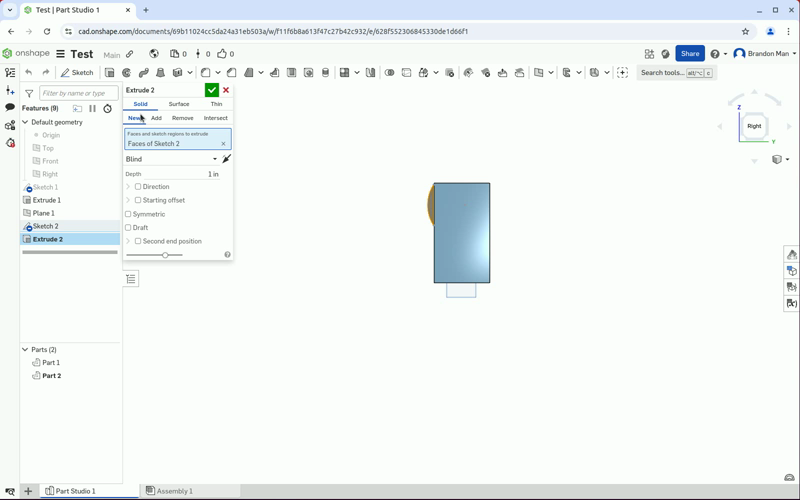
mouse_move(137, 120)
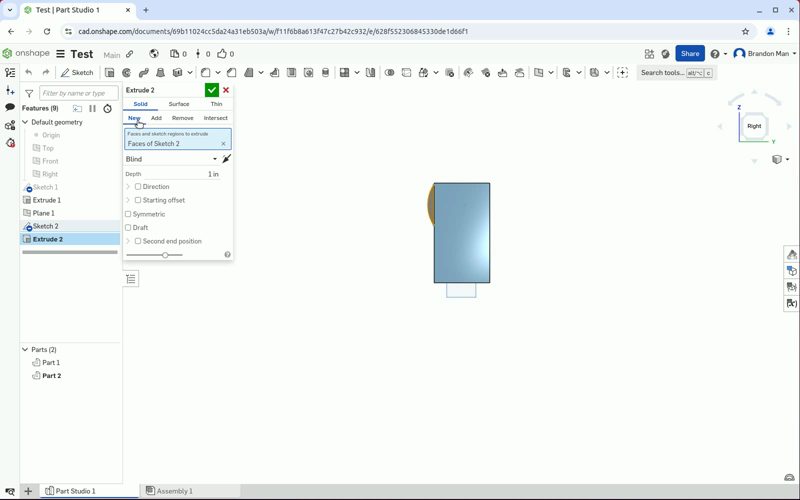
click(137, 120)
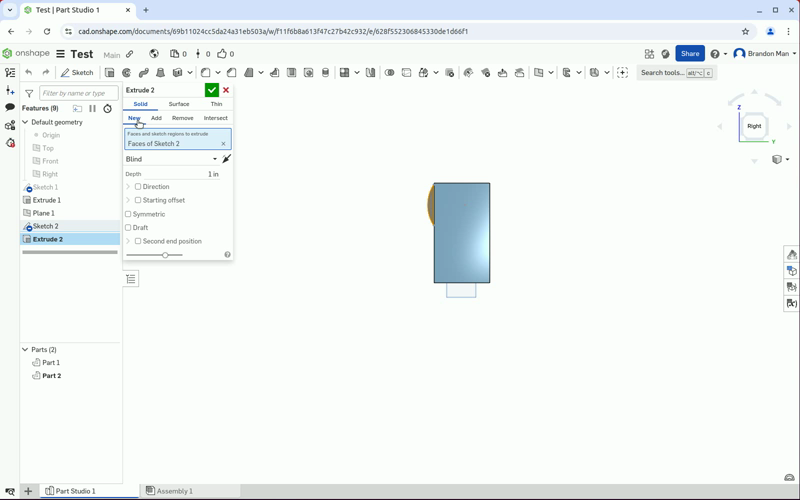
key(tab, 4)
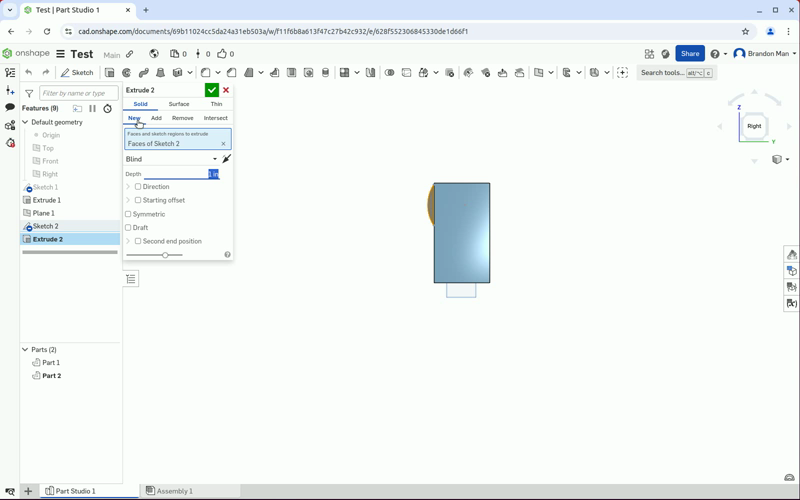
text(-13.239)
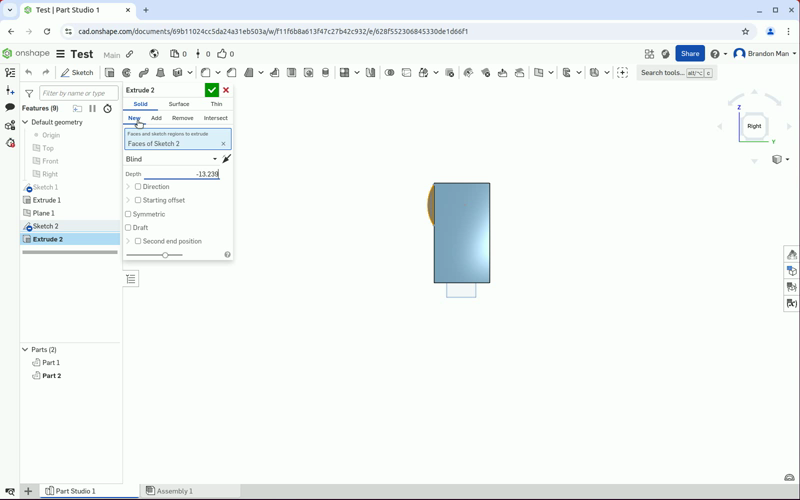
key(enter)
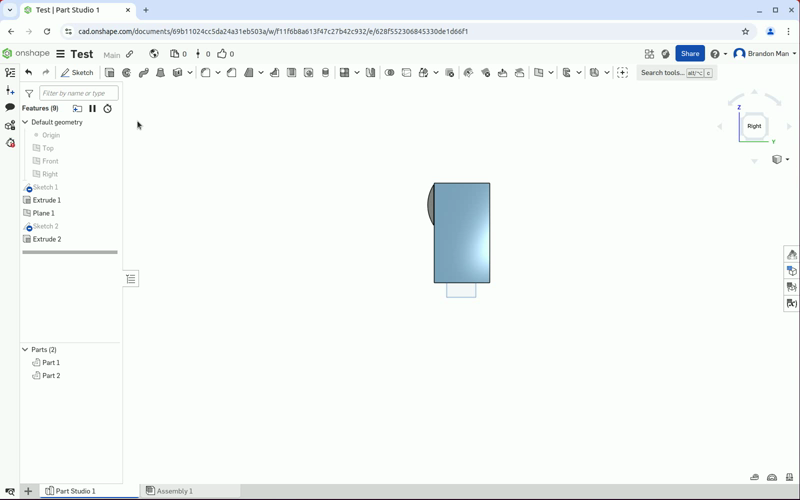
key(shift+h)
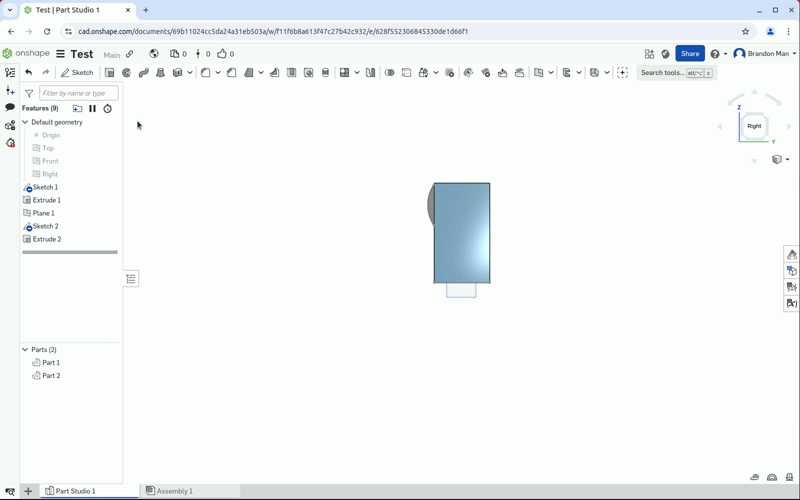
key(shift+h)
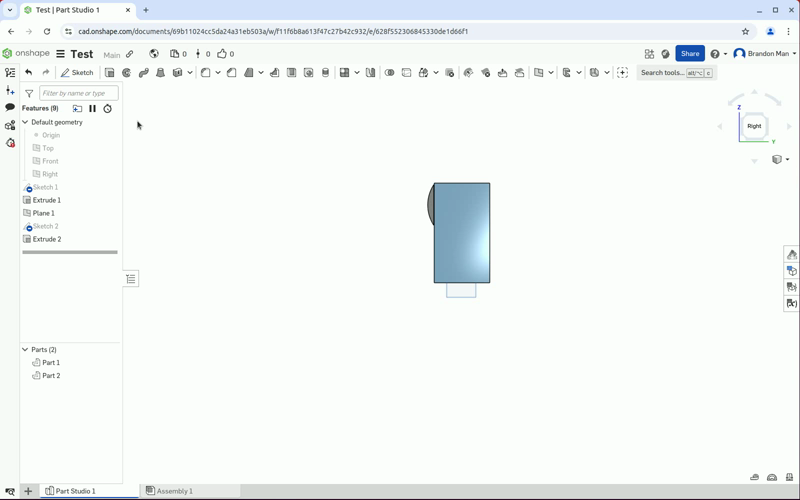
mouse_move(73, 189)
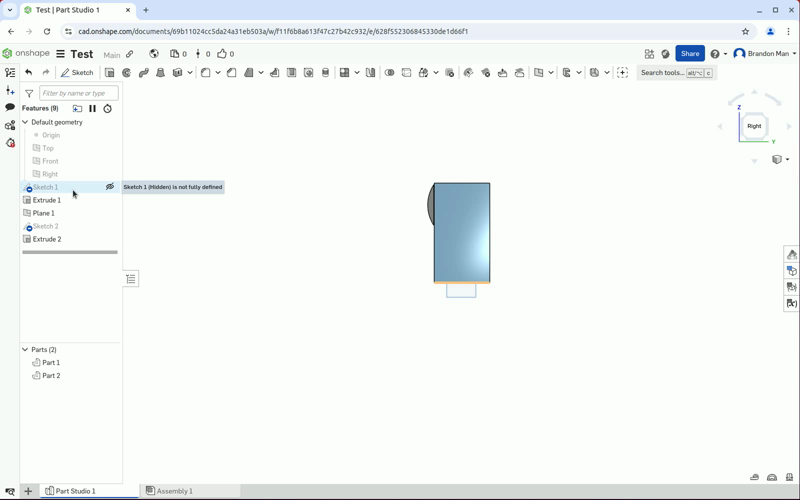
click(73, 189)
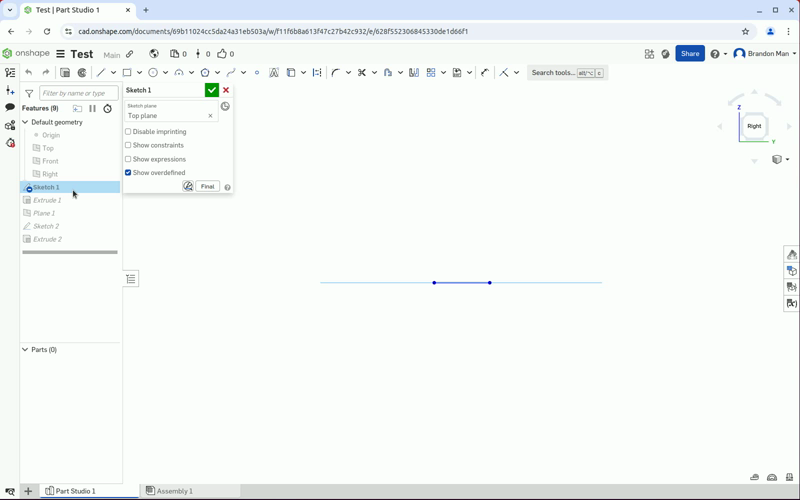
mouse_move(229, 92)
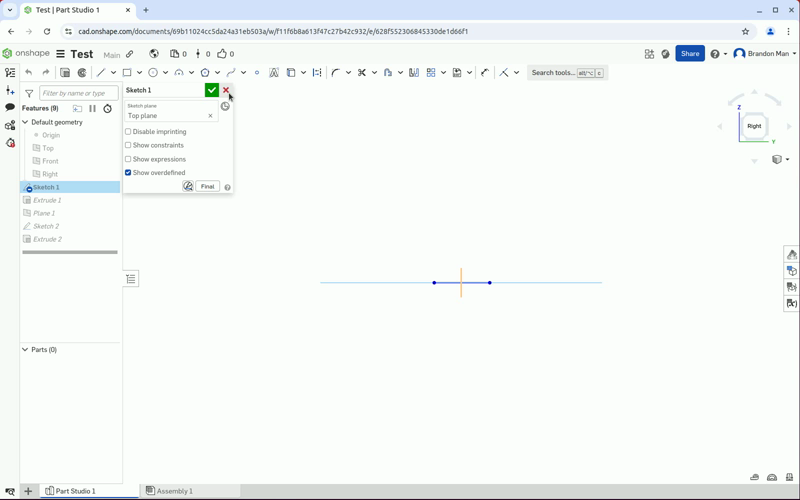
click(229, 92)
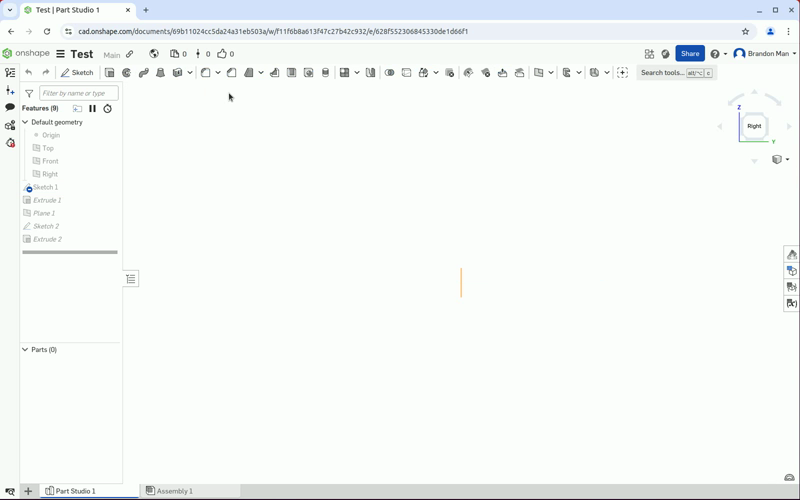
key(shift+s)
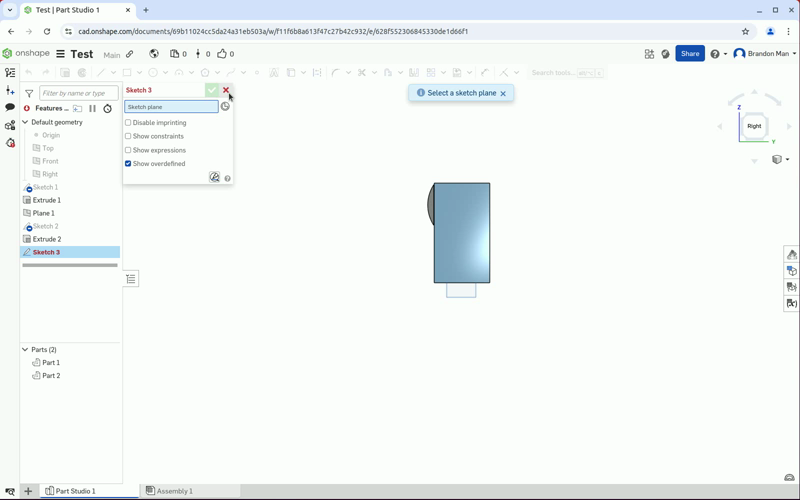
mouse_move(73, 215)
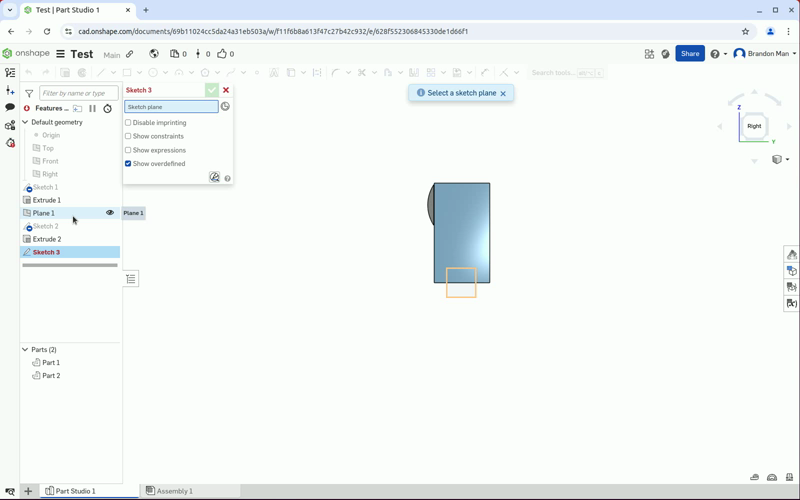
click(73, 215)
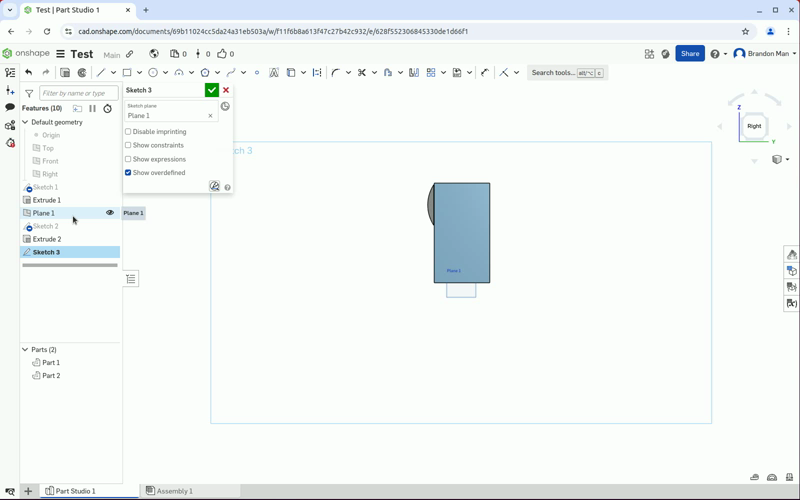
mouse_move(73, 352)
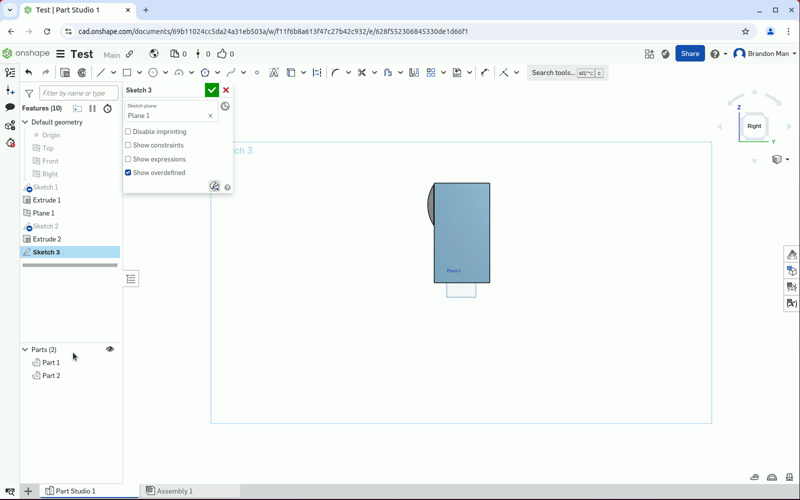
key(y)
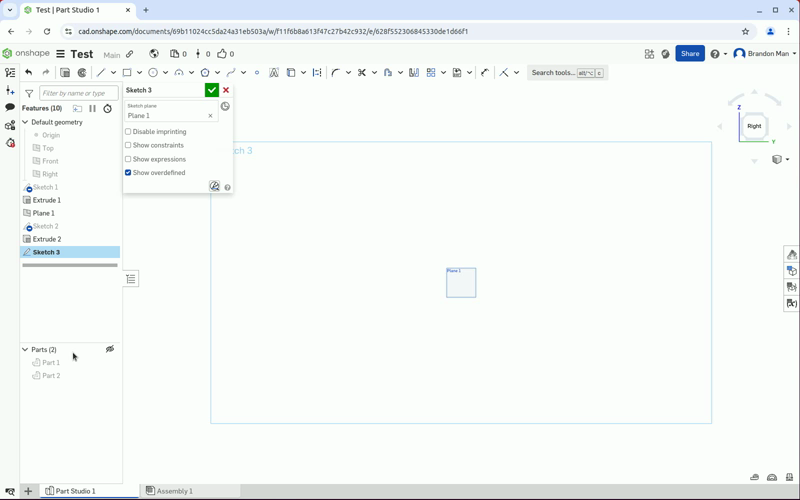
key(l)
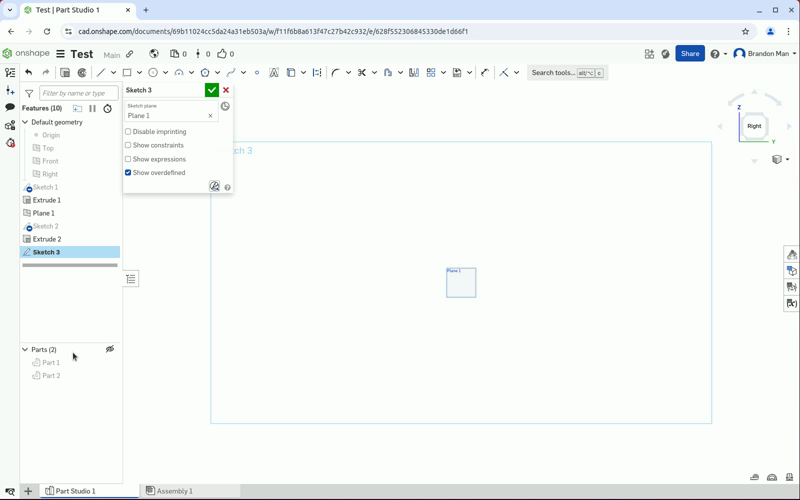
key_down(shift)
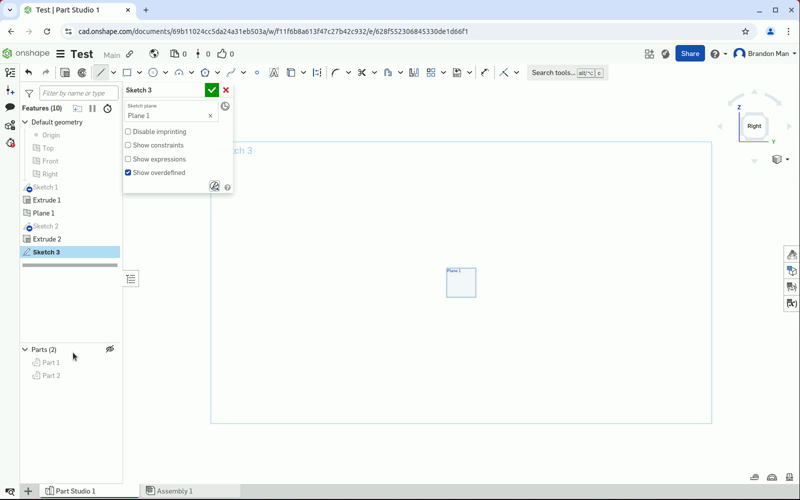
mouse_move(434, 183)
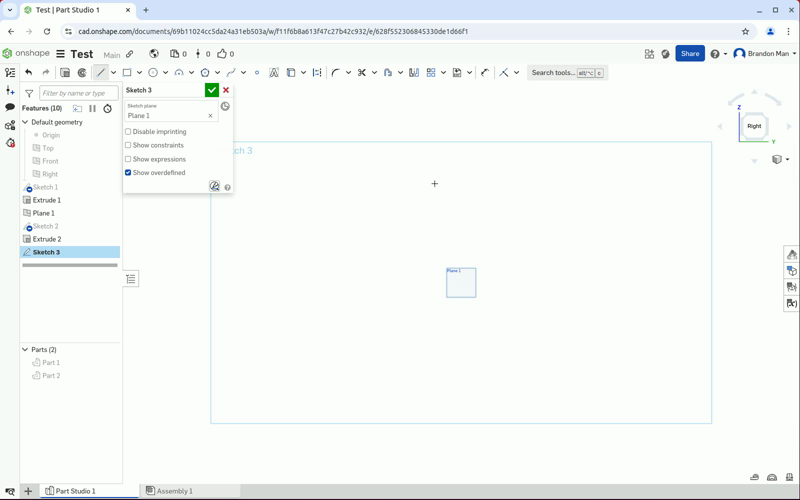
click(434, 183)
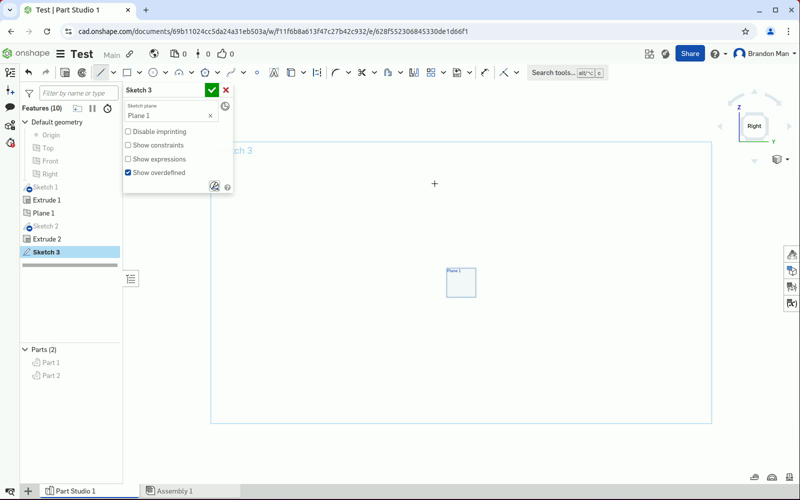
key_up(shift)
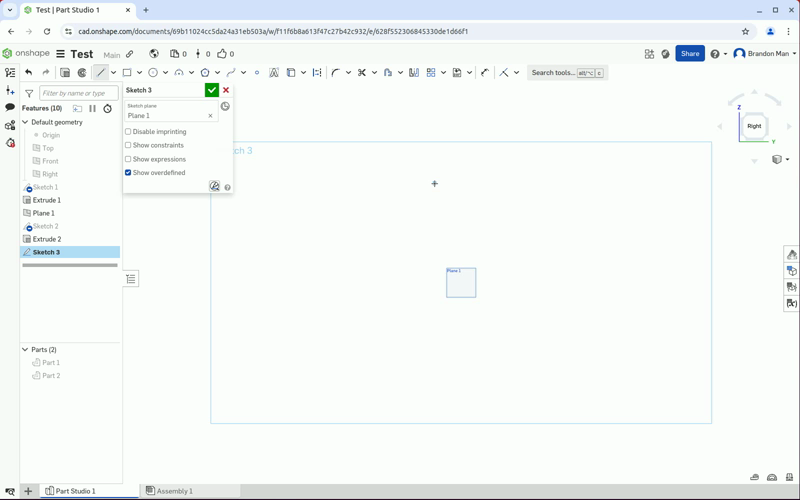
key_down(shift)
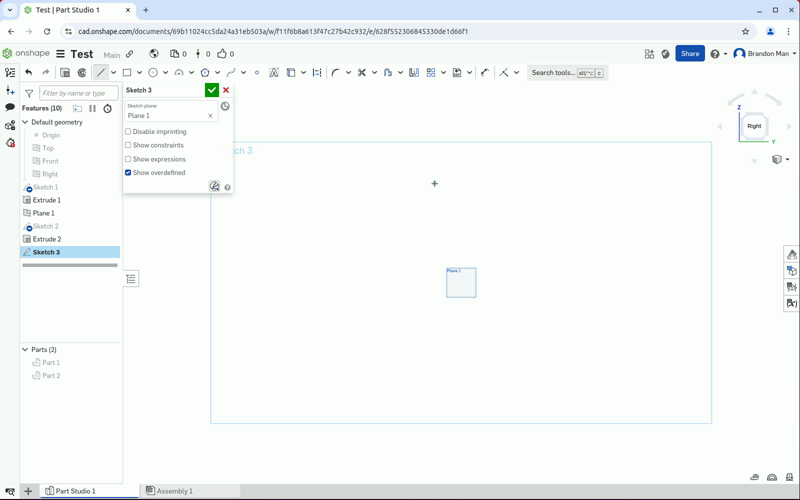
mouse_move(464, 183)
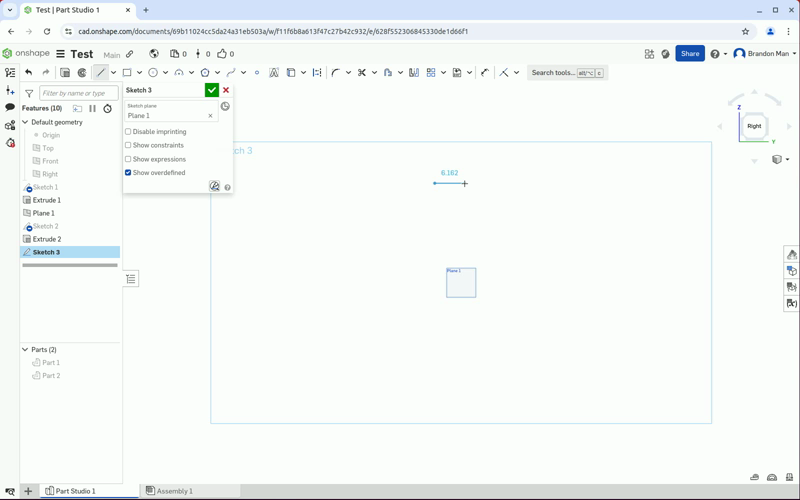
mouse_move(489, 183)
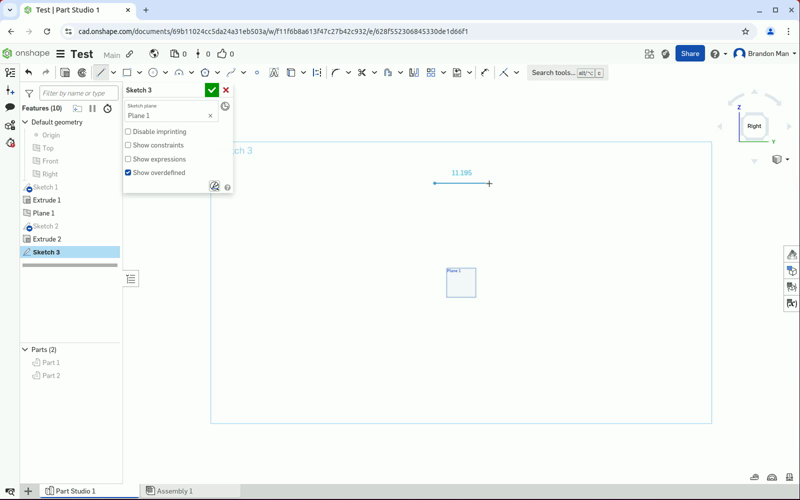
click(489, 183)
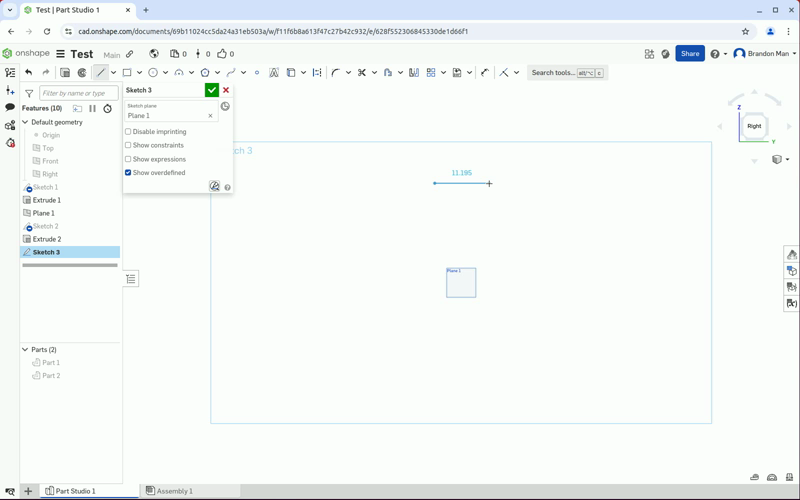
key_up(shift)
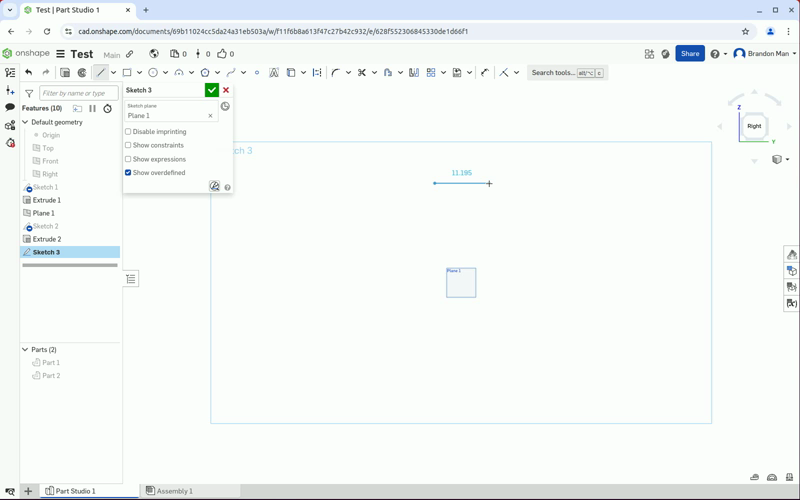
key_down(shift)
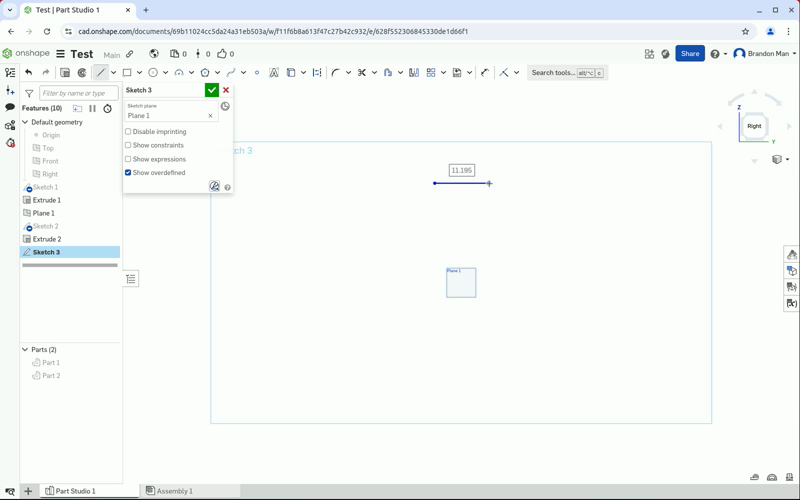
mouse_move(519, 183)
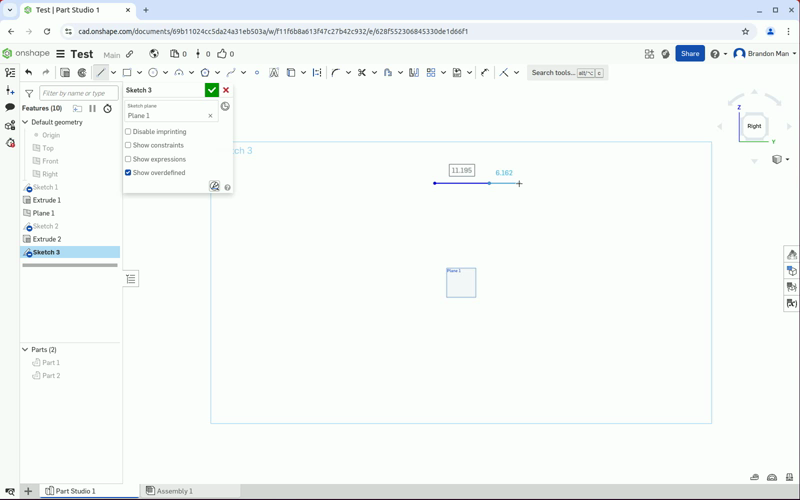
mouse_move(489, 227)
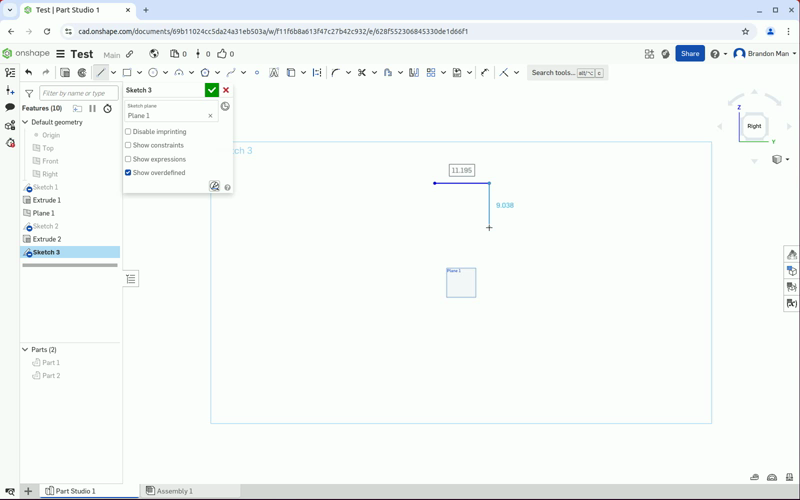
click(489, 227)
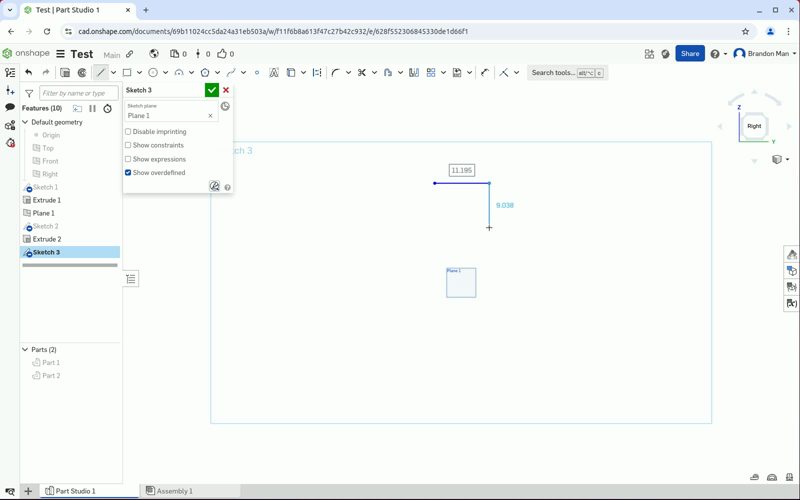
key_up(shift)
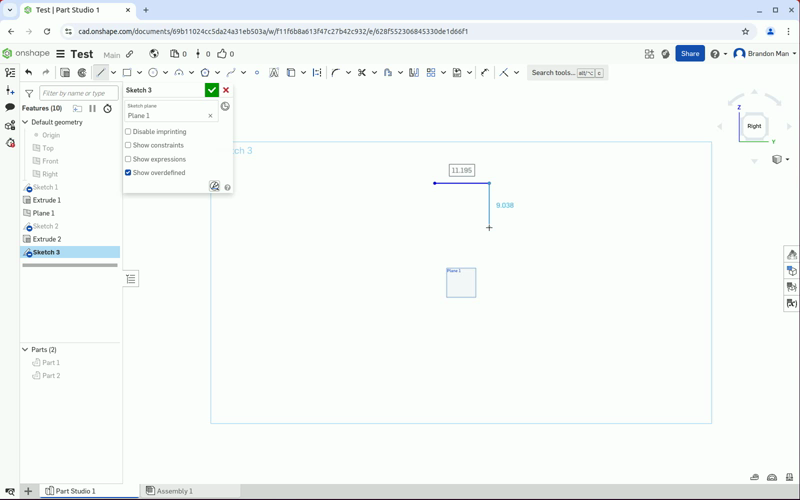
key(esc)
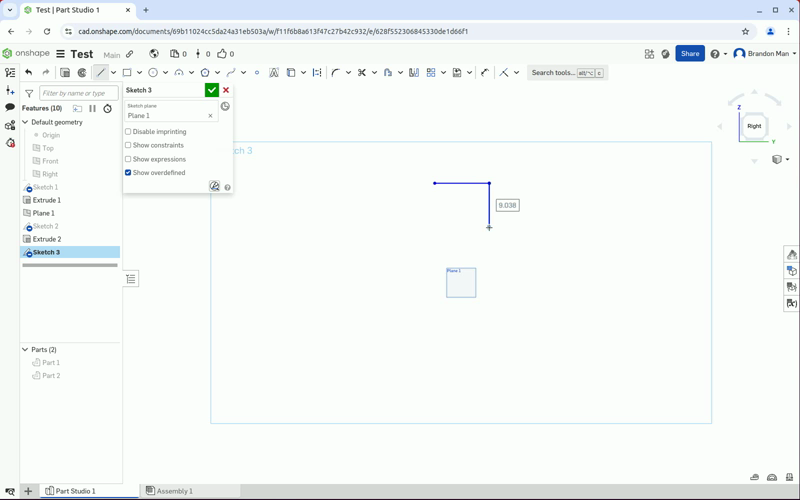
key(a)
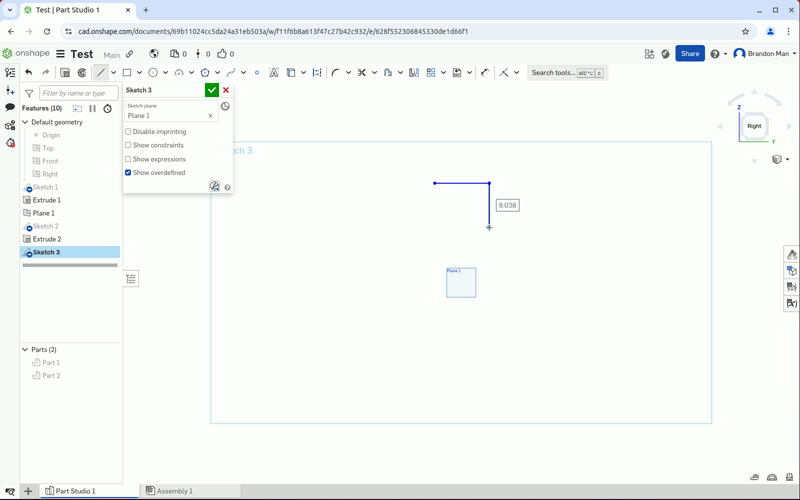
mouse_move(489, 227)
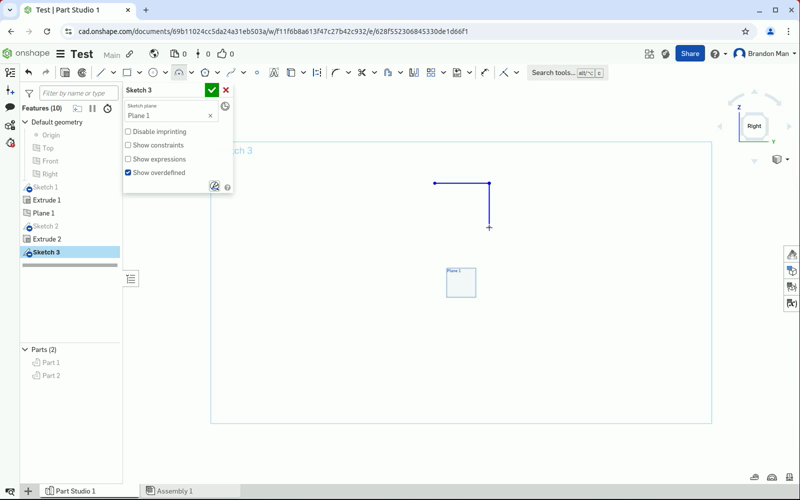
click(489, 227)
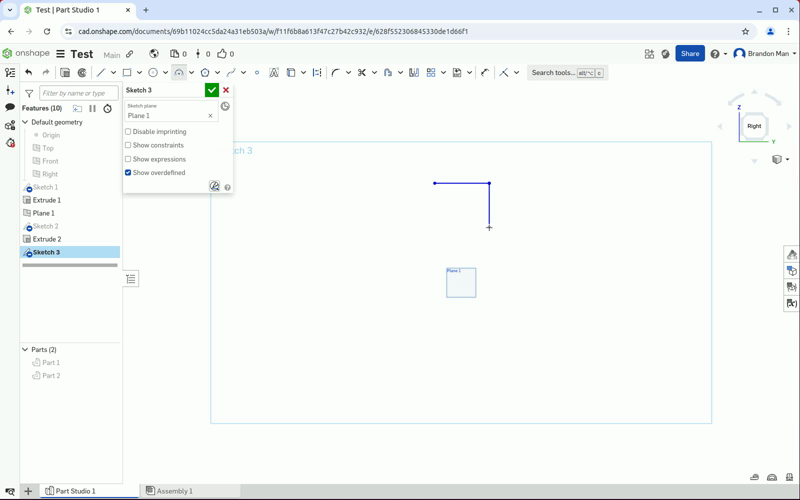
mouse_move(434, 183)
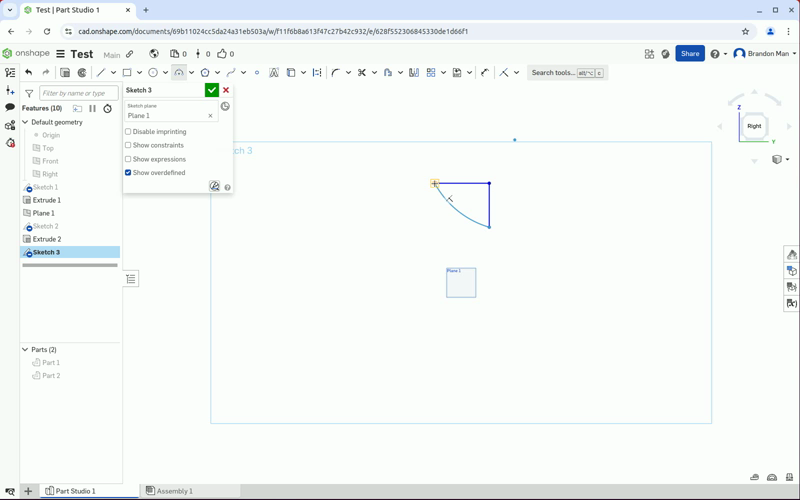
click(434, 183)
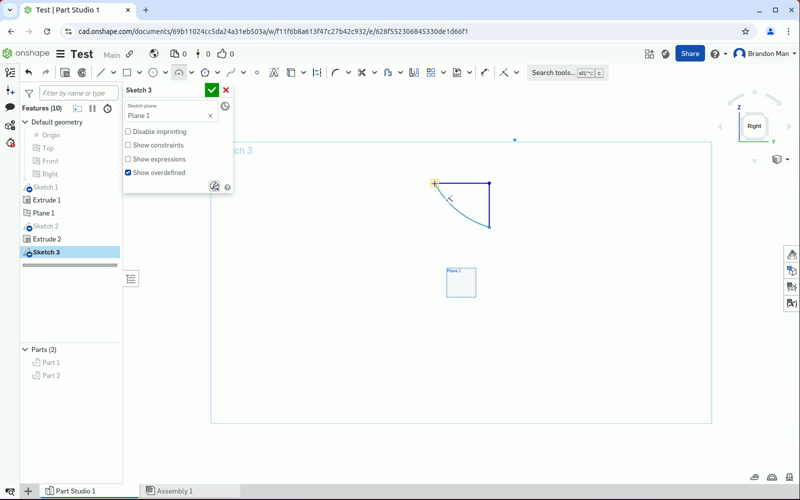
key_down(shift)
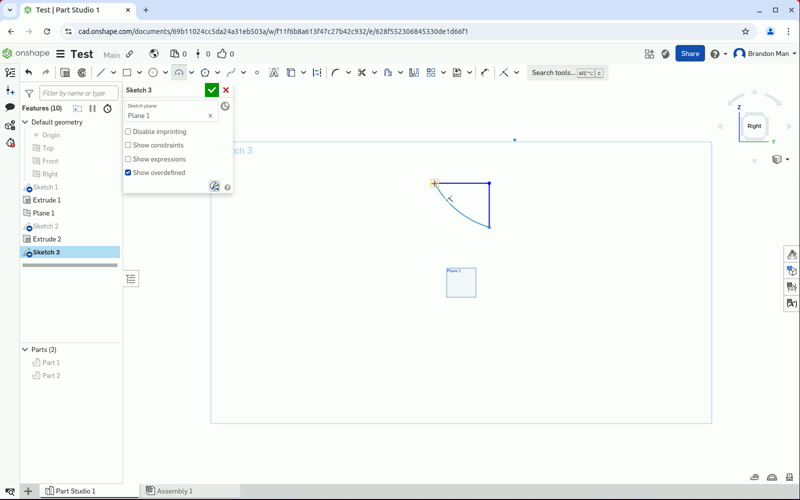
mouse_move(484, 177)
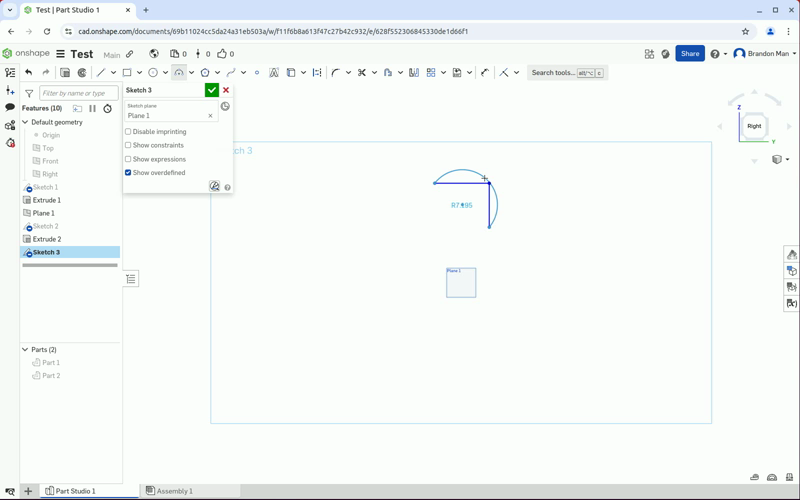
click(484, 177)
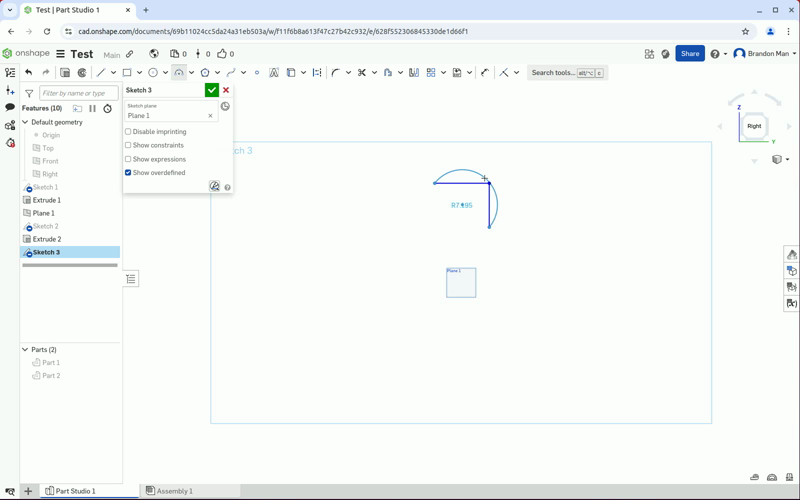
key_up(shift)
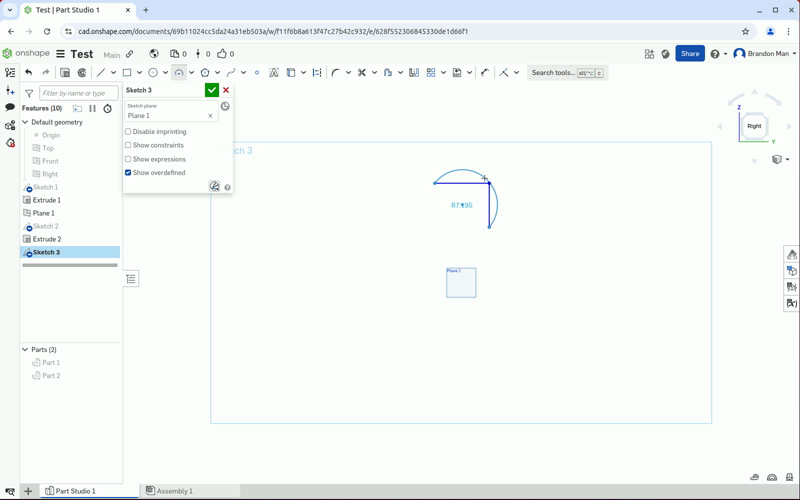
key(esc)
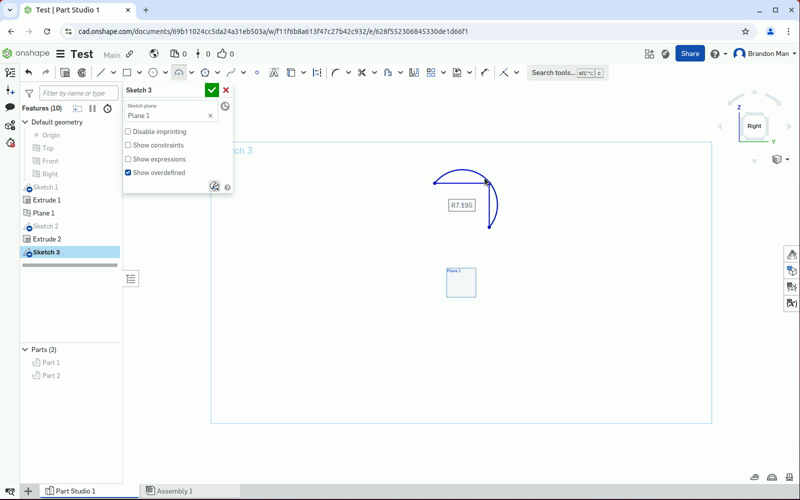
mouse_move(476, 180)
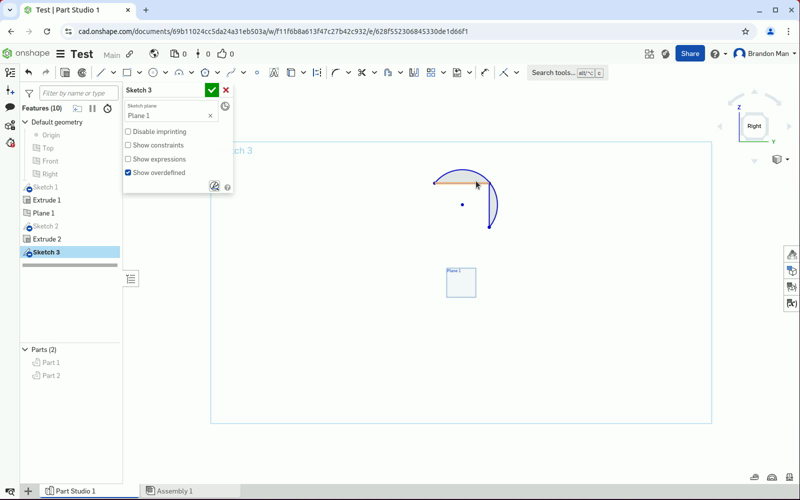
scroll(6)
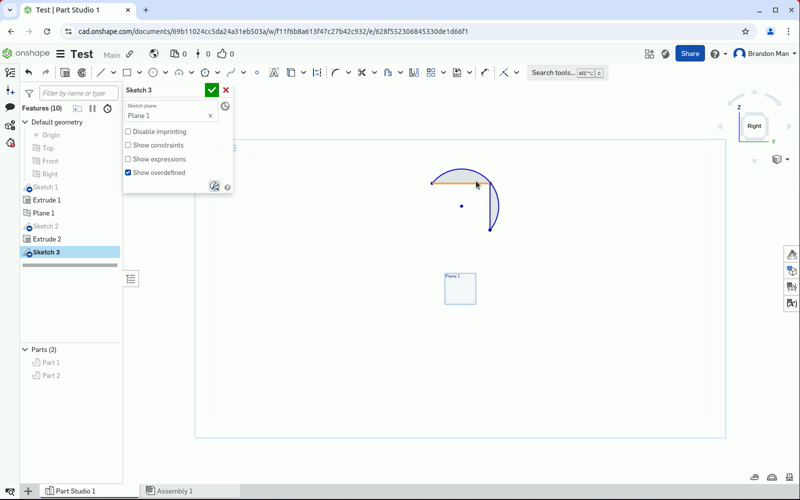
scroll(6)
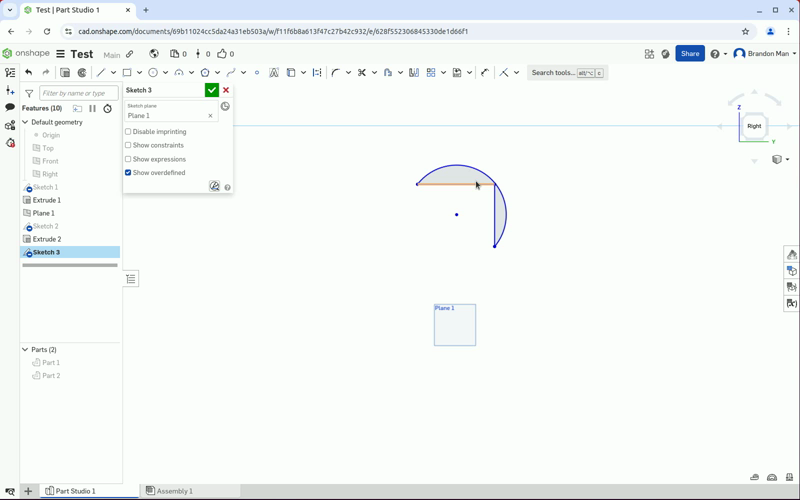
scroll(6)
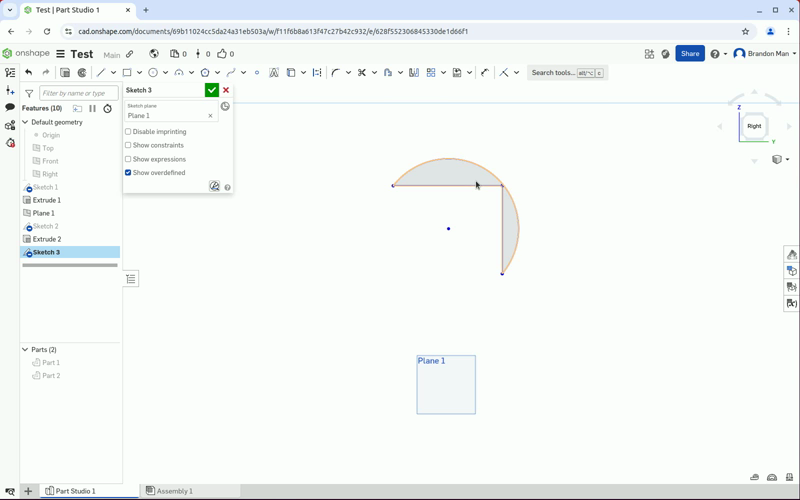
scroll(6)
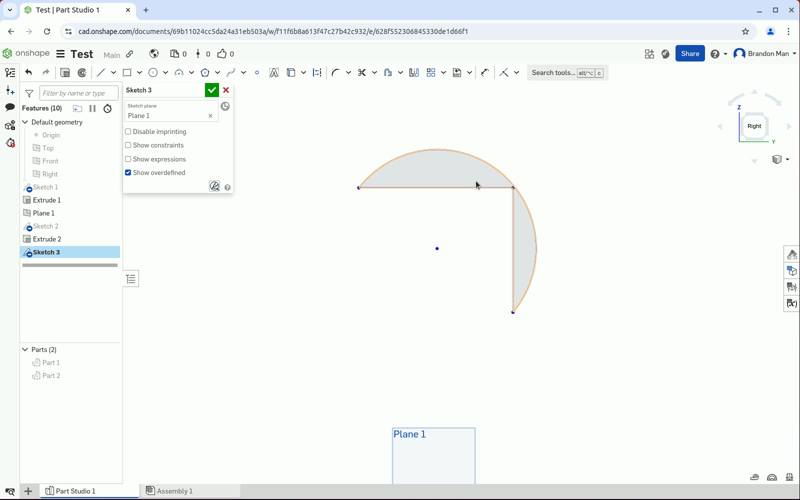
scroll(6)
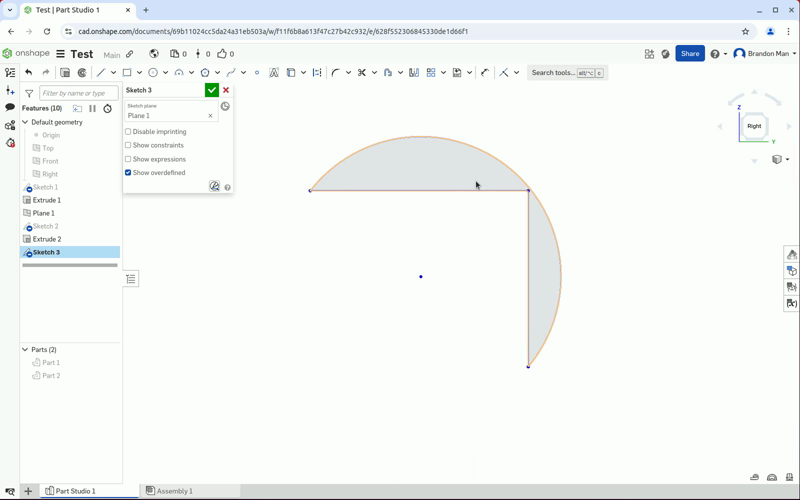
scroll(6)
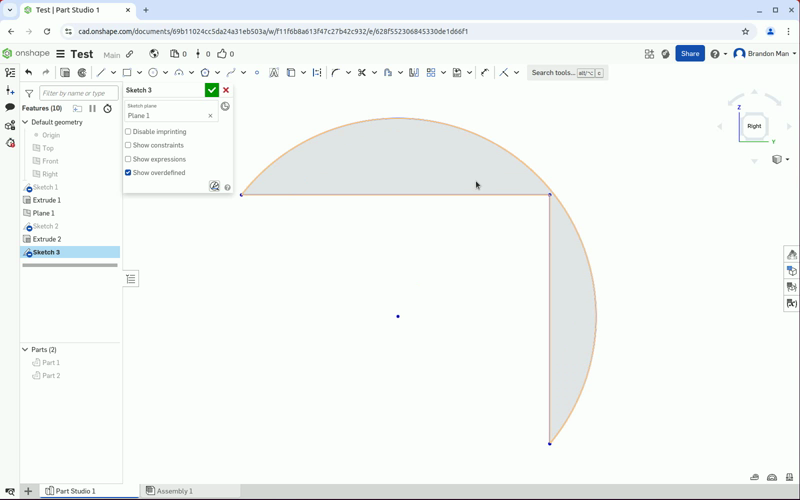
scroll(6)
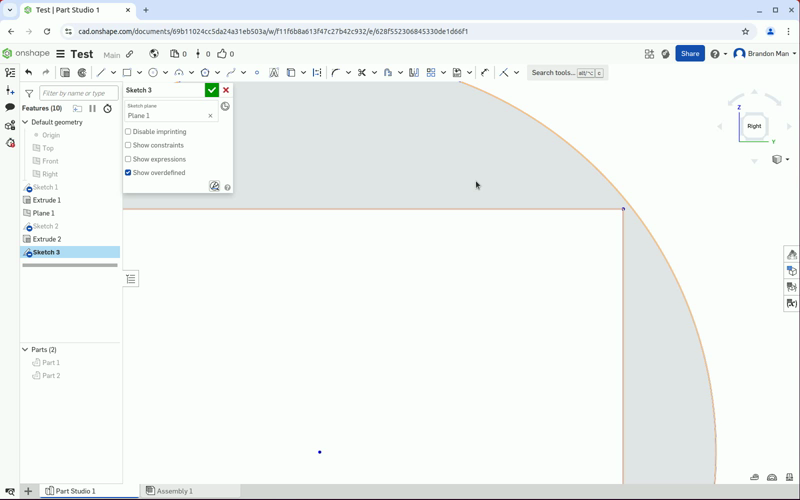
click(476, 180)
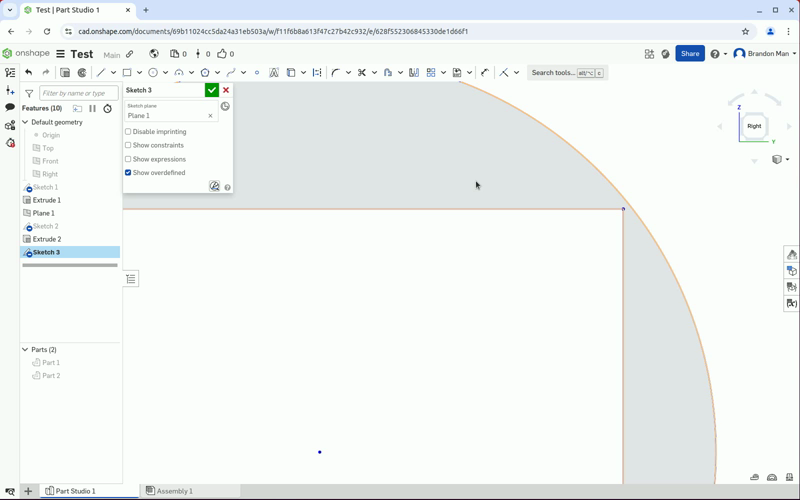
scroll(-6)
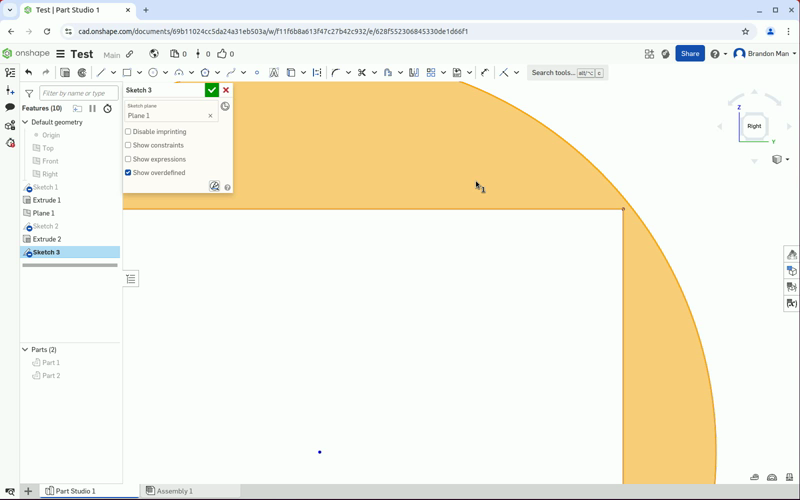
scroll(-6)
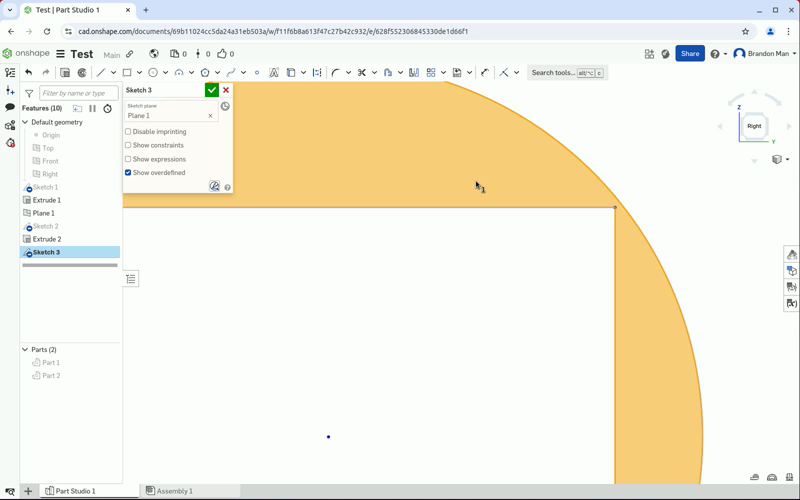
scroll(-6)
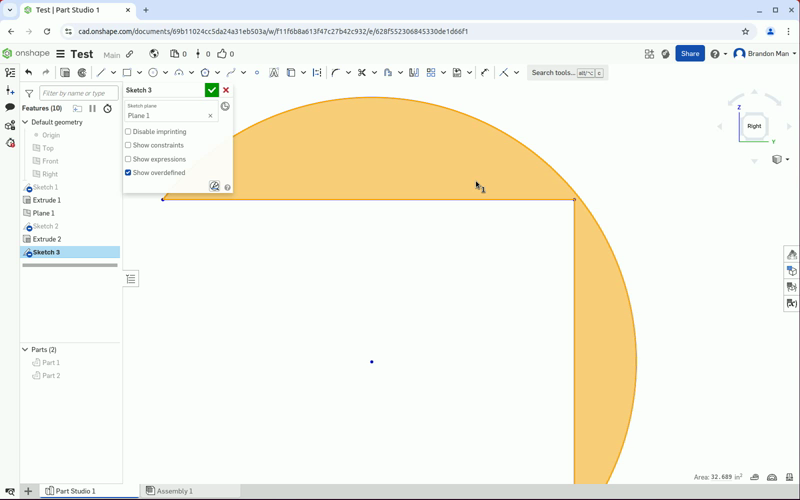
scroll(-6)
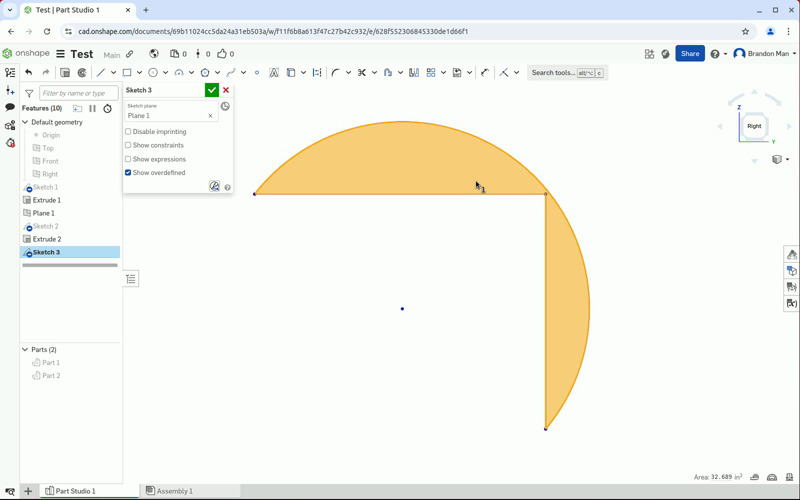
scroll(-6)
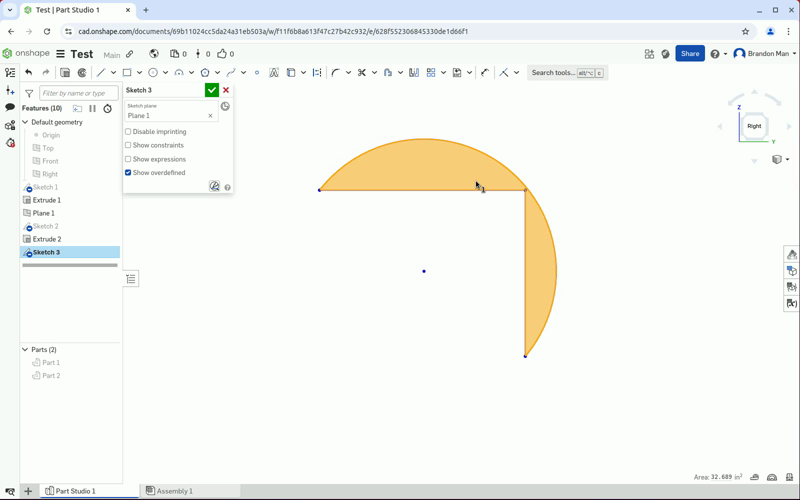
scroll(-6)
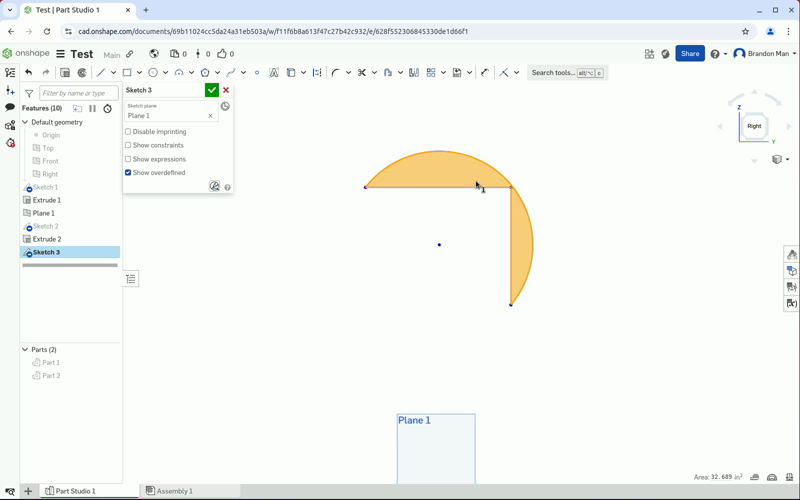
scroll(-6)
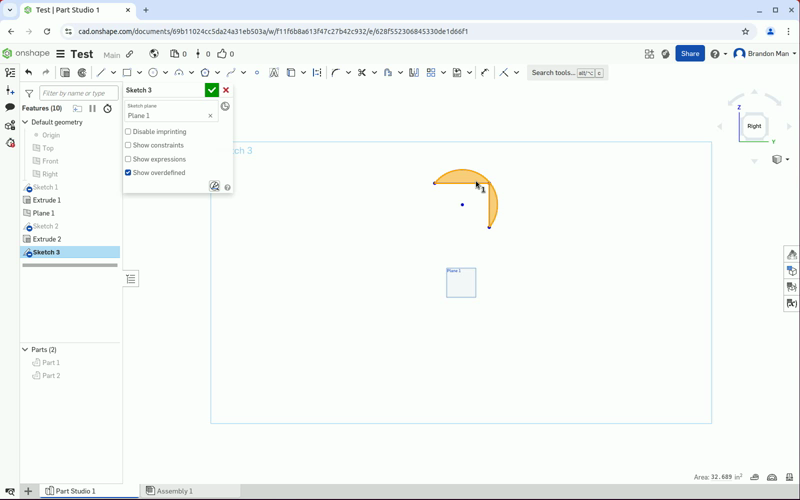
mouse_move(73, 352)
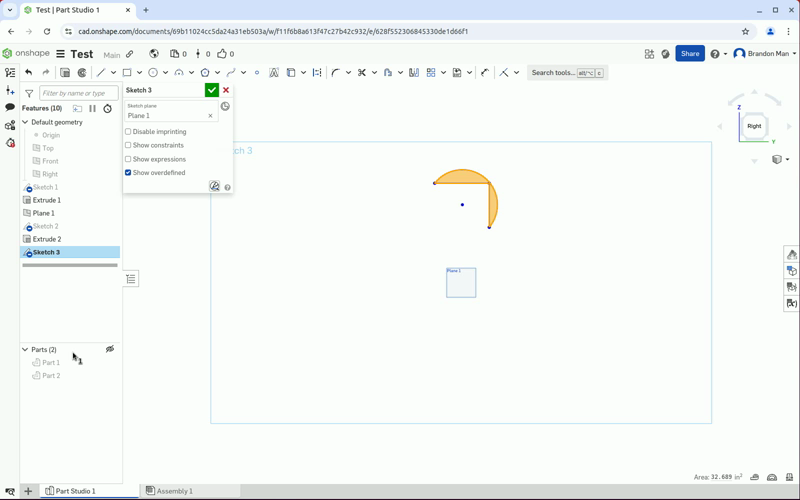
key(shift+y)
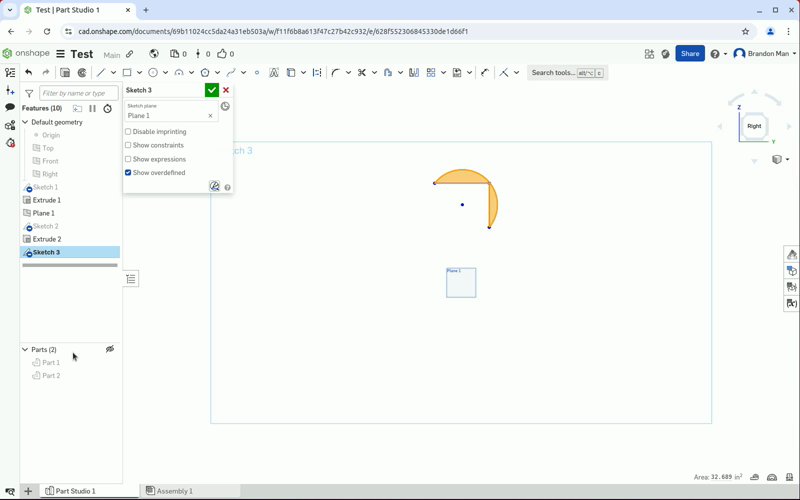
key(shift+e)
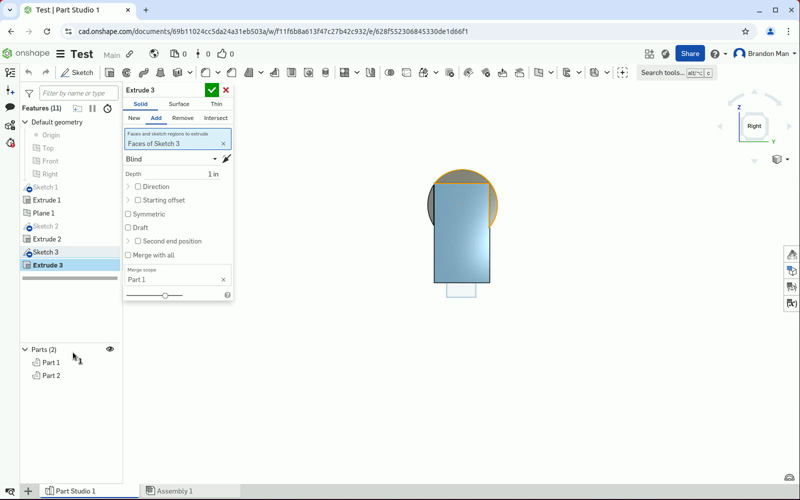
mouse_move(143, 106)
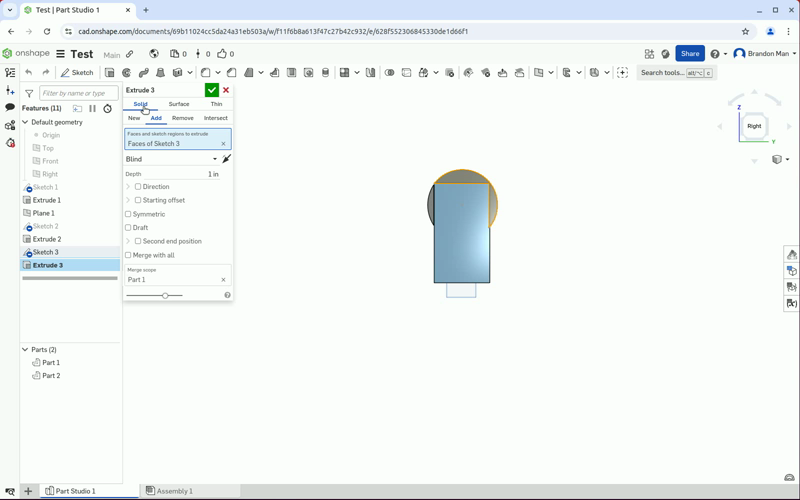
click(143, 106)
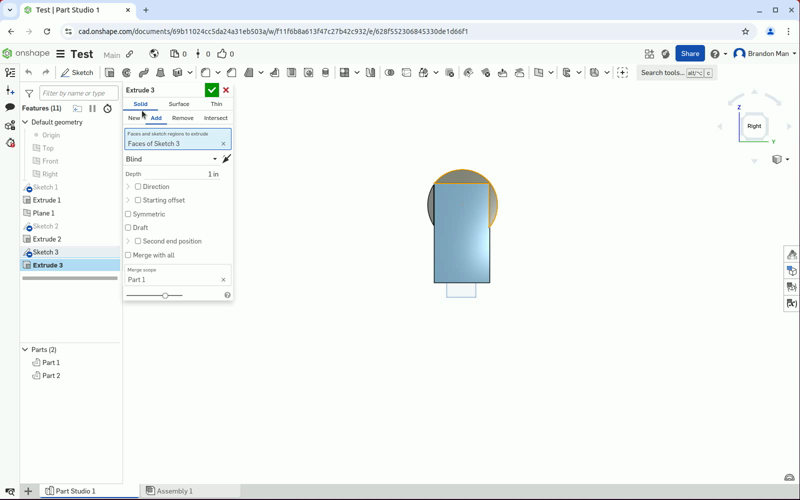
mouse_move(137, 120)
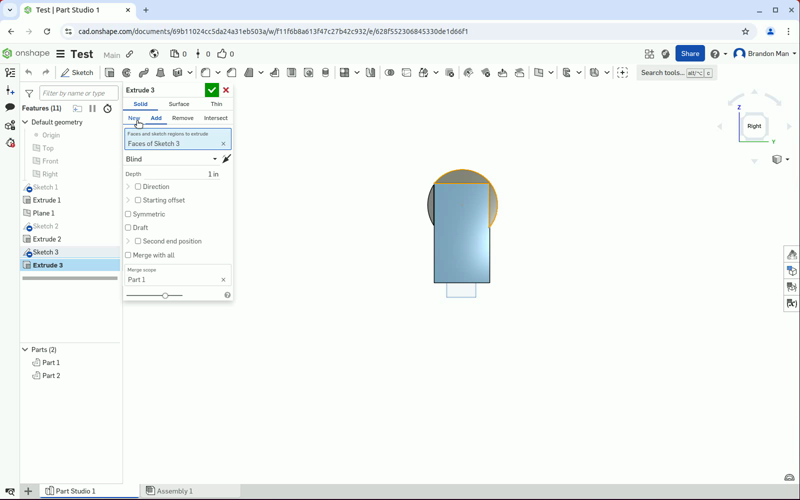
click(137, 120)
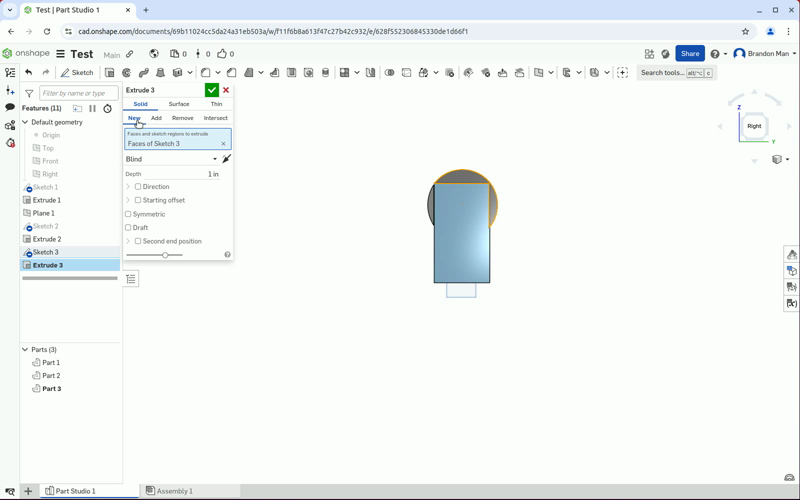
key(tab, 4)
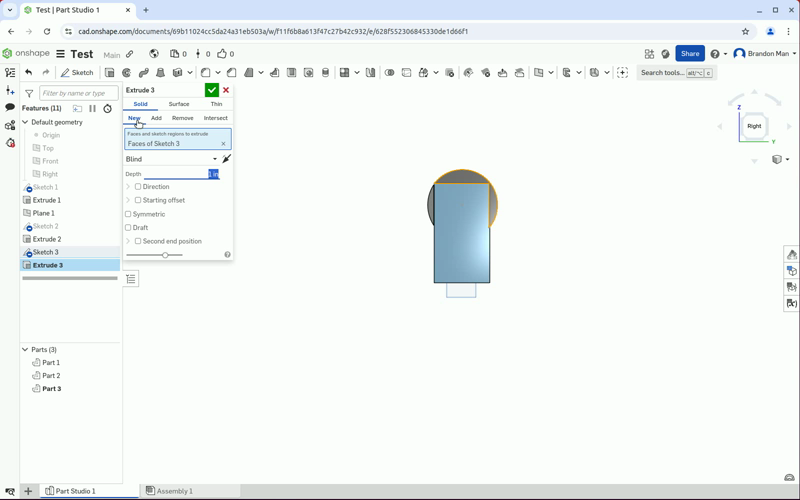
text(-13.239)
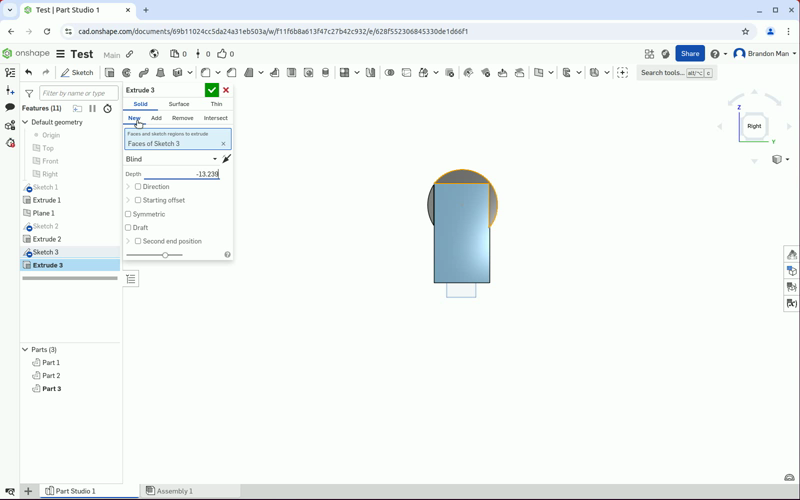
key(enter)
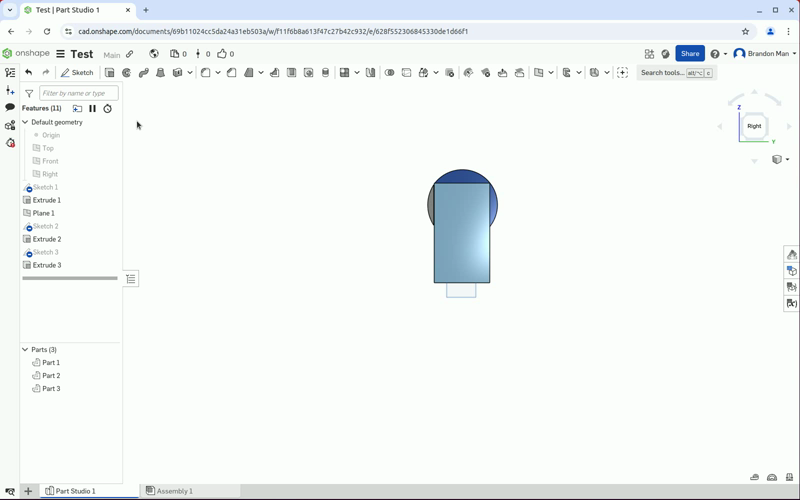
key(shift+h)
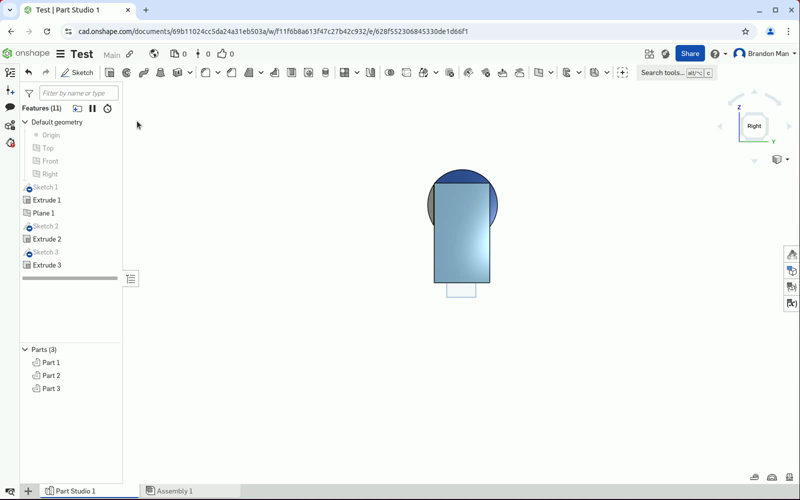
key(shift+h)
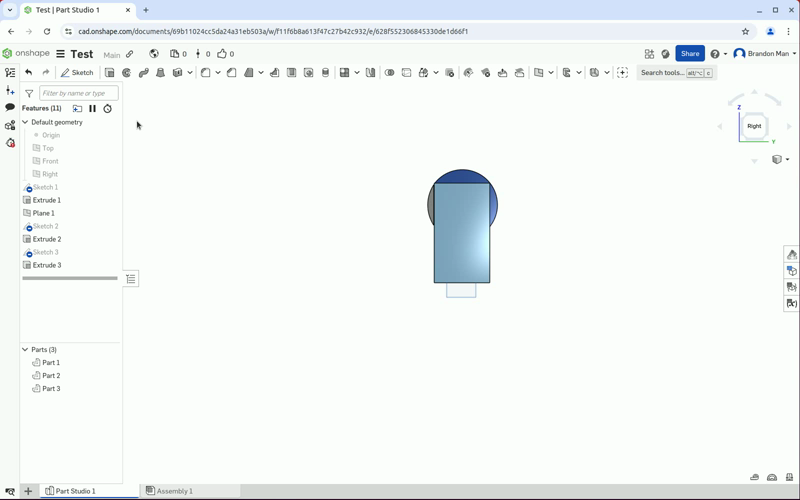
mouse_move(73, 189)
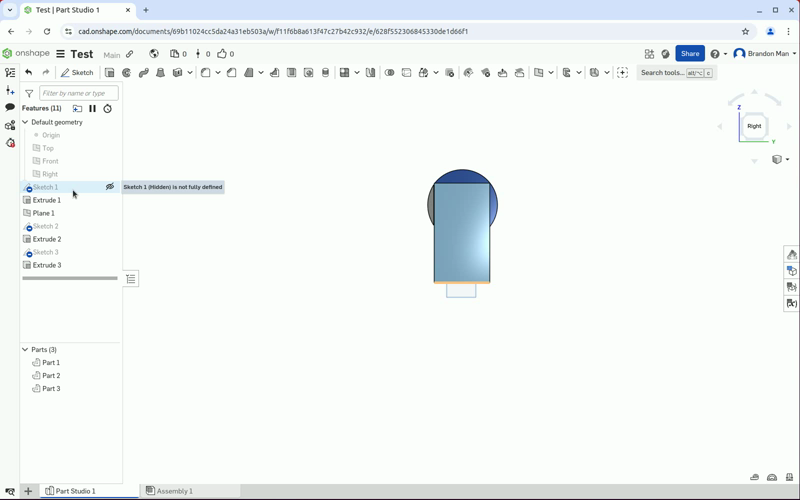
click(73, 189)
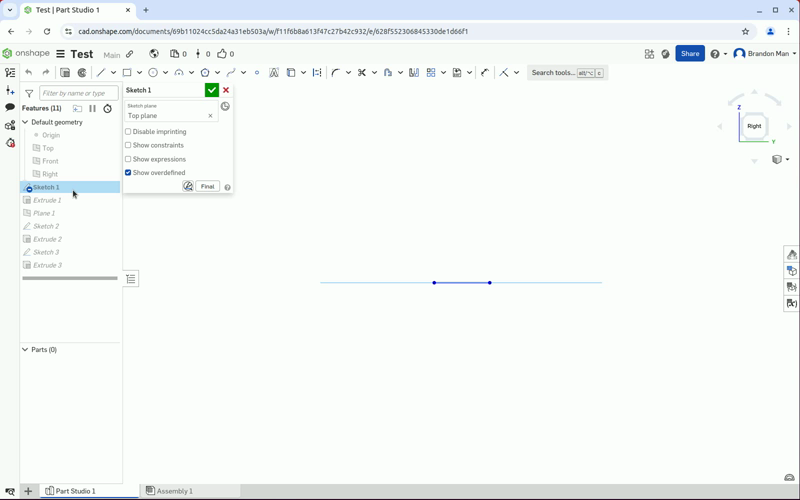
mouse_move(229, 92)
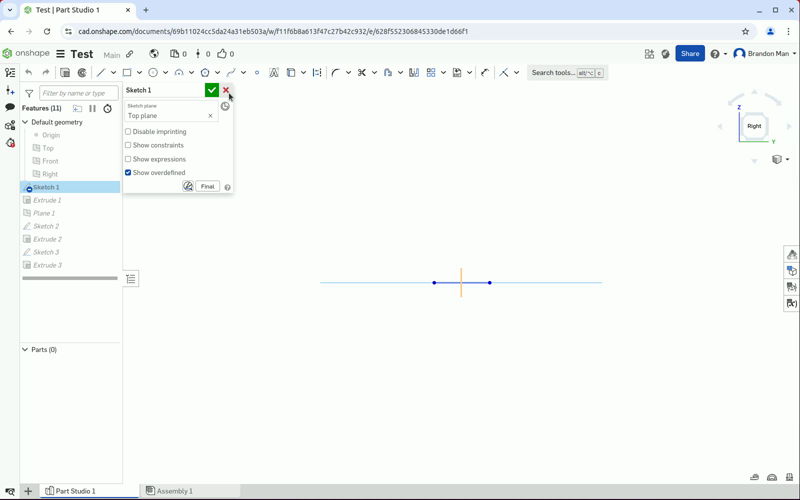
click(229, 92)
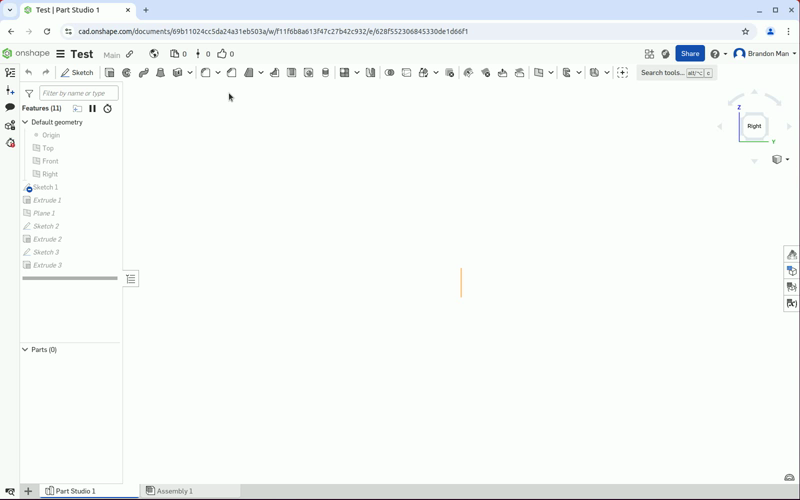
key(shift+s)
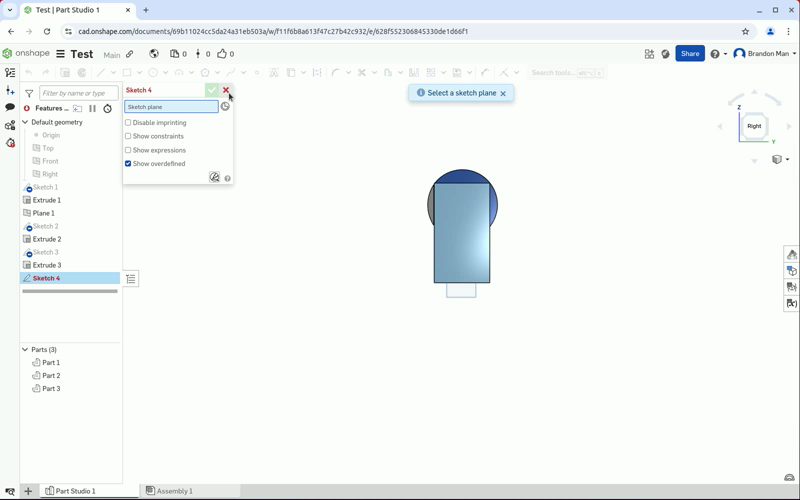
mouse_move(73, 215)
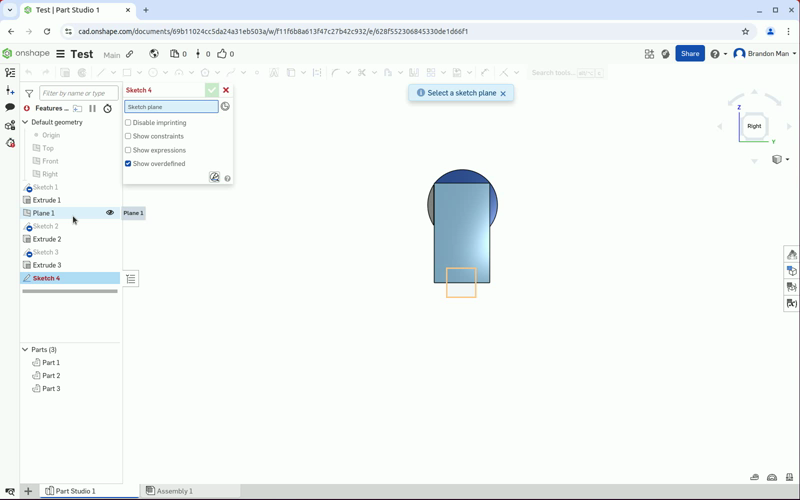
click(73, 215)
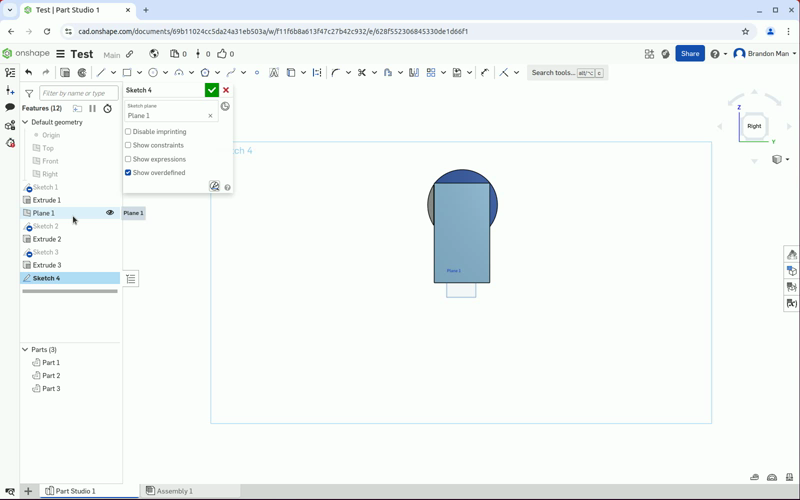
mouse_move(73, 352)
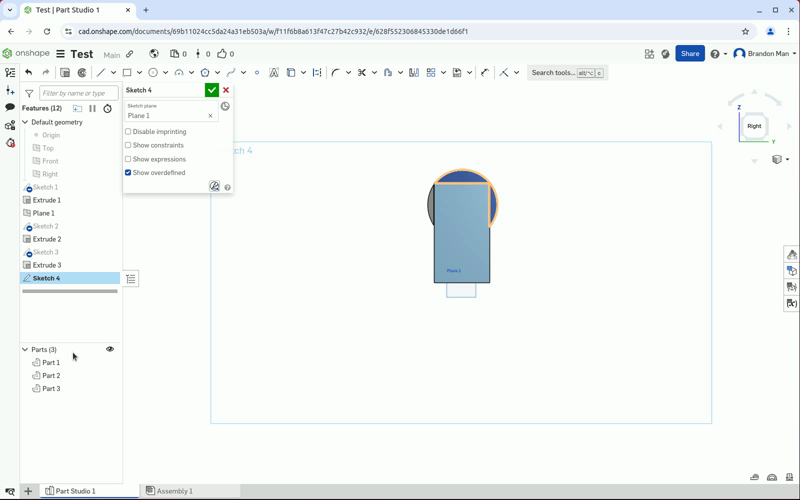
key(y)
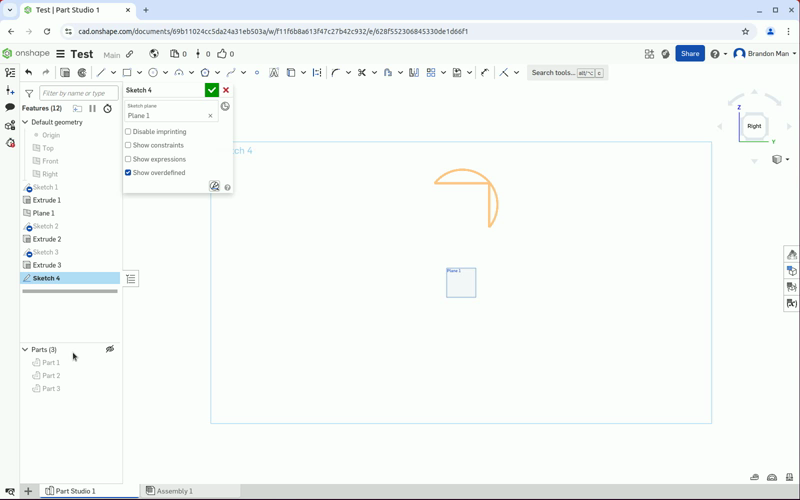
key(a)
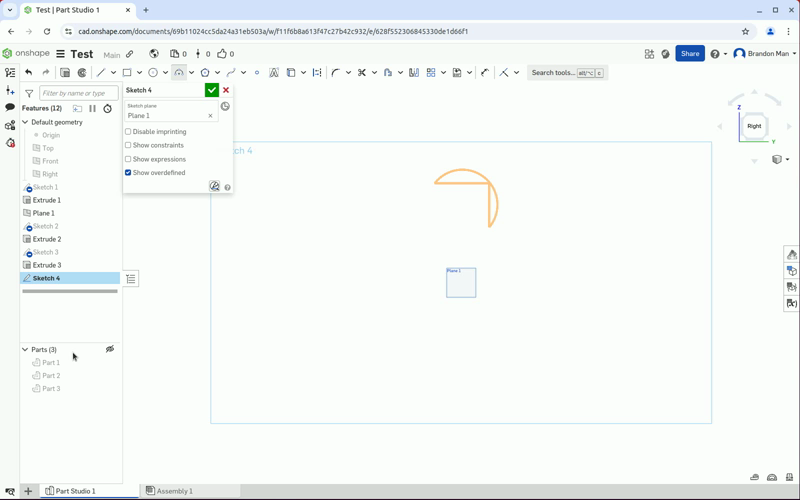
key_down(shift)
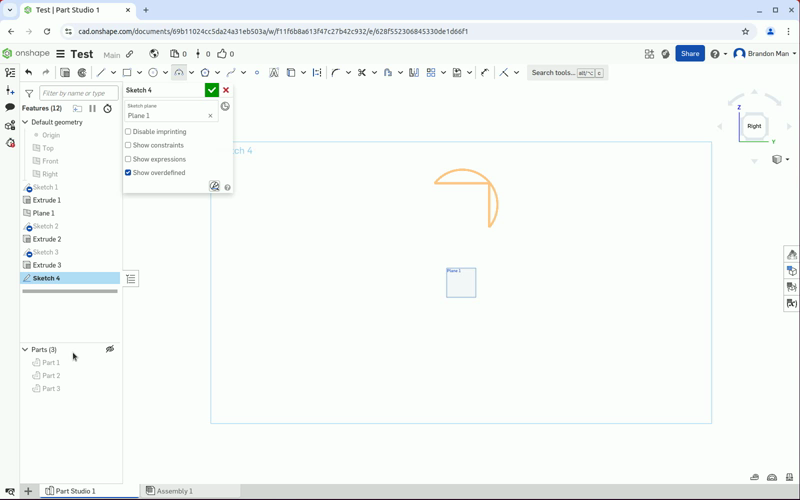
mouse_move(433, 225)
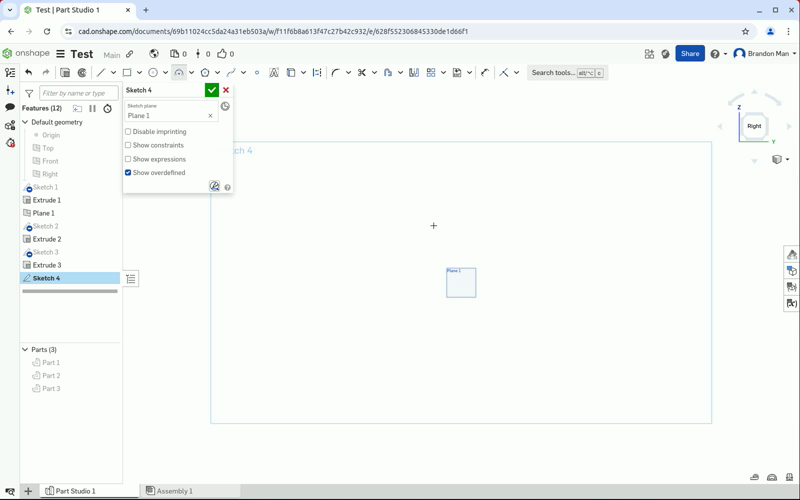
click(433, 225)
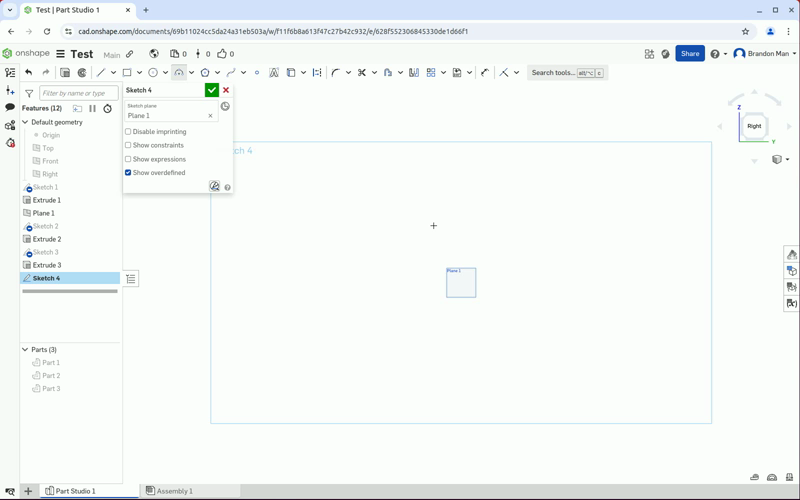
key_up(shift)
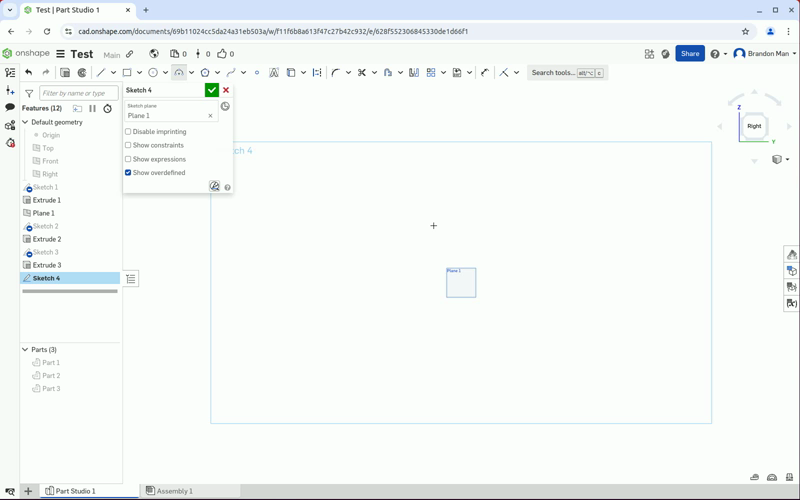
key_down(shift)
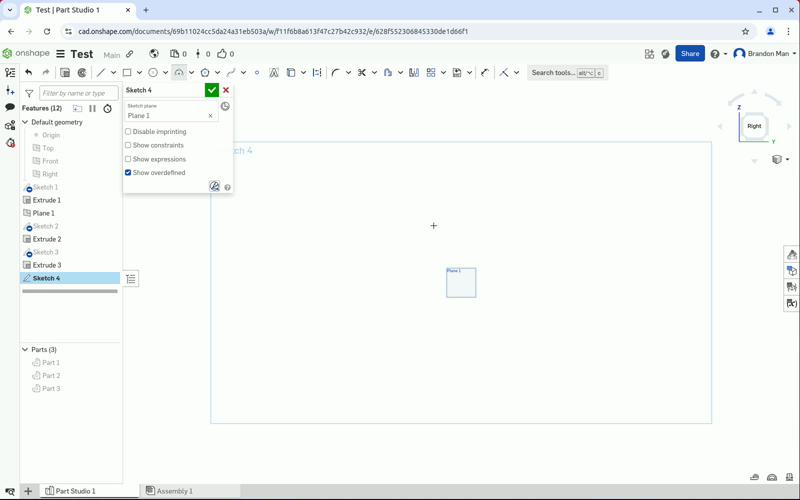
mouse_move(489, 227)
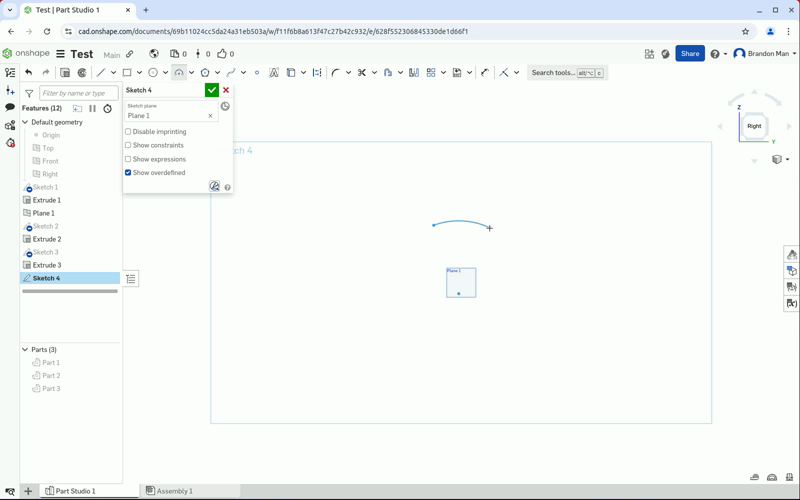
click(489, 227)
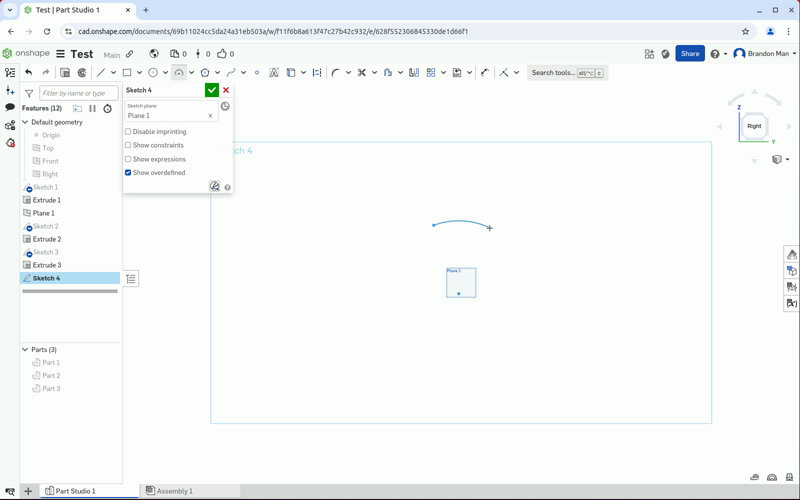
mouse_move(461, 240)
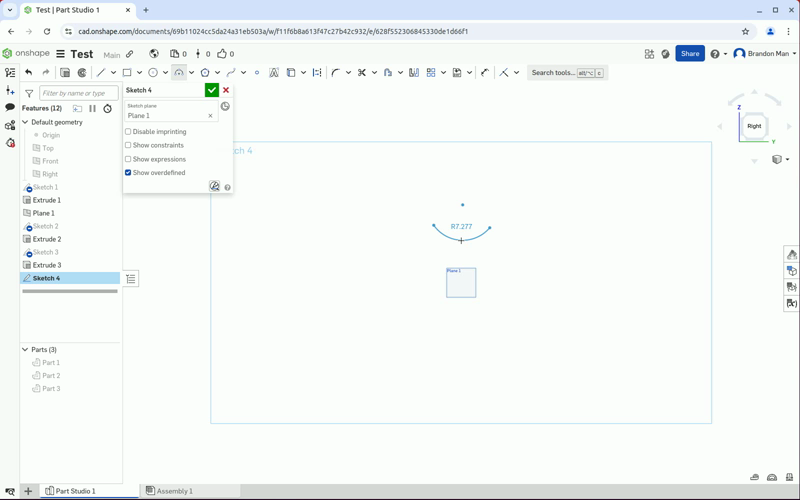
click(461, 240)
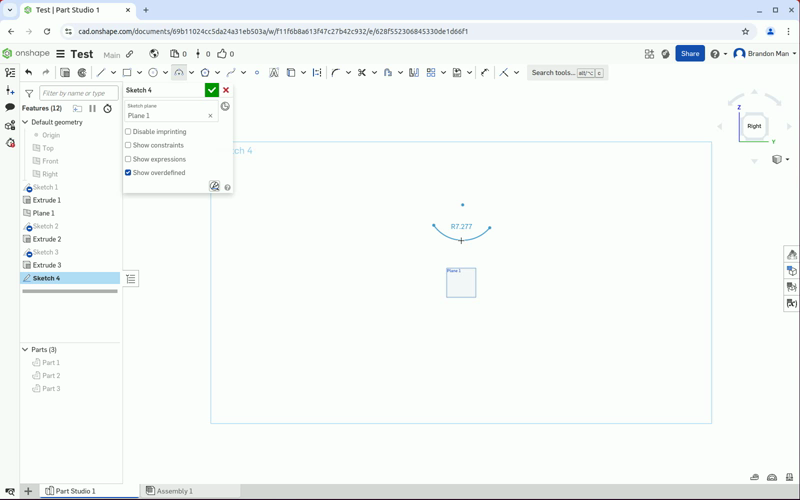
key_up(shift)
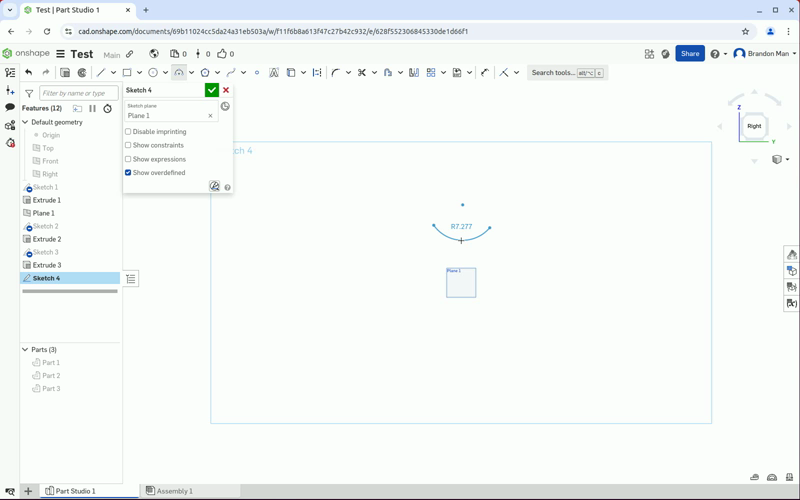
key(esc)
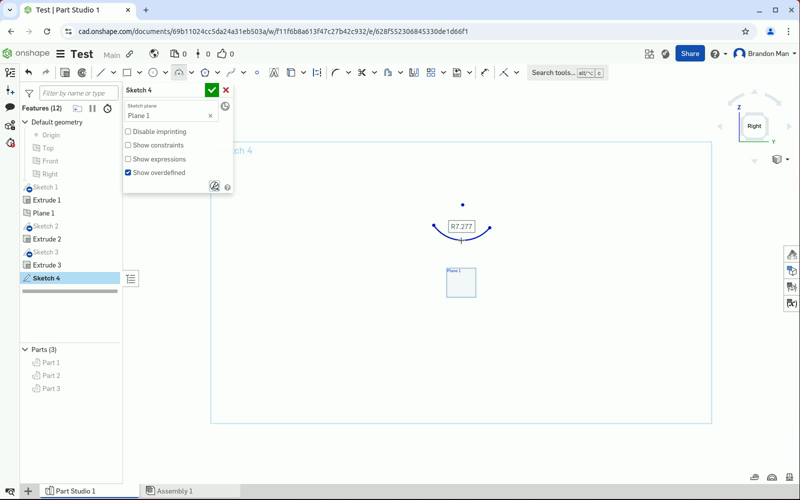
key(l)
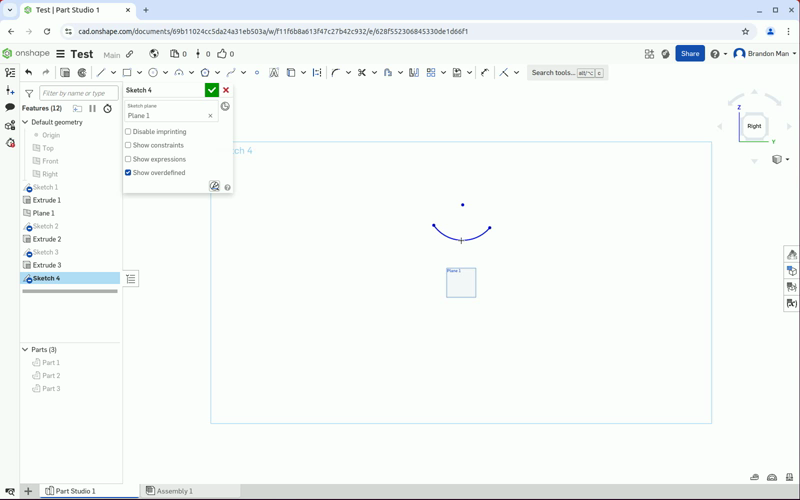
mouse_move(489, 227)
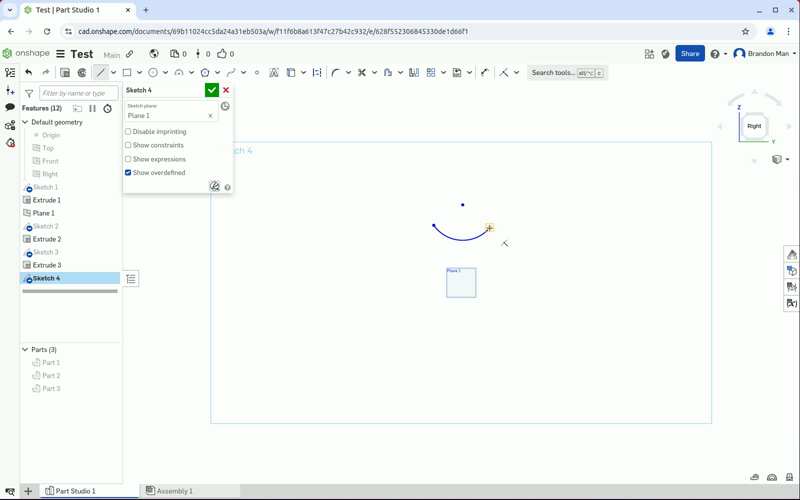
click(489, 227)
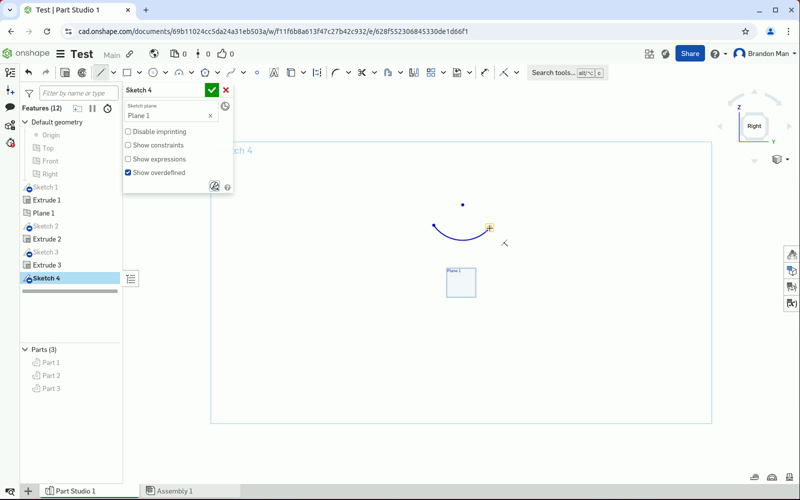
key_down(shift)
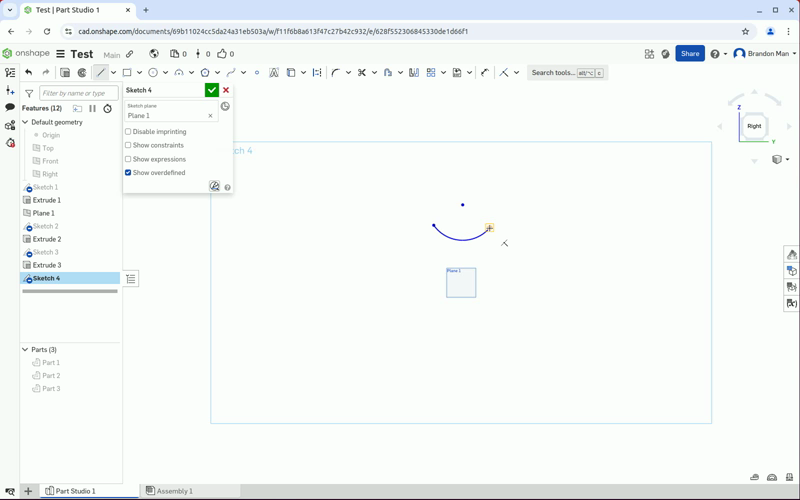
mouse_move(519, 227)
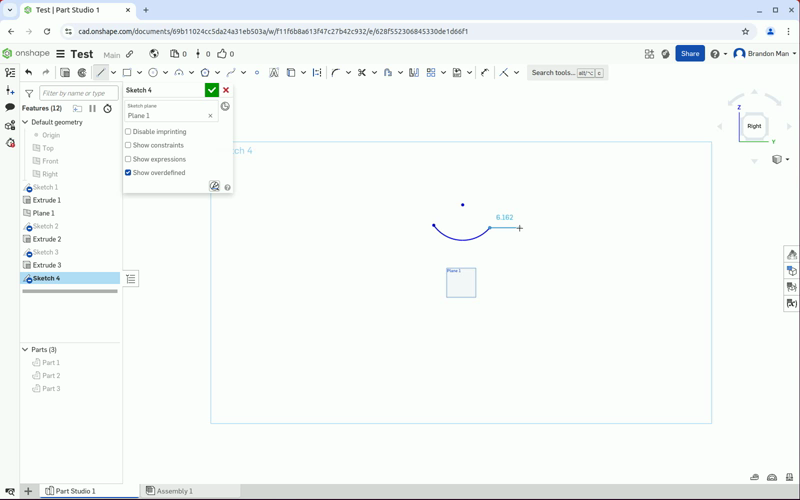
mouse_move(489, 183)
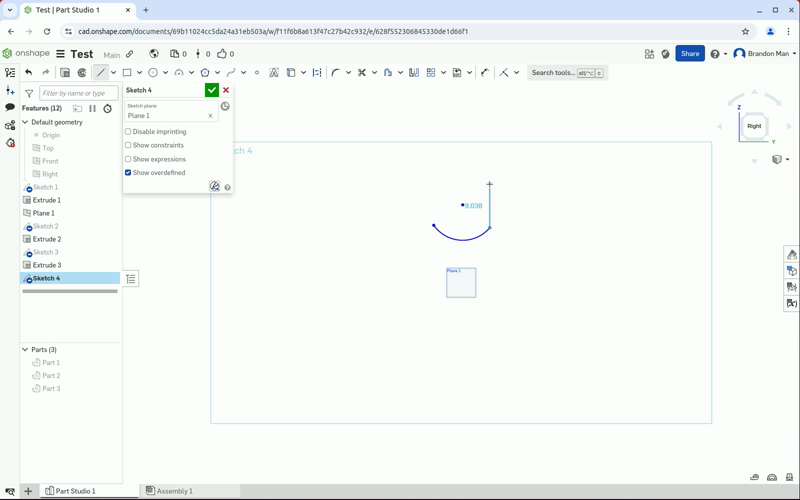
click(489, 183)
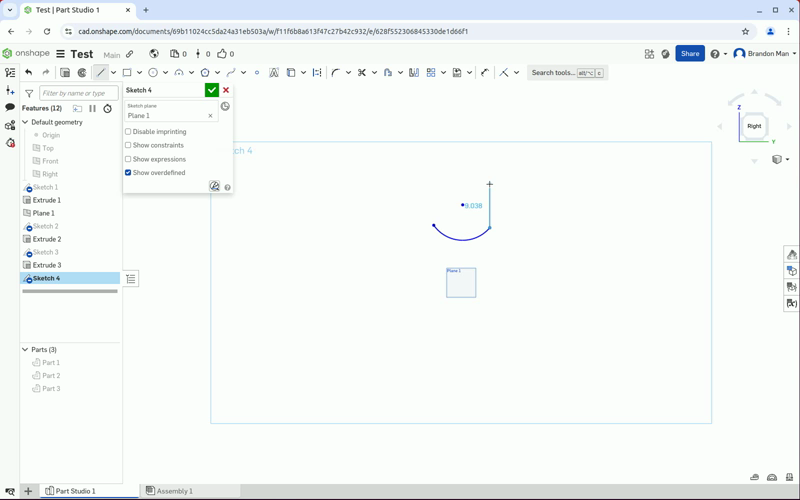
key_up(shift)
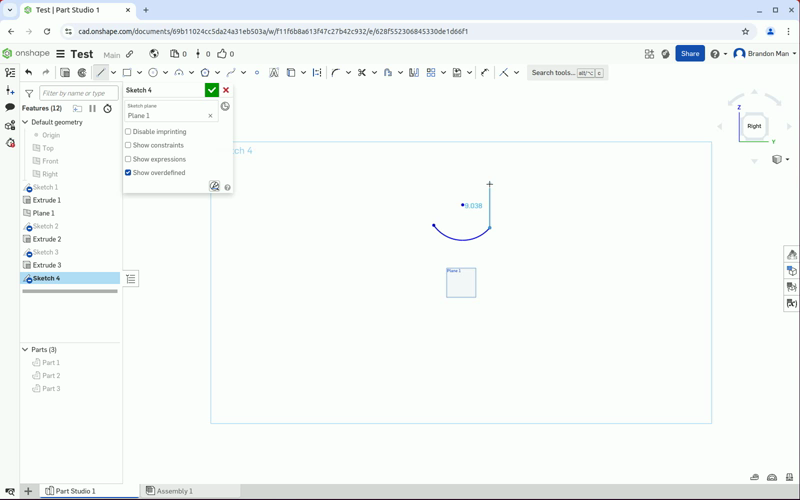
key_down(shift)
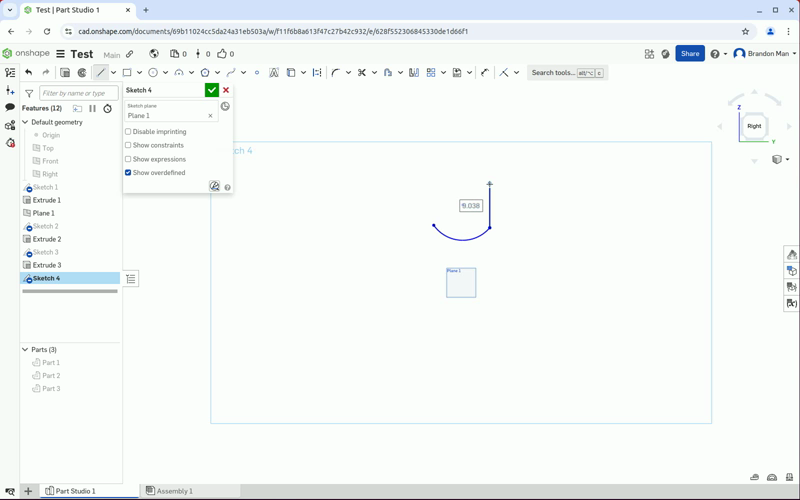
mouse_move(519, 183)
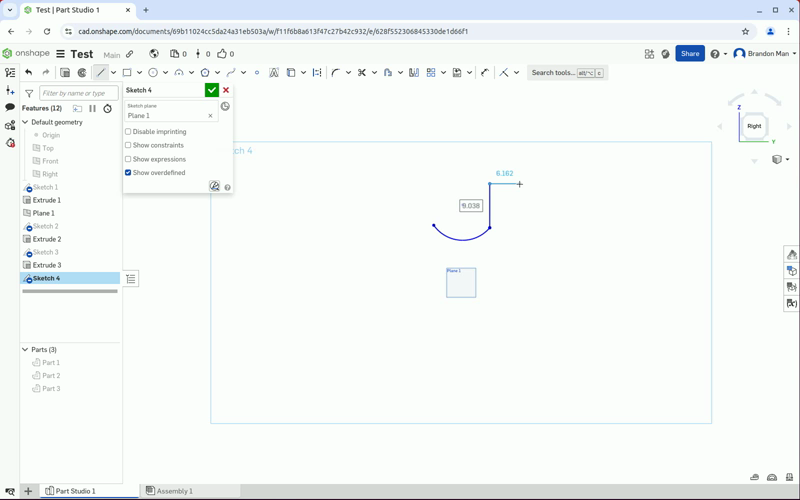
mouse_move(434, 183)
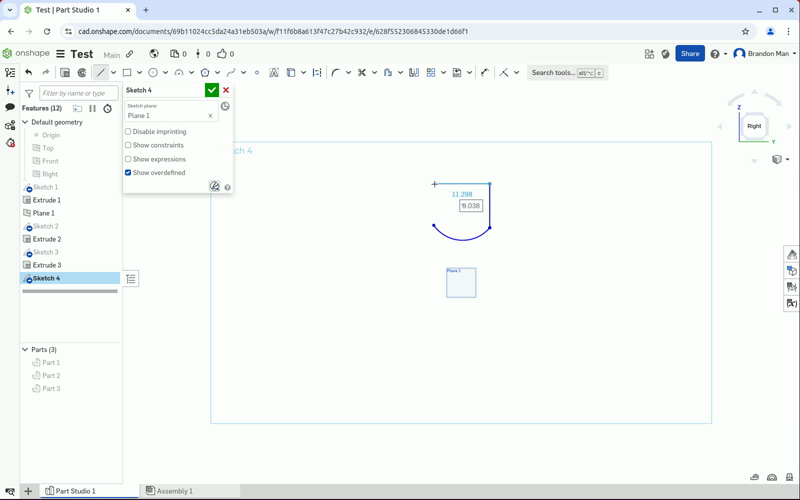
click(434, 183)
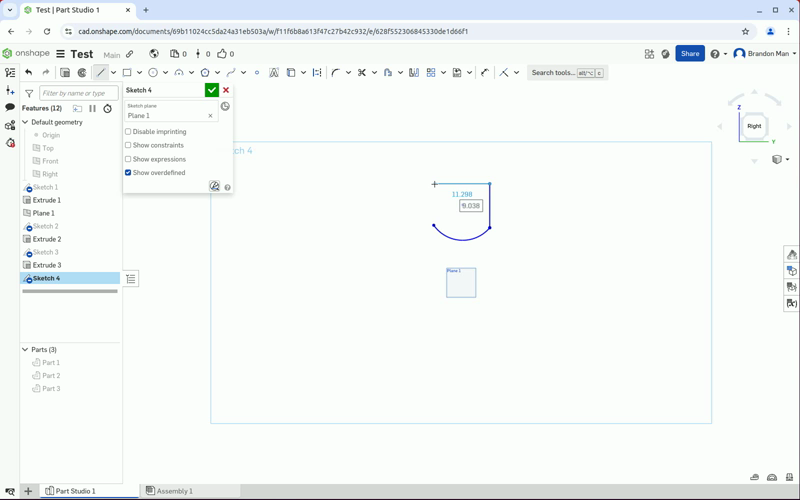
key_up(shift)
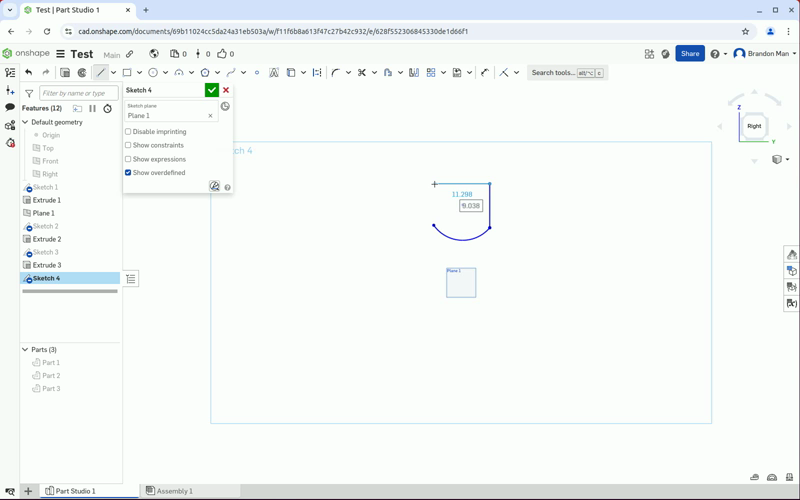
key(esc)
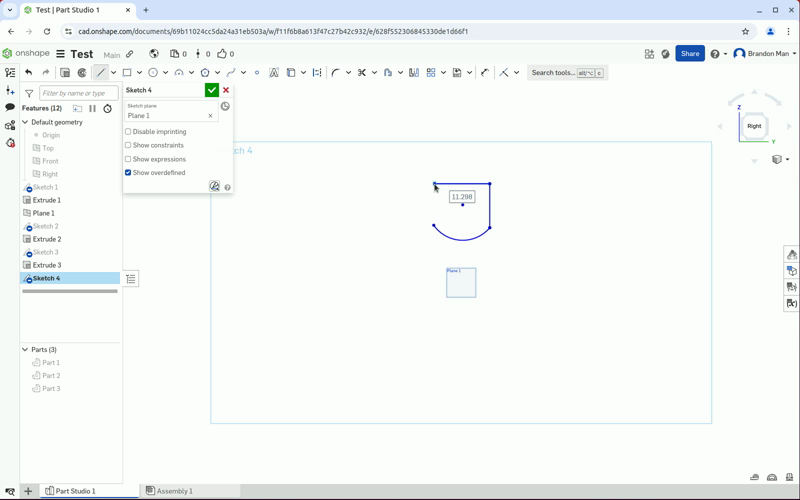
key(a)
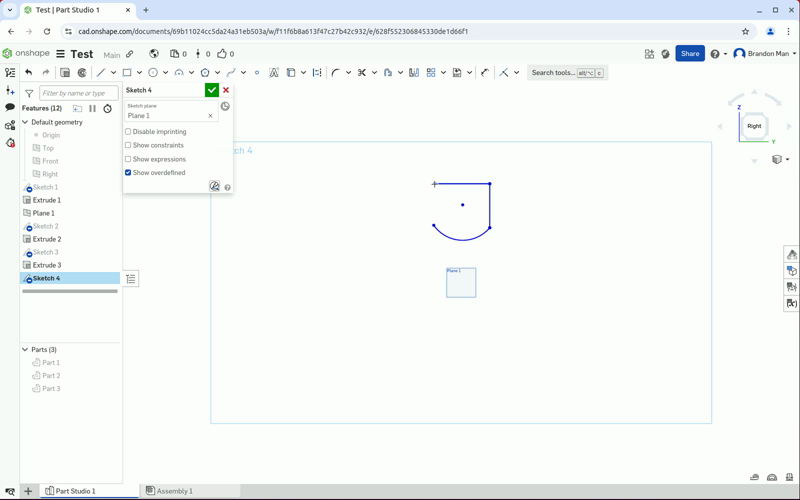
mouse_move(434, 183)
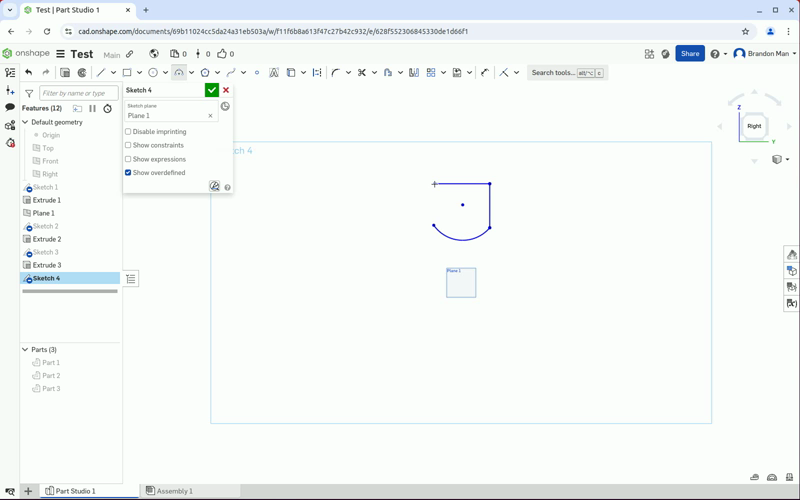
click(434, 183)
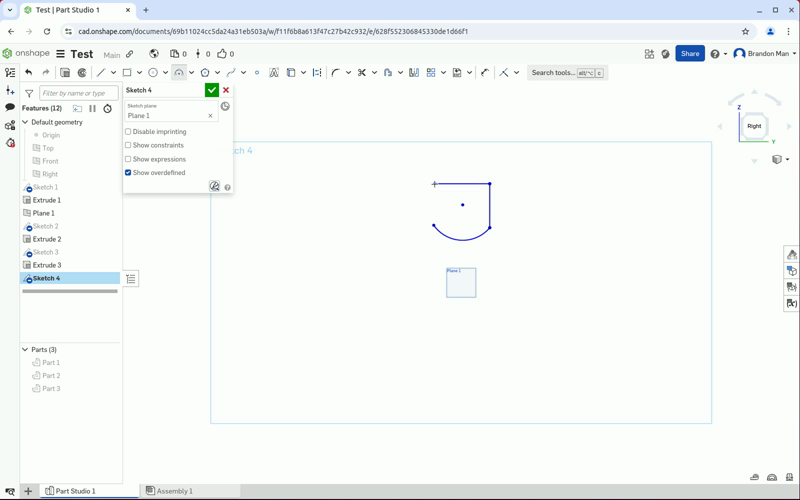
key_down(shift)
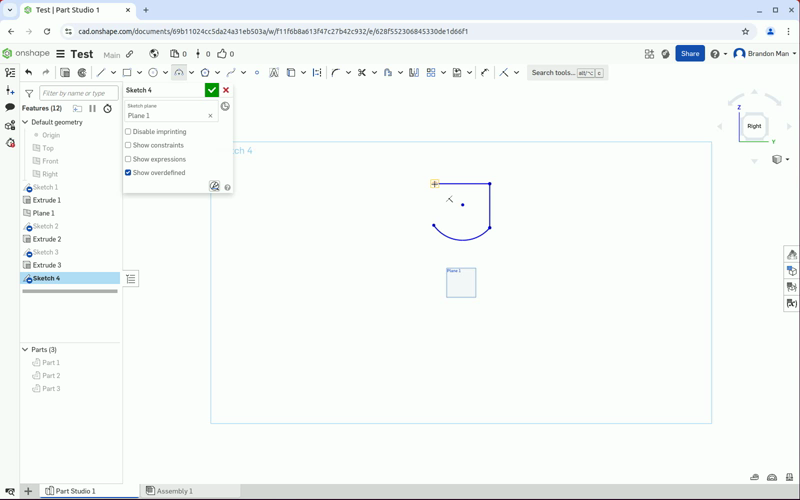
mouse_move(433, 185)
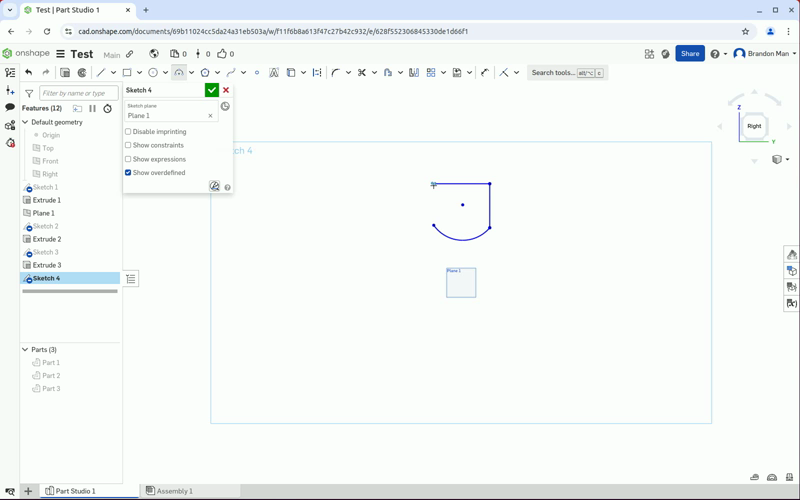
scroll(6)
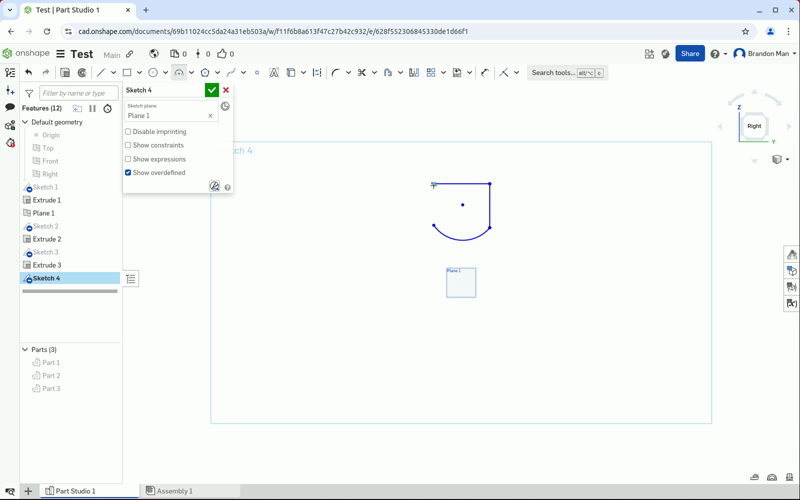
scroll(6)
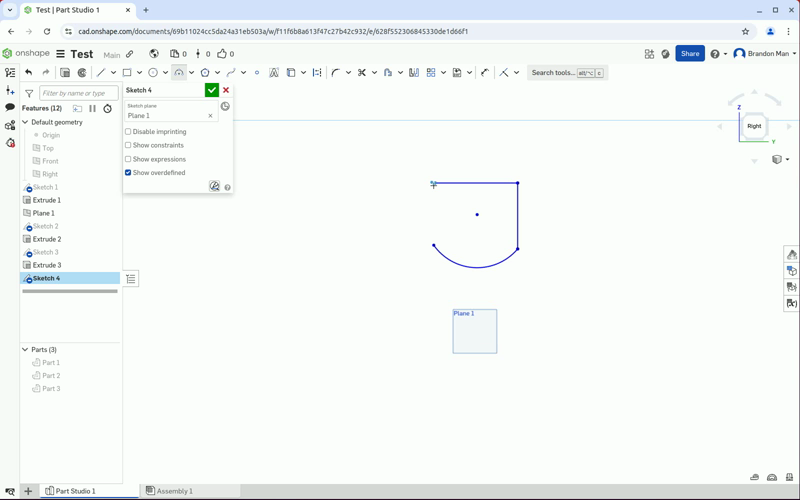
scroll(6)
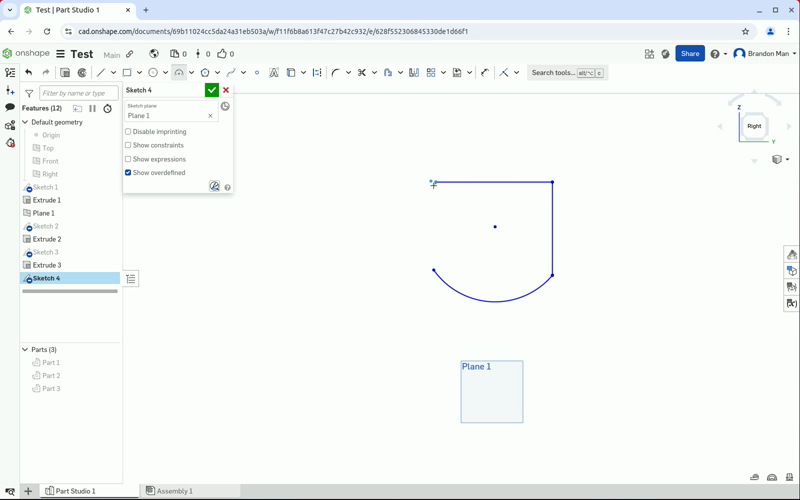
scroll(6)
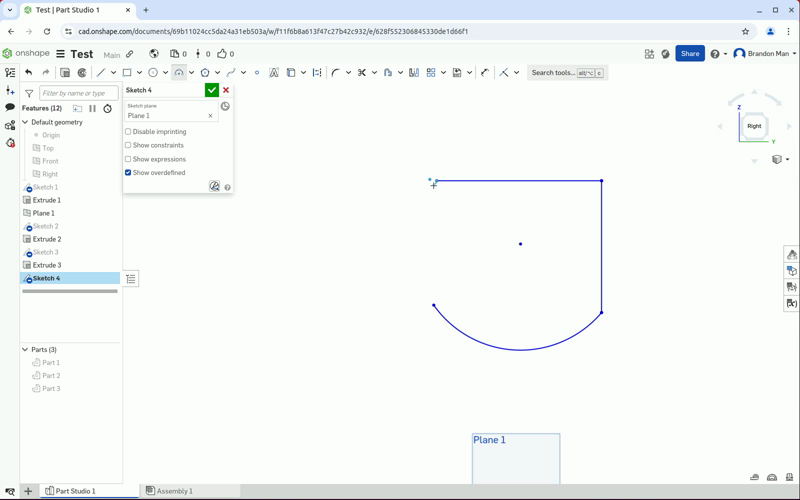
scroll(6)
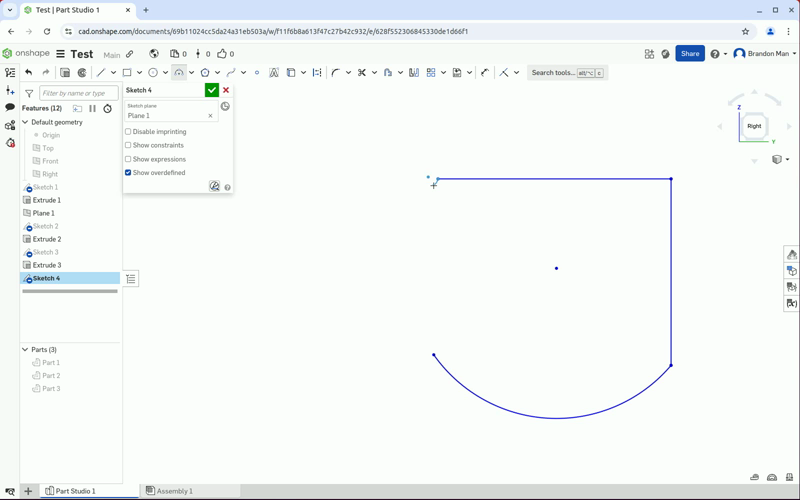
scroll(6)
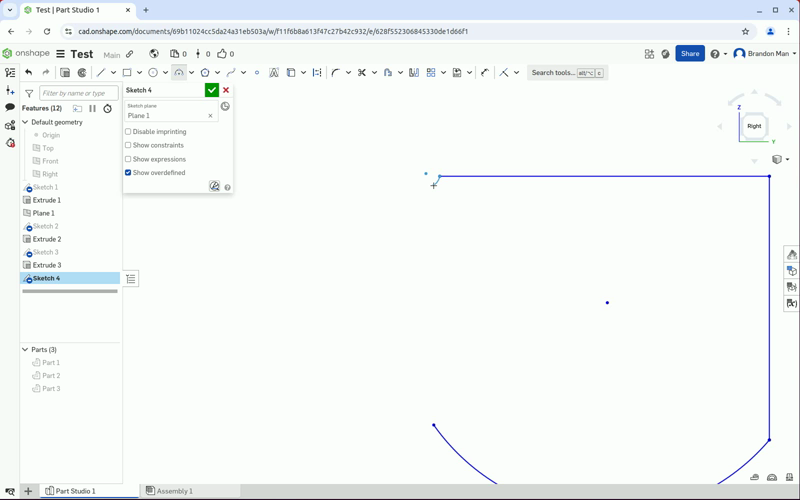
scroll(6)
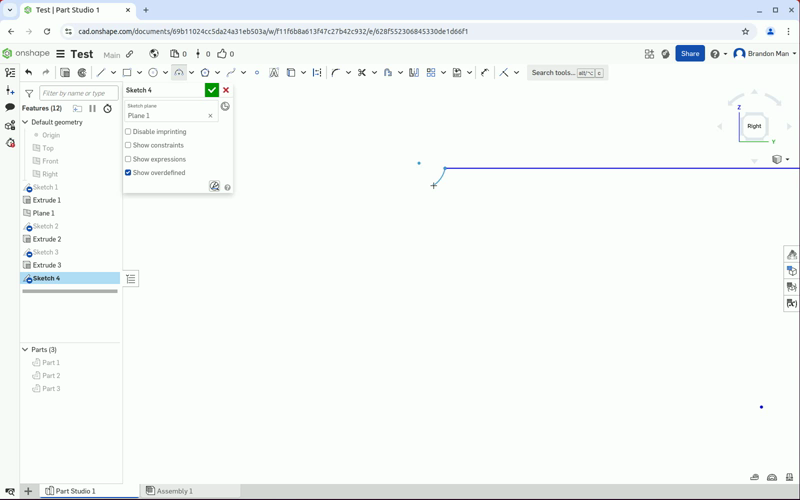
click(433, 185)
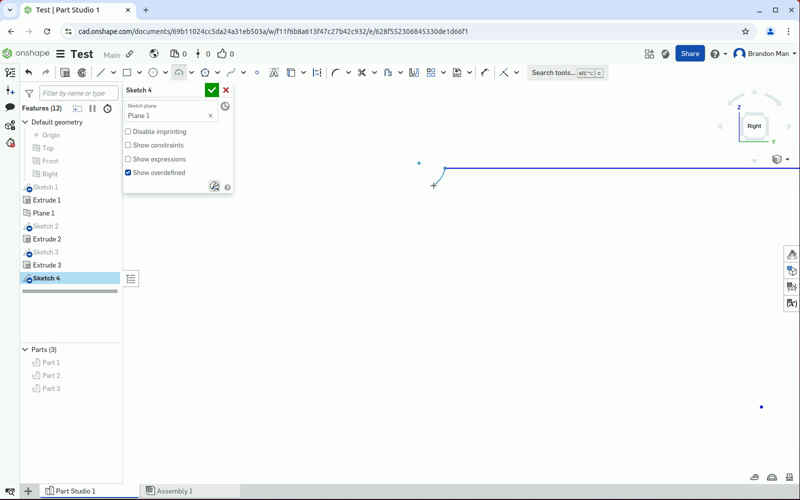
scroll(-6)
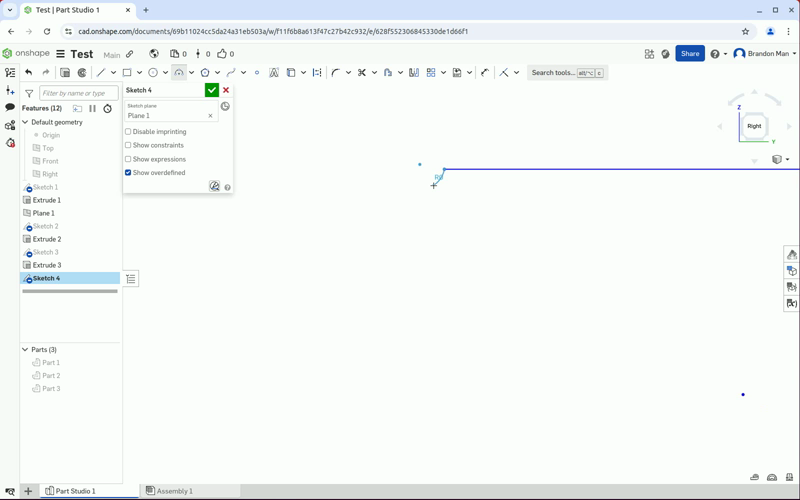
scroll(-6)
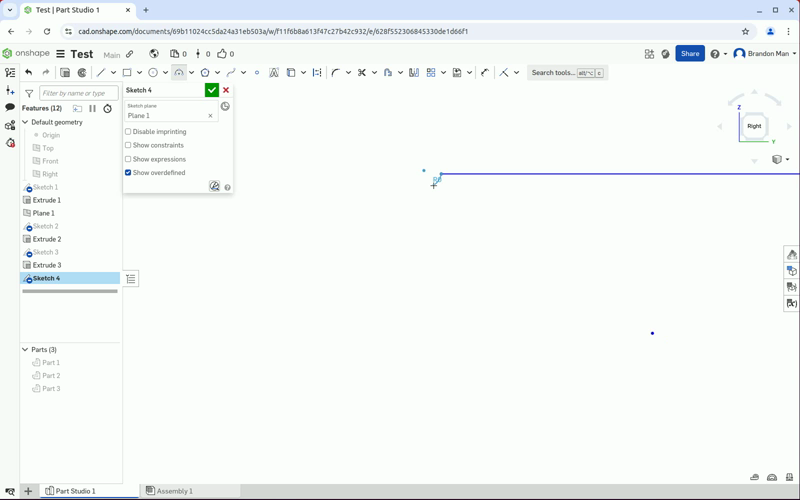
scroll(-6)
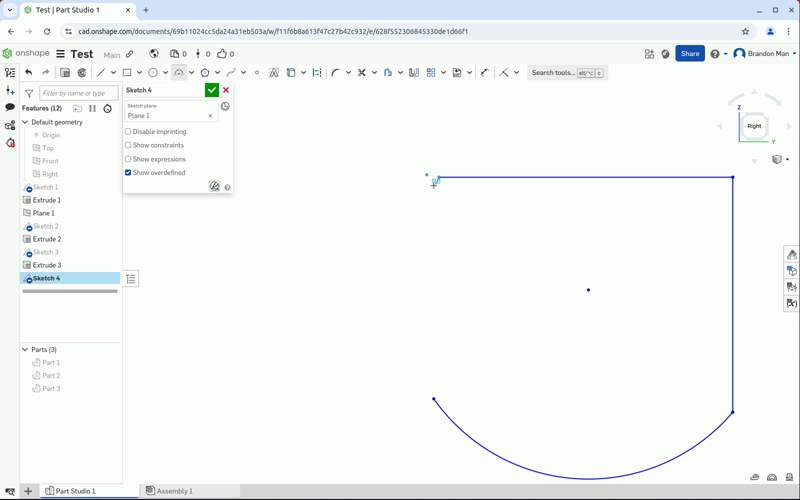
scroll(-6)
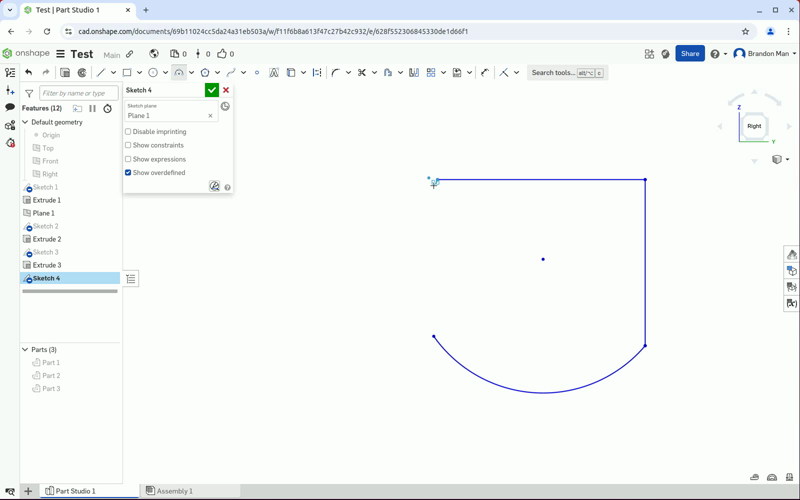
scroll(-6)
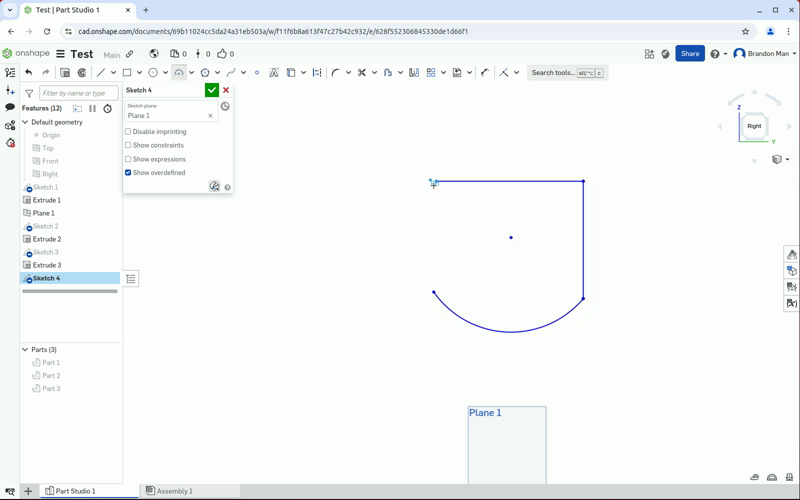
scroll(-6)
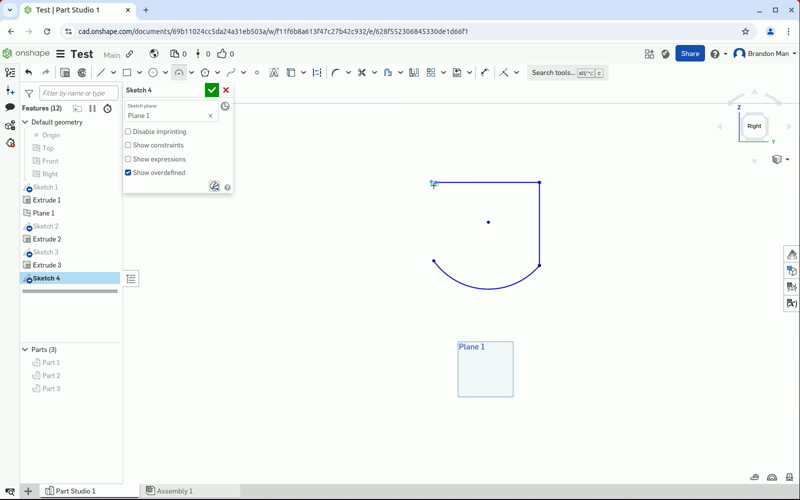
scroll(-6)
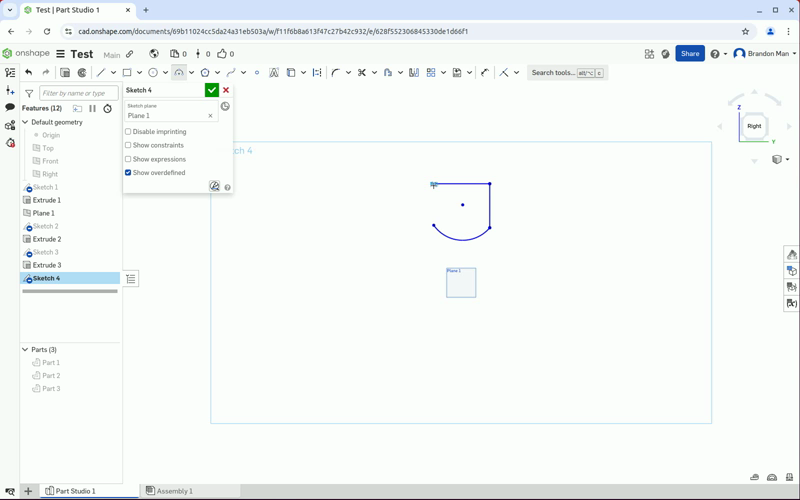
mouse_move(434, 184)
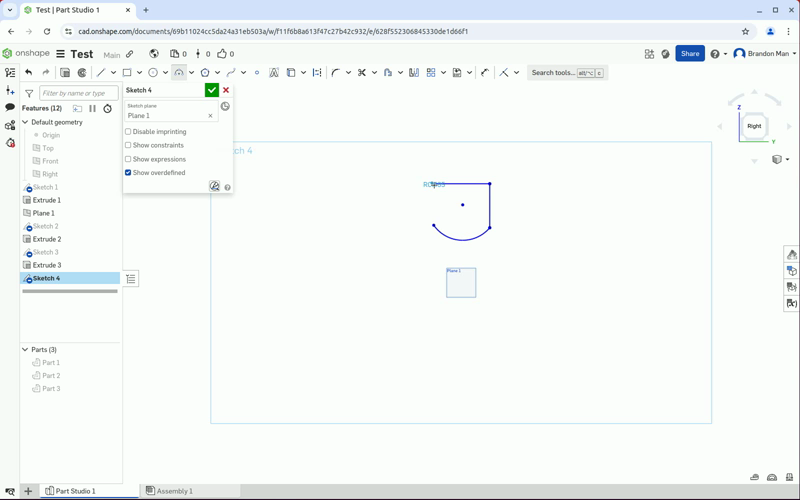
scroll(6)
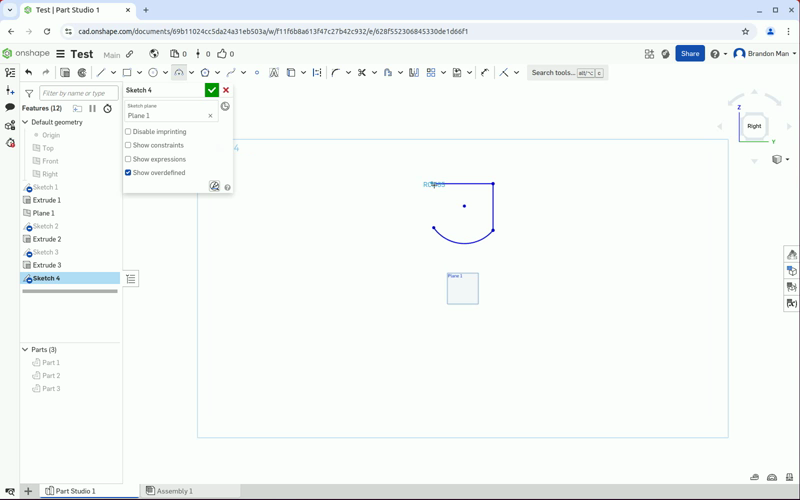
scroll(6)
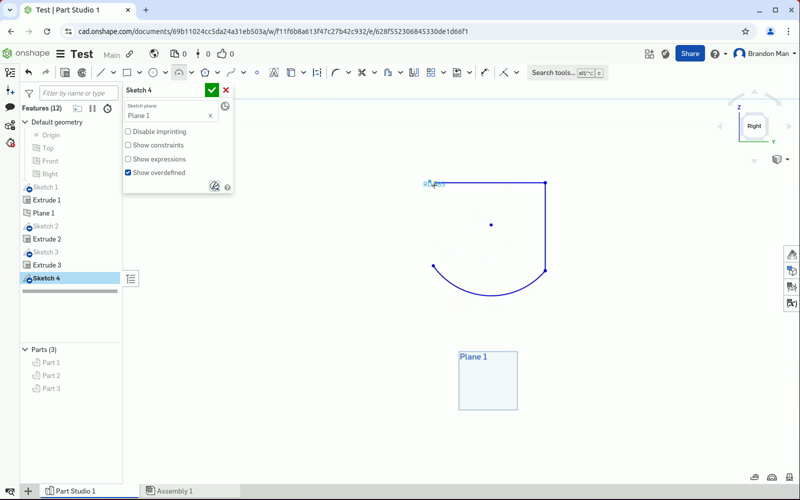
scroll(6)
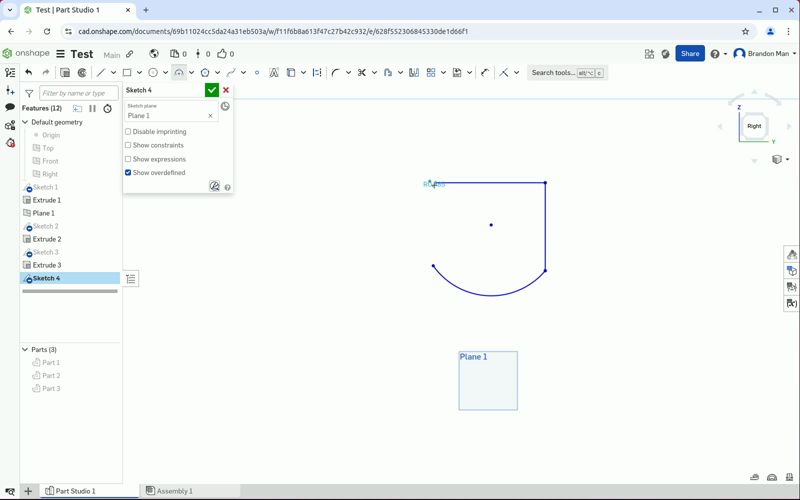
scroll(6)
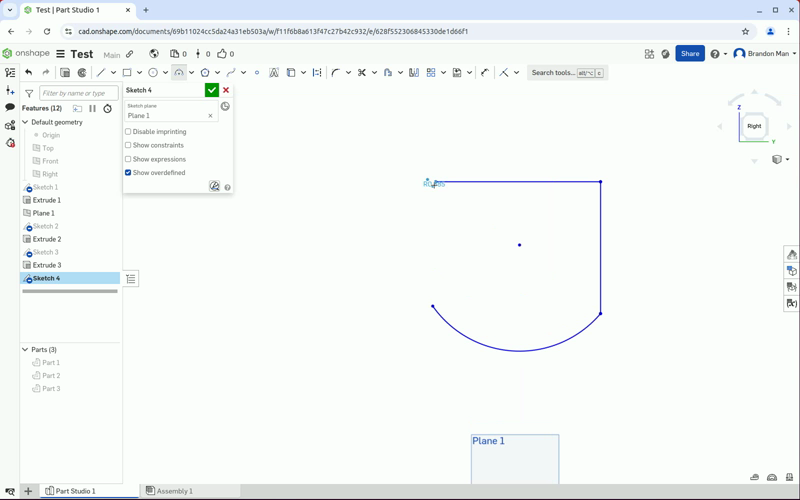
scroll(6)
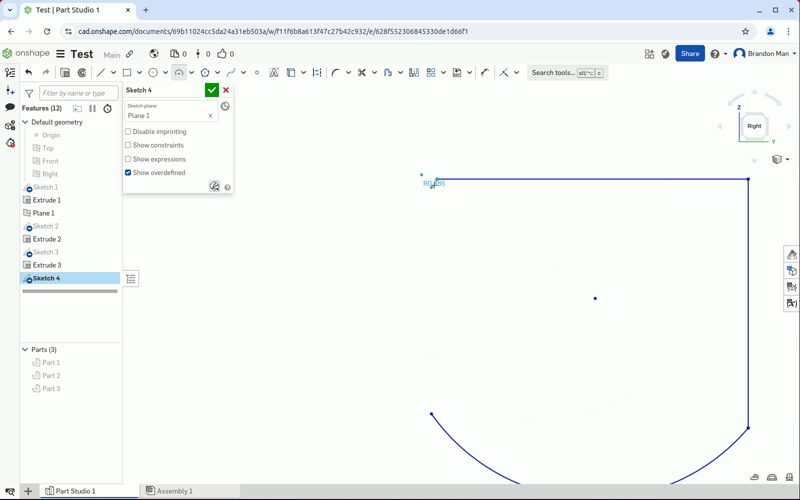
scroll(6)
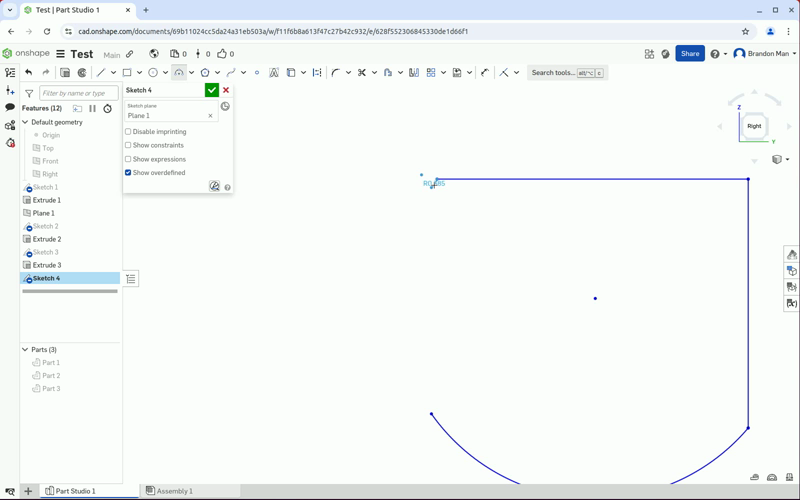
scroll(6)
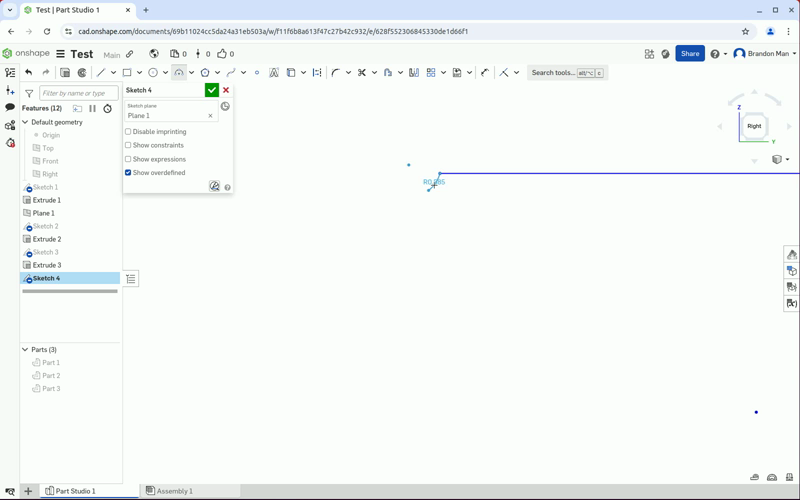
click(434, 184)
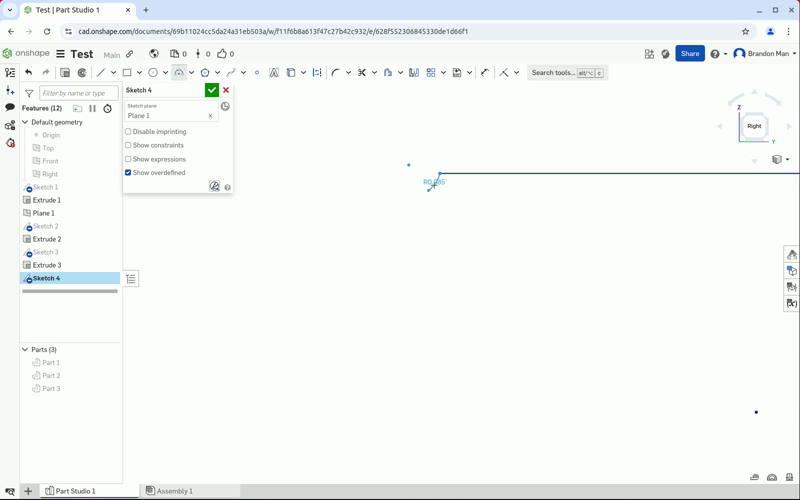
scroll(-6)
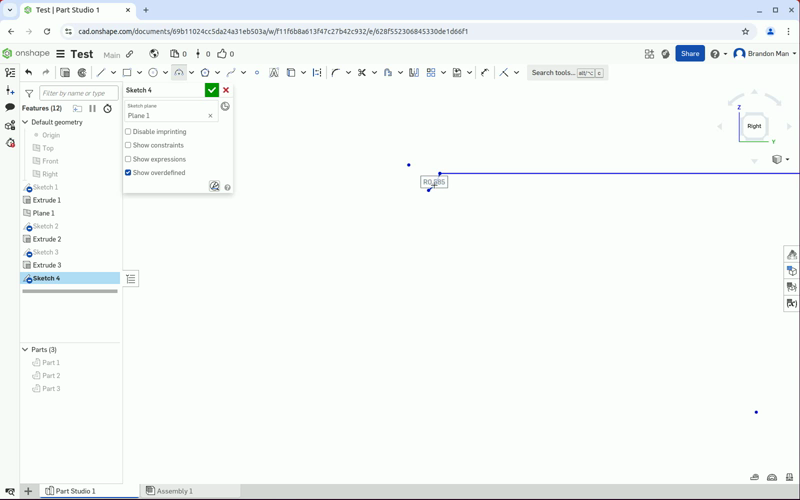
scroll(-6)
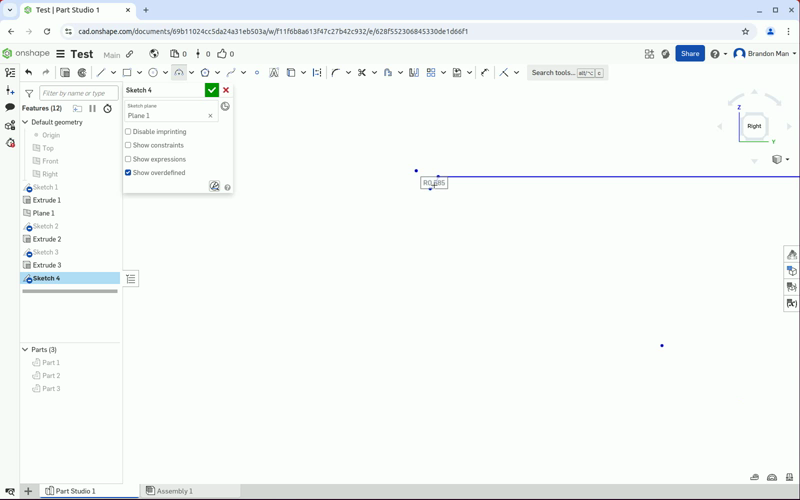
scroll(-6)
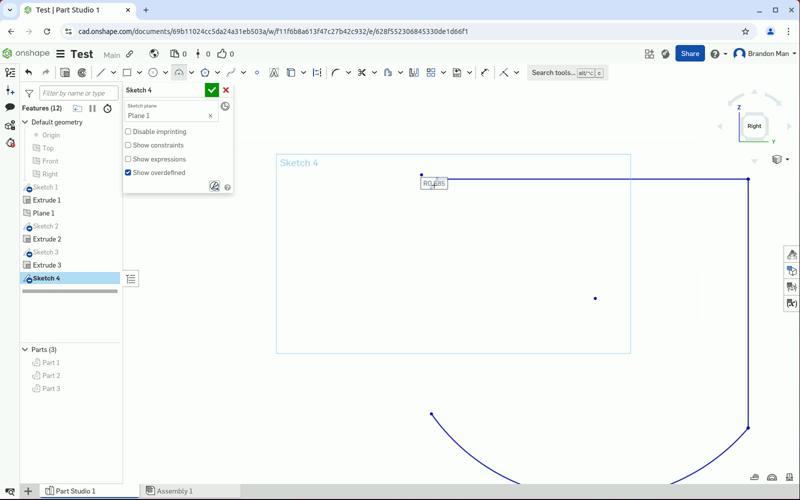
scroll(-6)
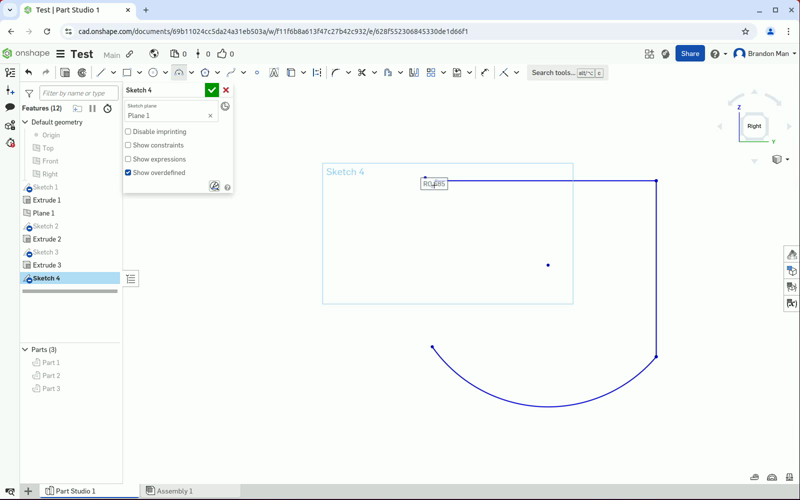
scroll(-6)
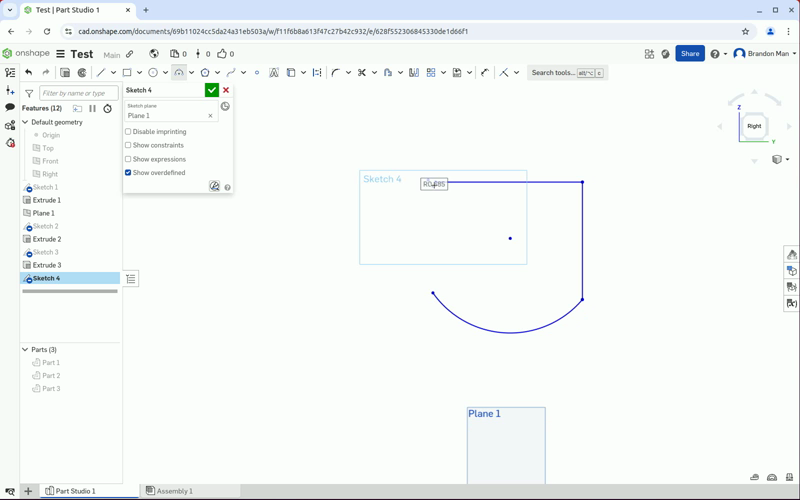
scroll(-6)
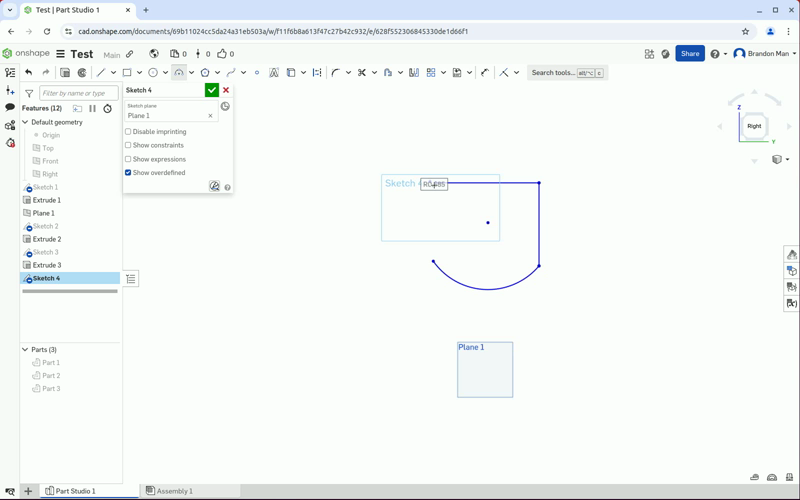
scroll(-6)
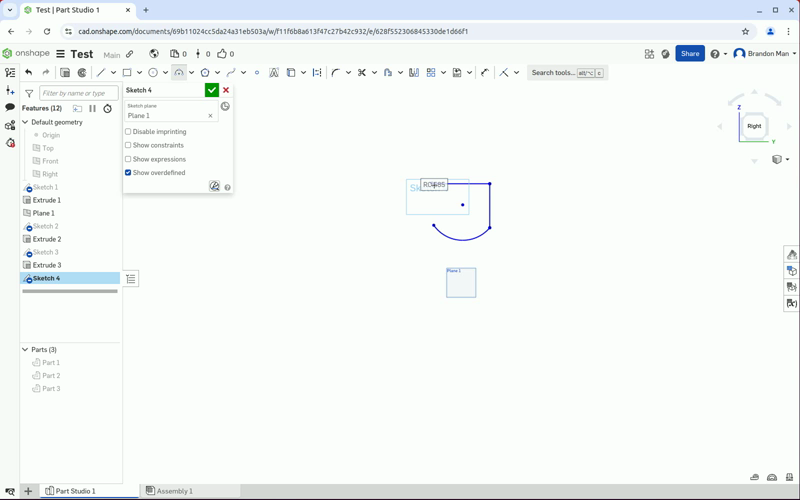
key_up(shift)
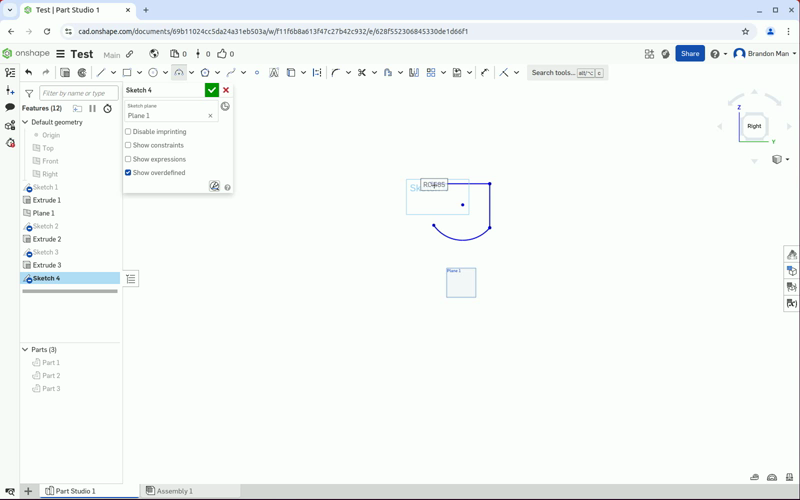
key(esc)
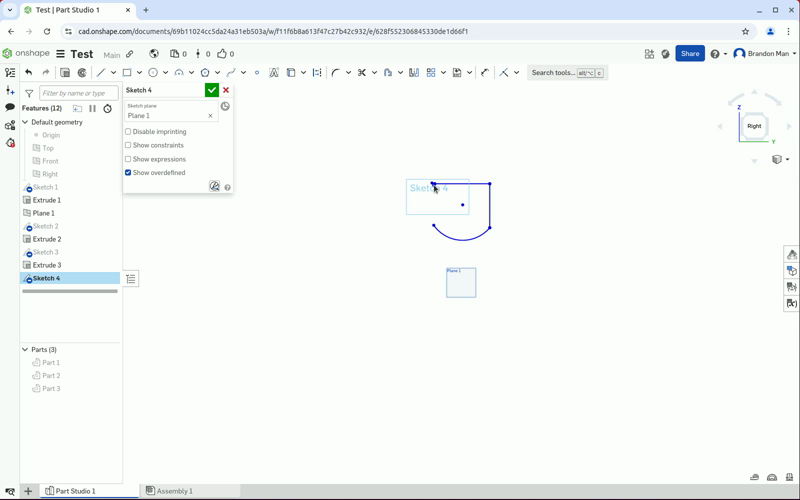
key(l)
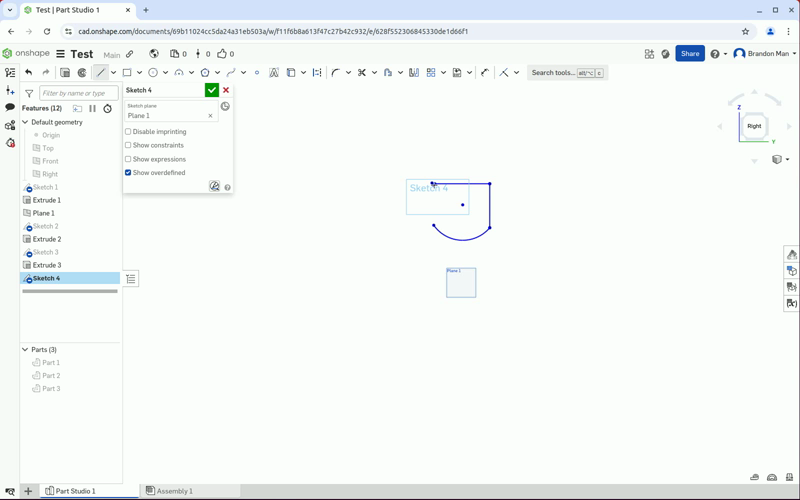
mouse_move(433, 185)
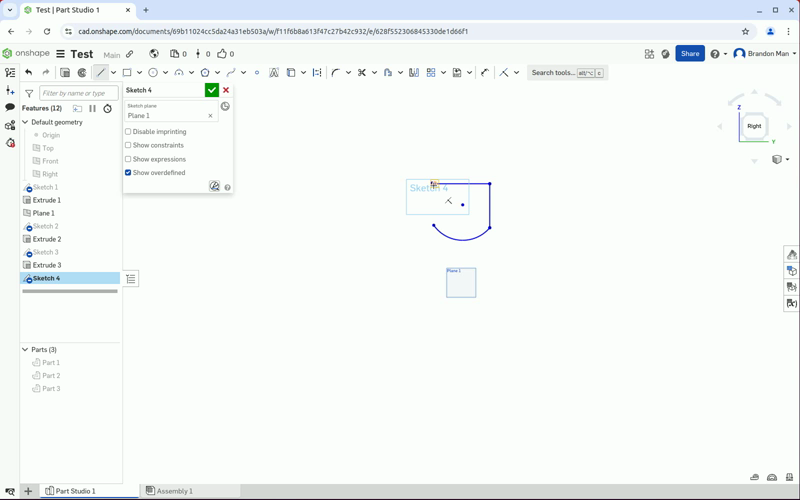
scroll(6)
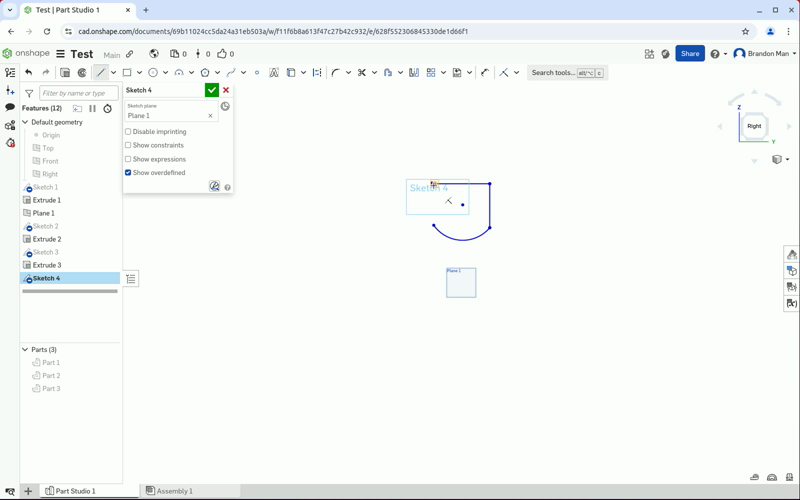
scroll(6)
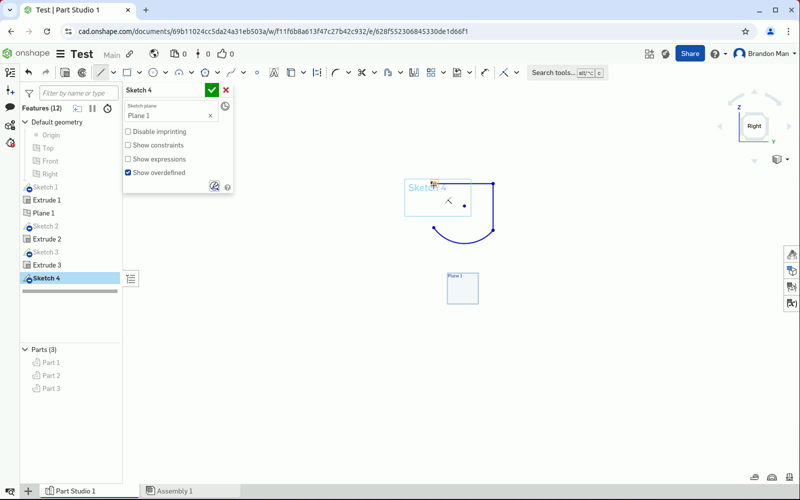
scroll(6)
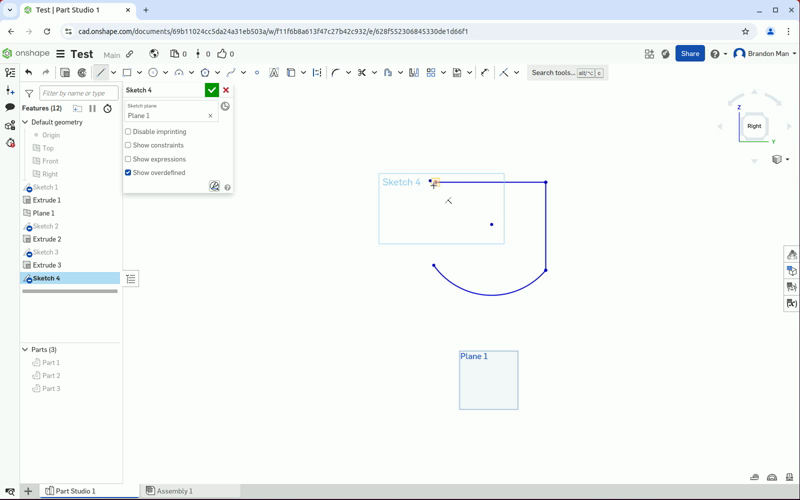
scroll(6)
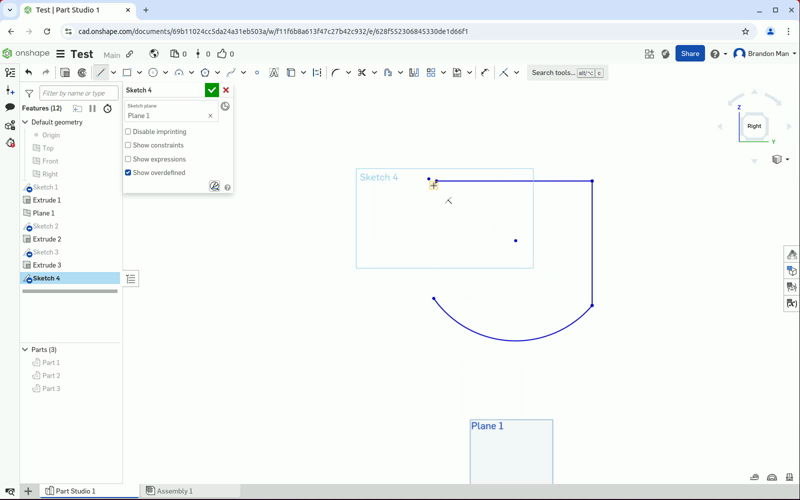
scroll(6)
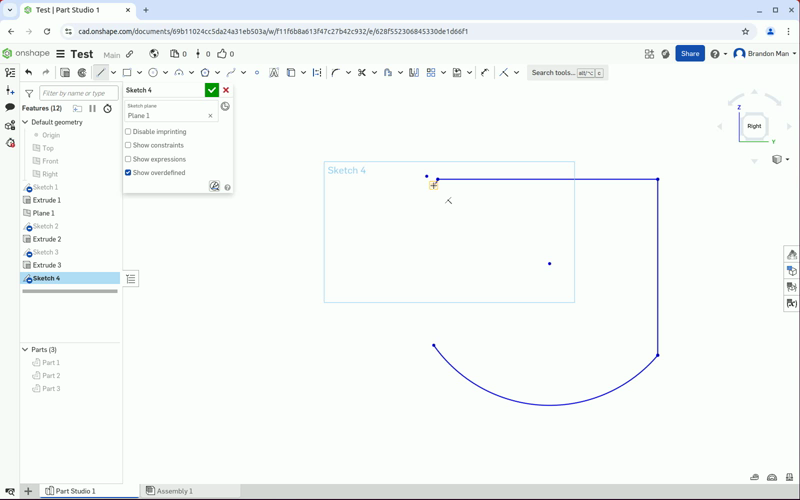
scroll(6)
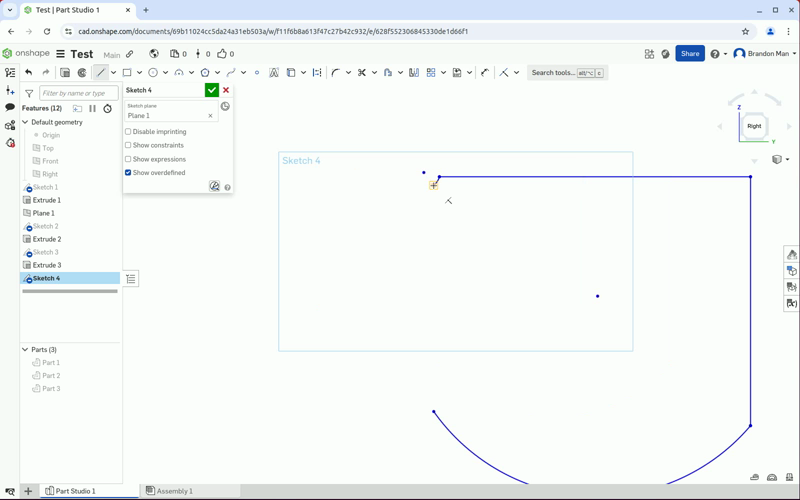
scroll(6)
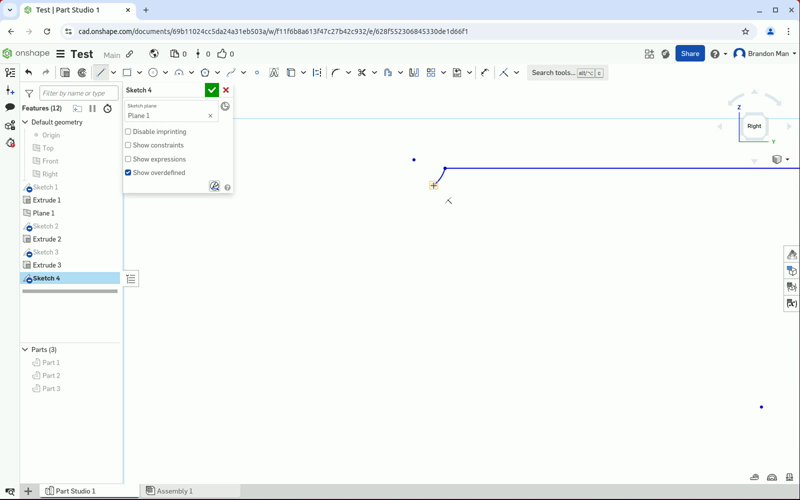
click(433, 185)
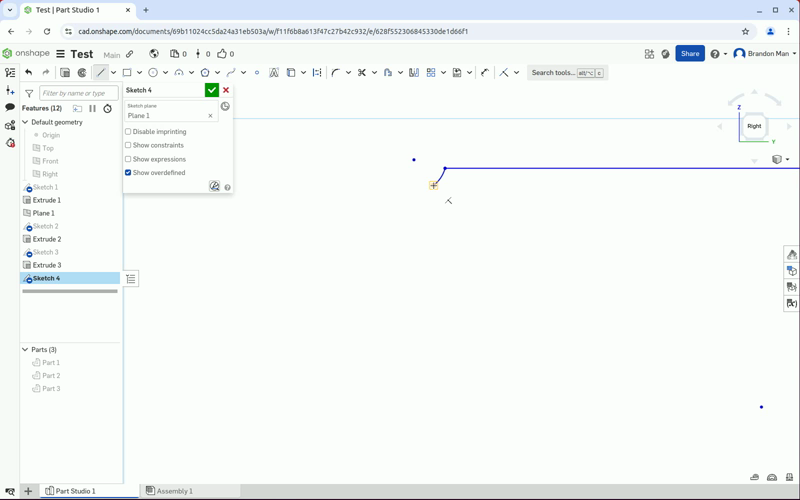
scroll(-6)
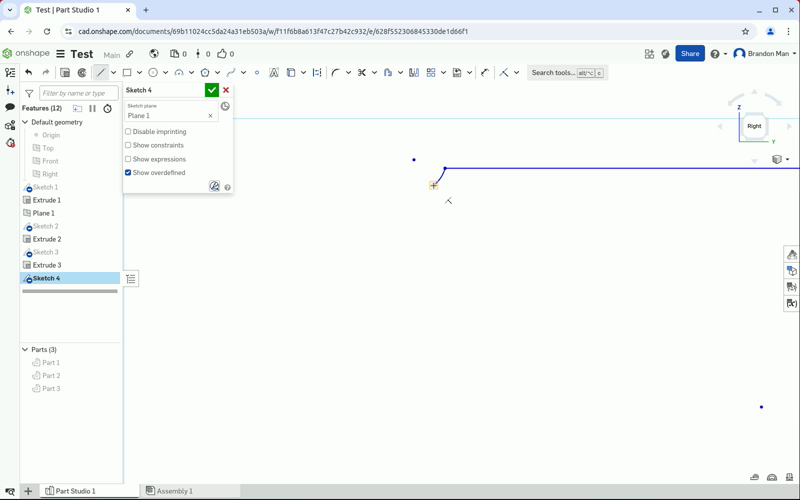
scroll(-6)
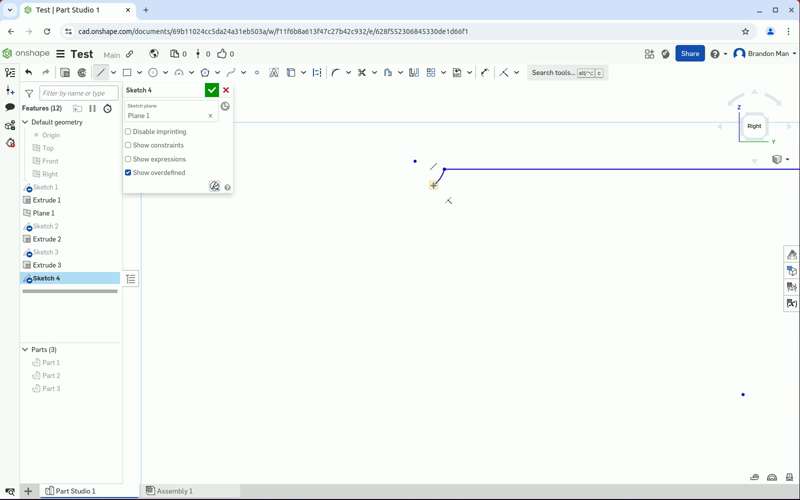
scroll(-6)
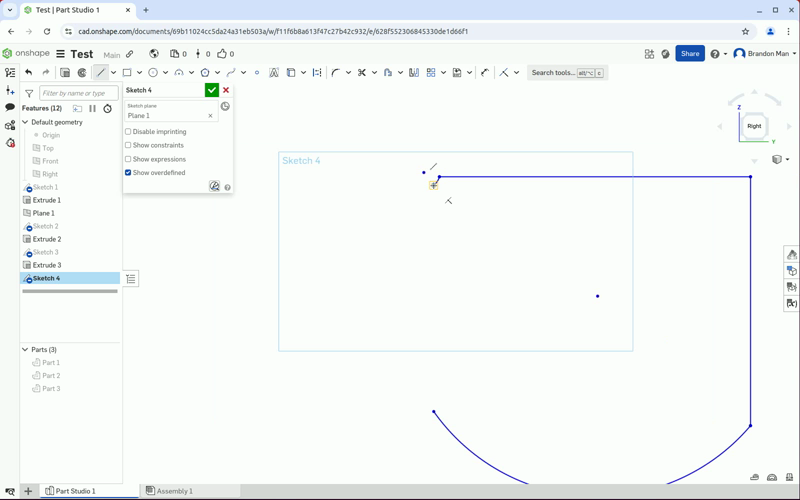
scroll(-6)
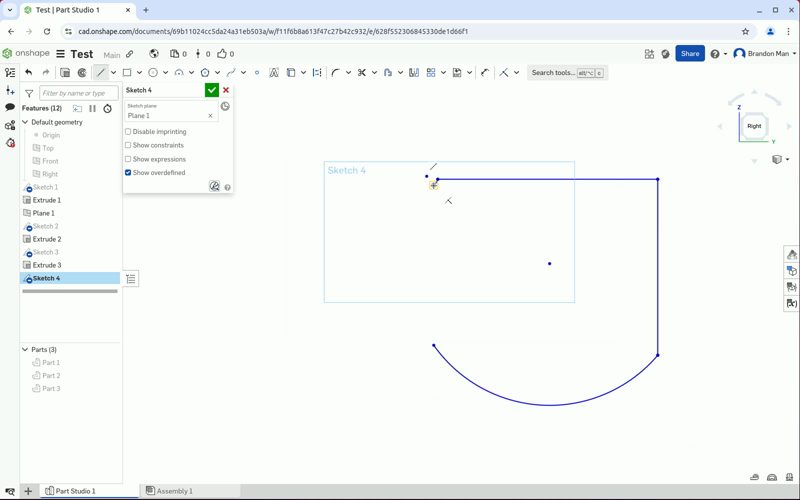
scroll(-6)
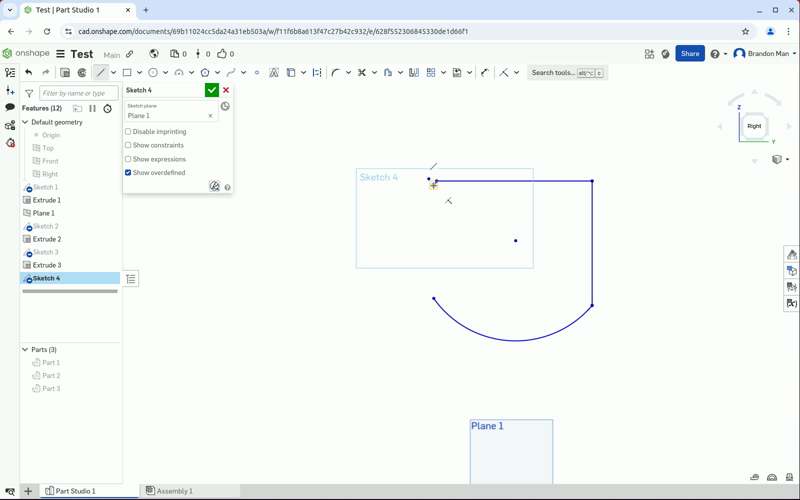
scroll(-6)
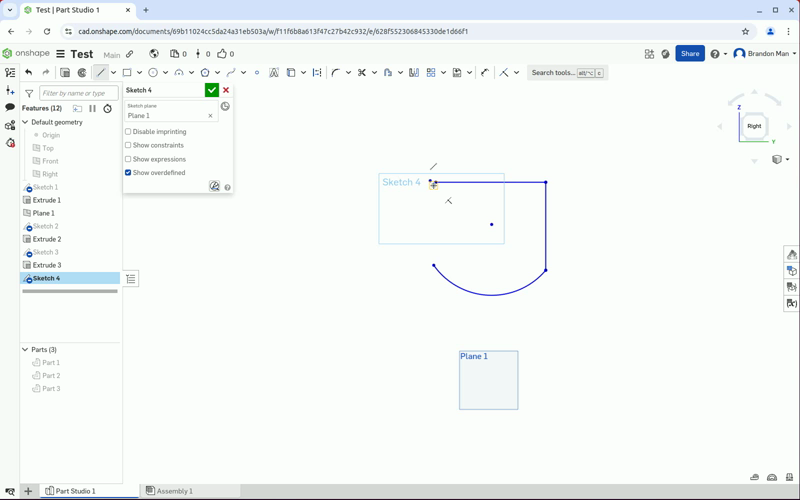
scroll(-6)
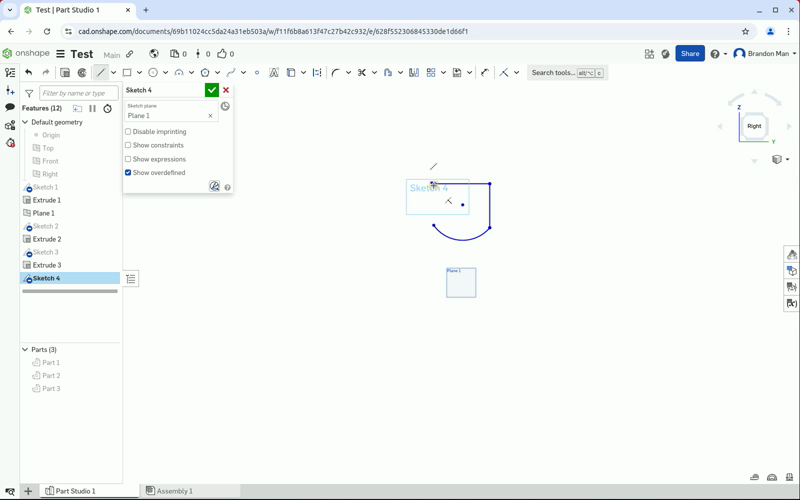
mouse_move(463, 185)
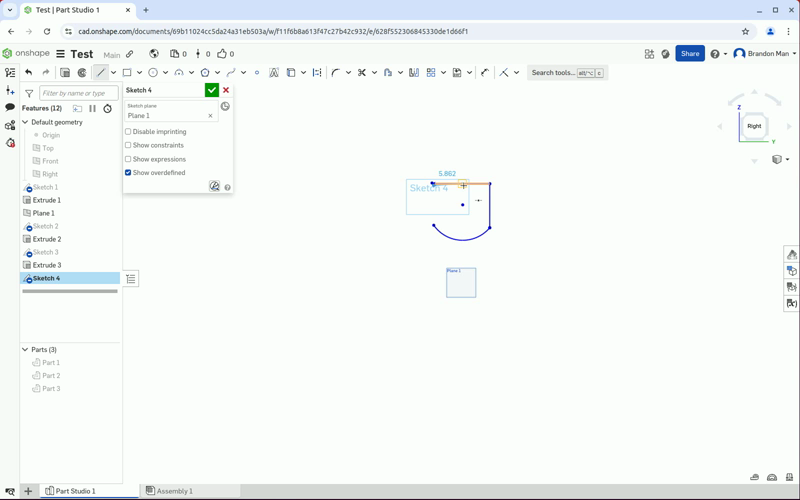
key_down(shift)
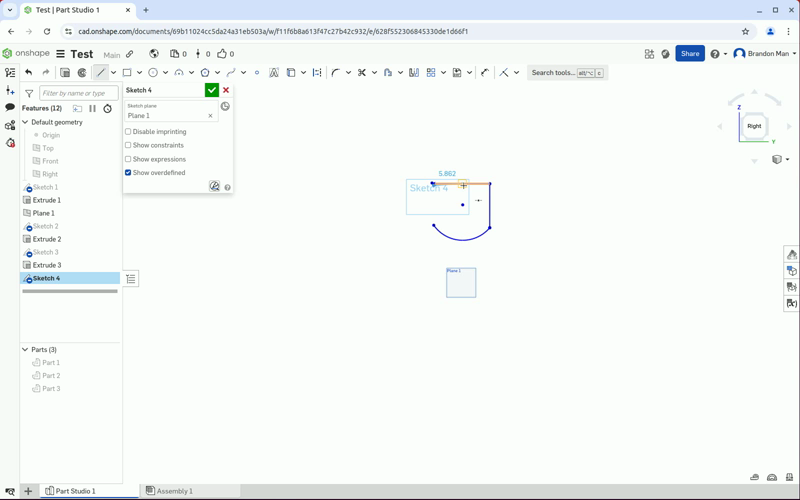
mouse_move(433, 225)
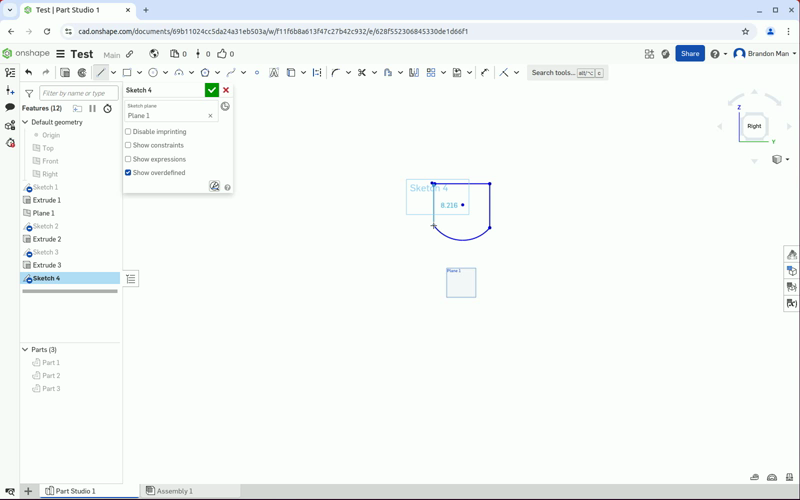
key_up(shift)
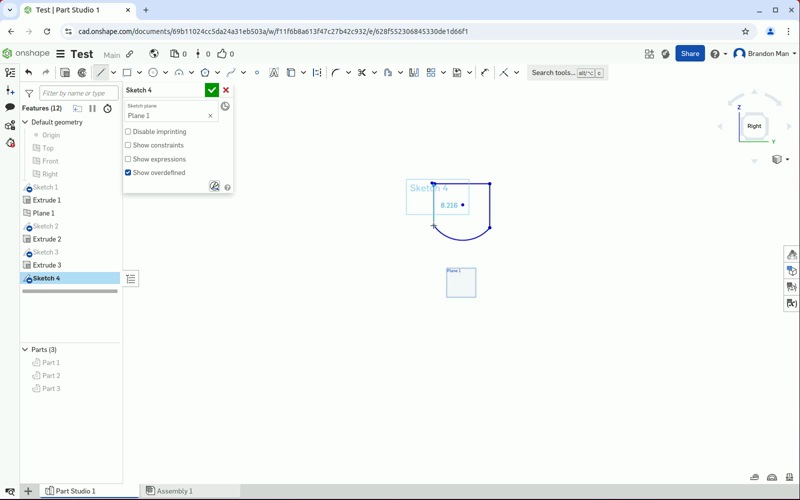
click(433, 225)
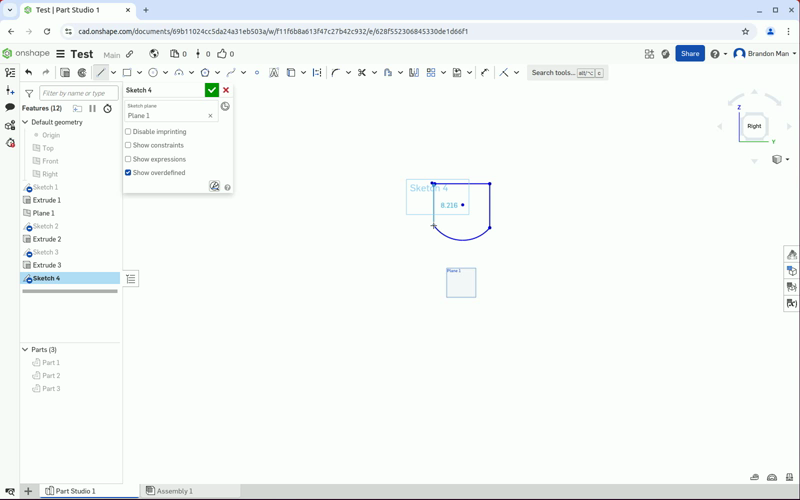
key(esc)
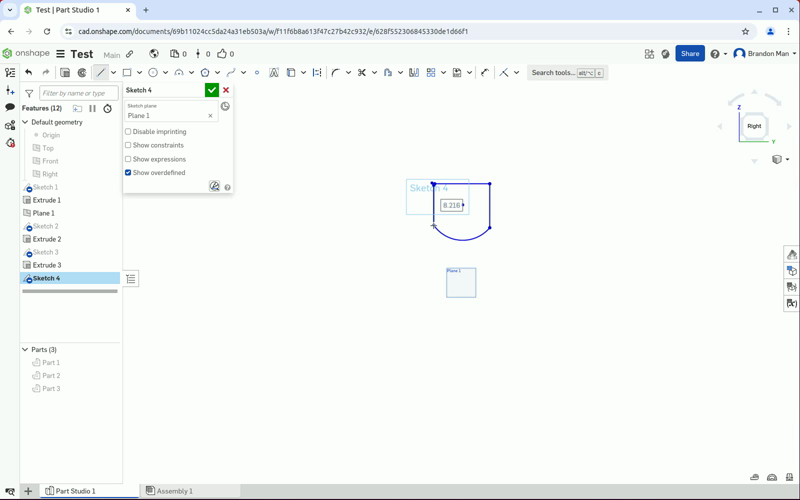
mouse_move(450, 201)
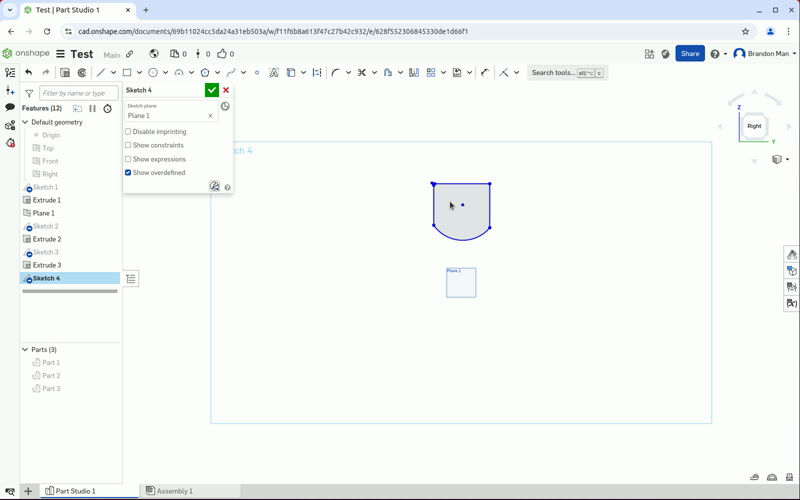
click(450, 201)
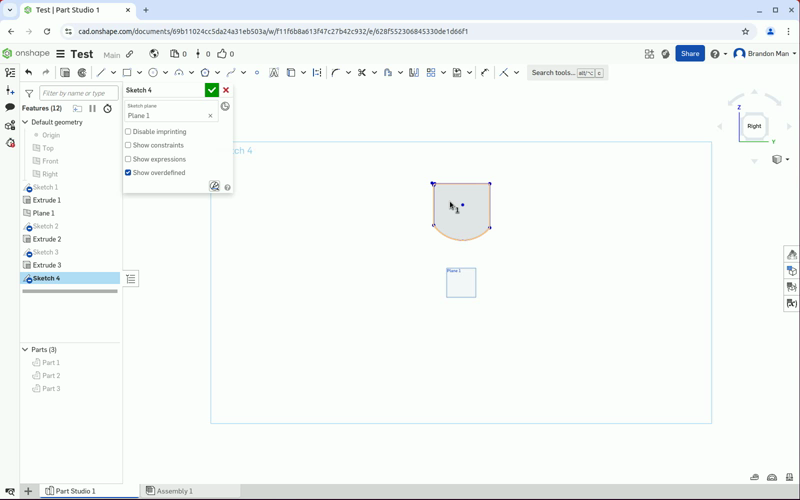
mouse_move(73, 352)
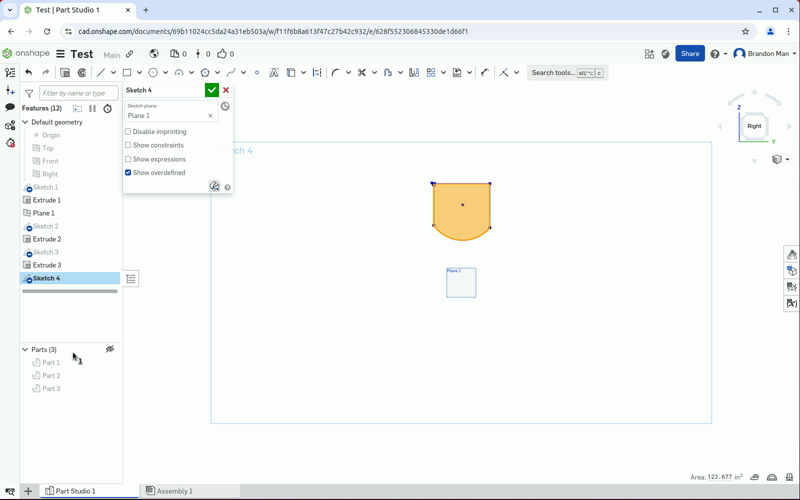
key(shift+y)
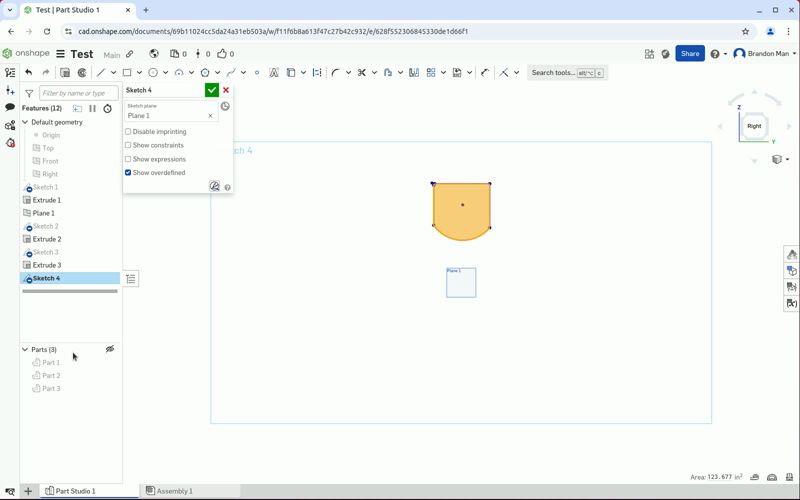
key(shift+e)
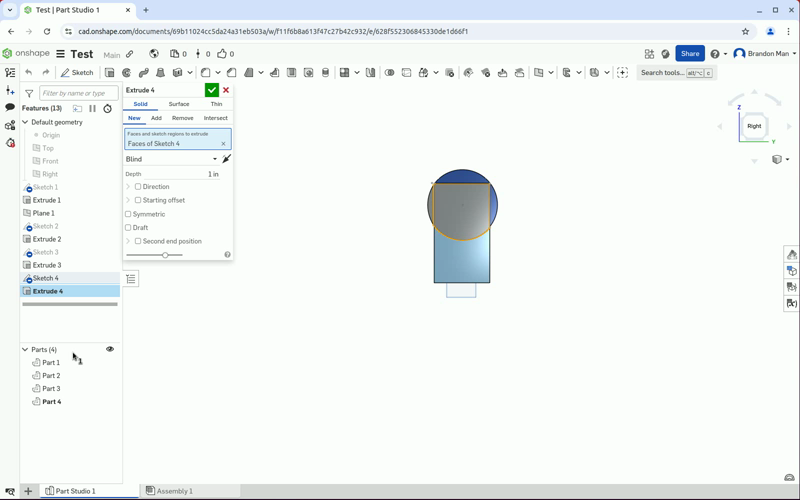
mouse_move(143, 106)
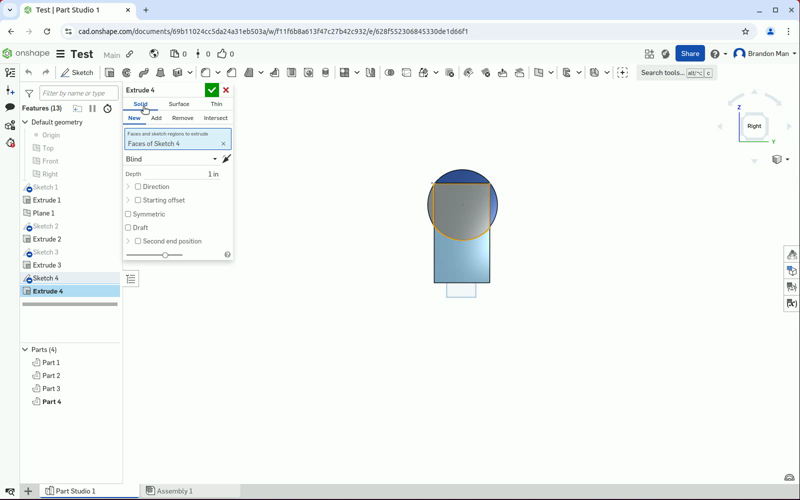
click(143, 106)
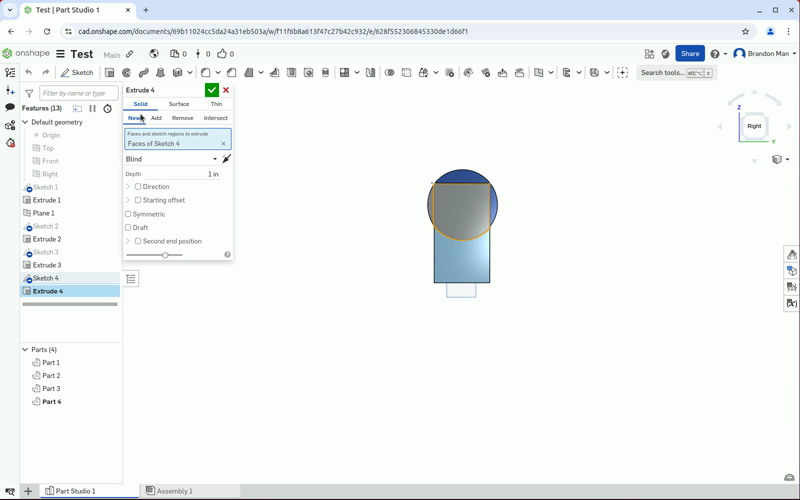
mouse_move(137, 120)
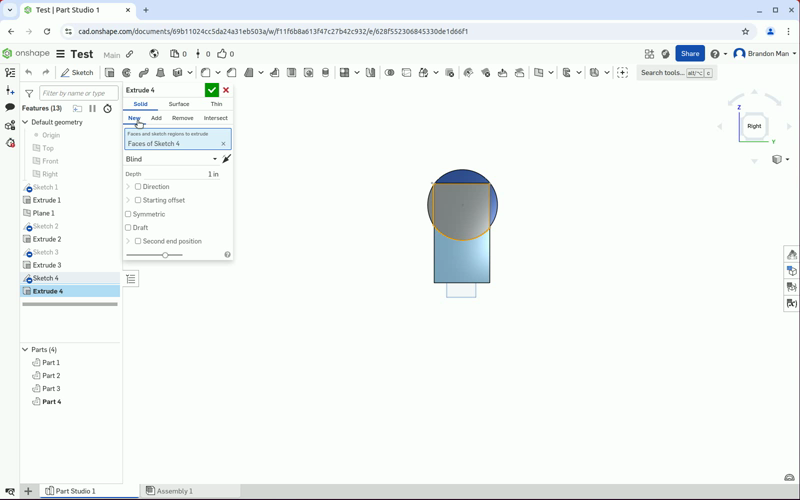
click(137, 120)
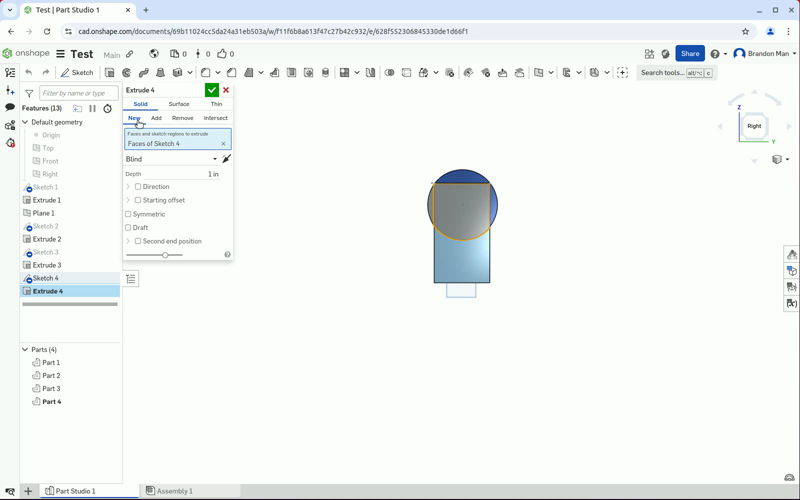
key(tab, 4)
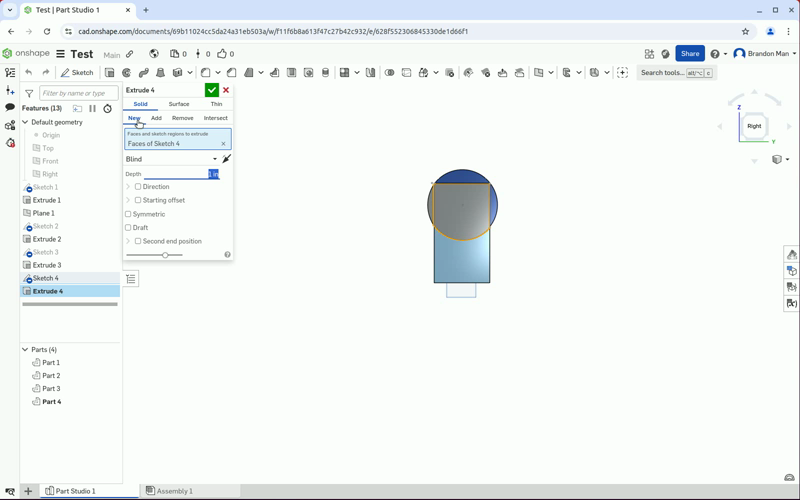
text(-13.239)
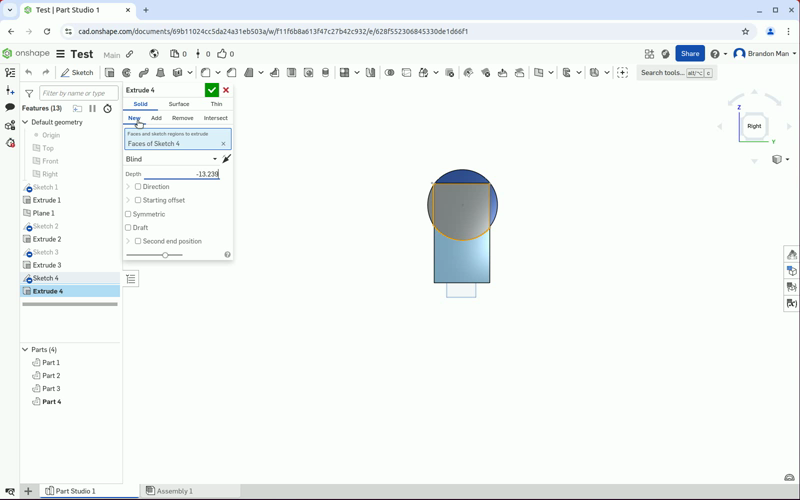
key(enter)
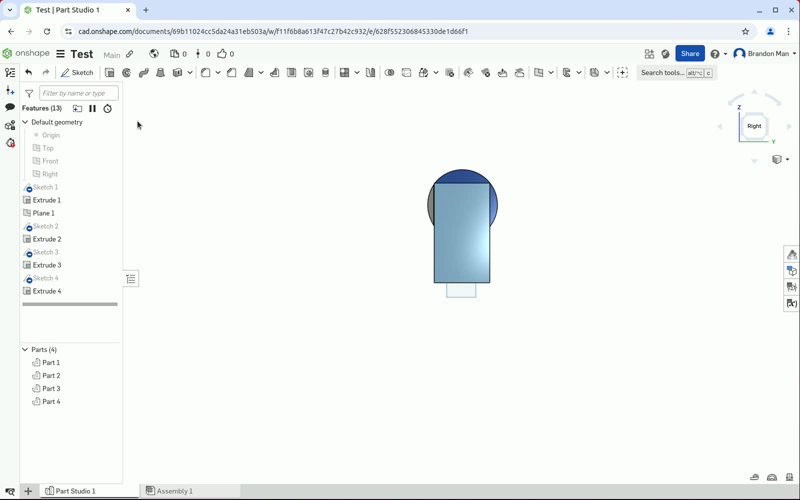
key(shift+h)
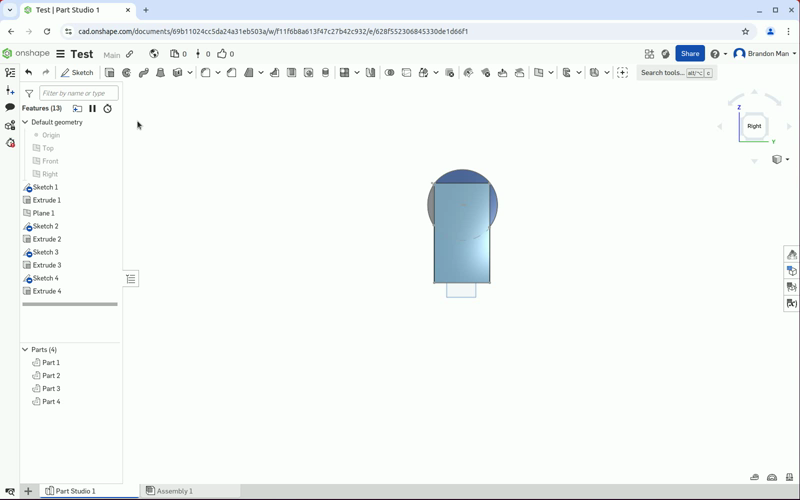
key(shift+h)
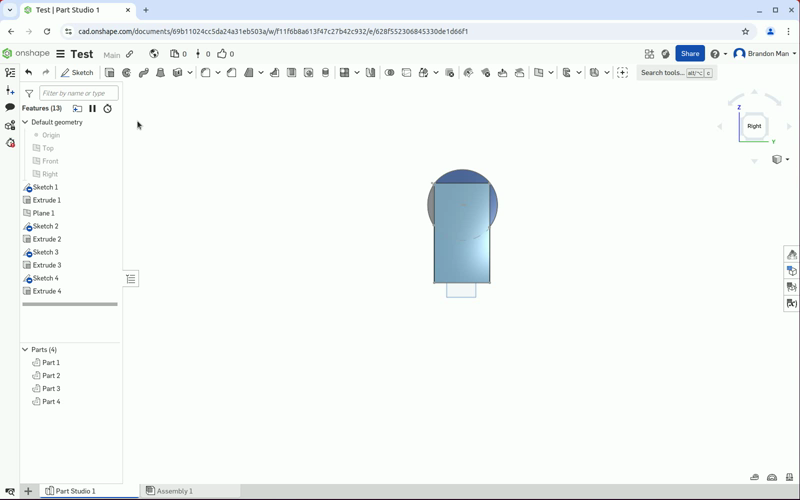
key(shift+7)
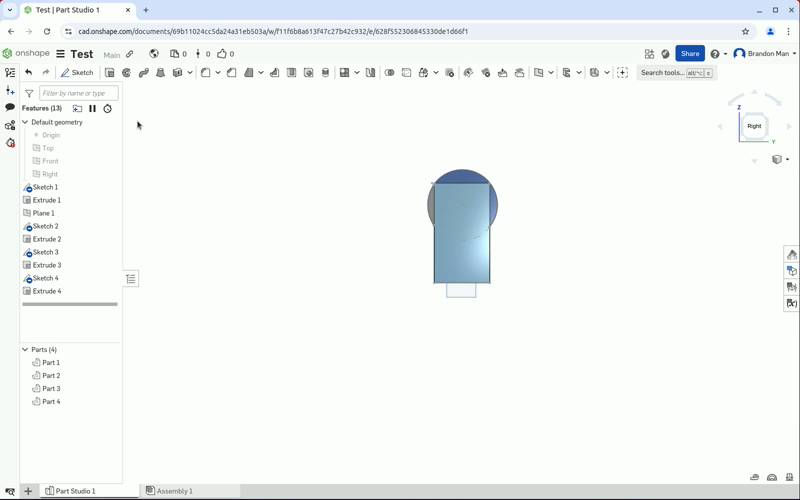
key(right, 2)
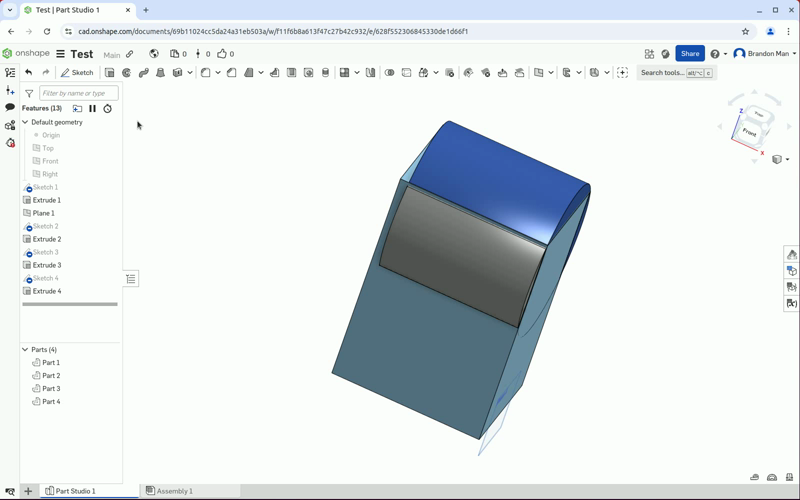
key(down, 2)
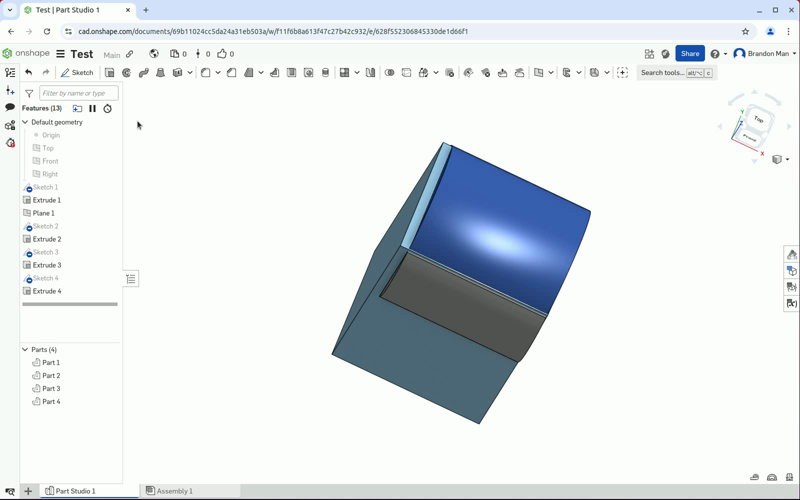
key(up, 2)
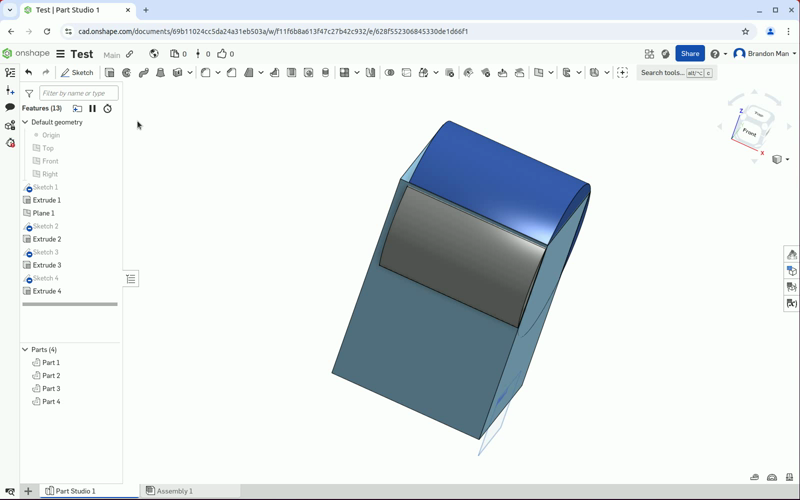
key(left, 2)
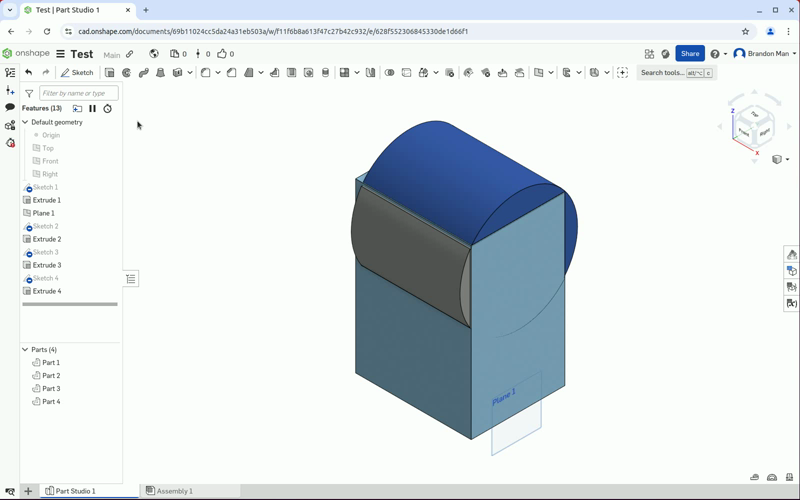
mouse_move(73, 189)
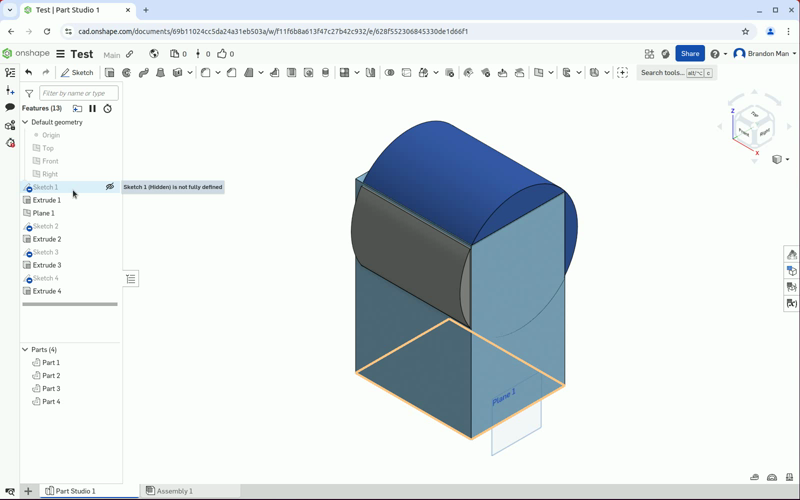
click(73, 189)